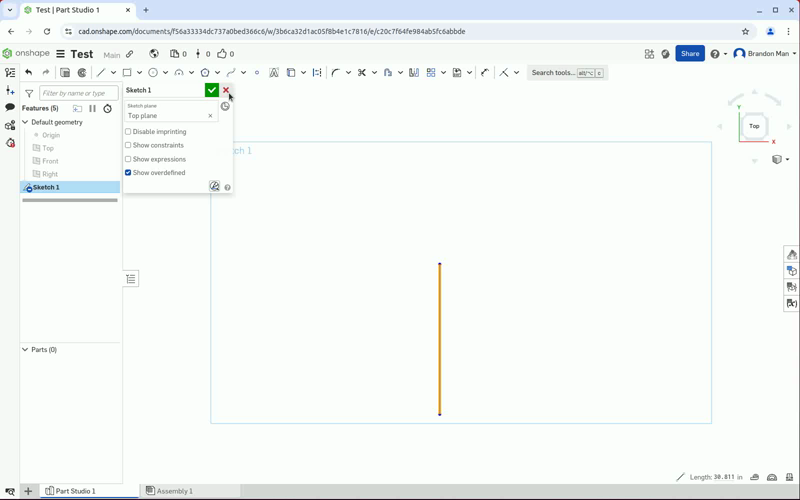
key(shift+h)
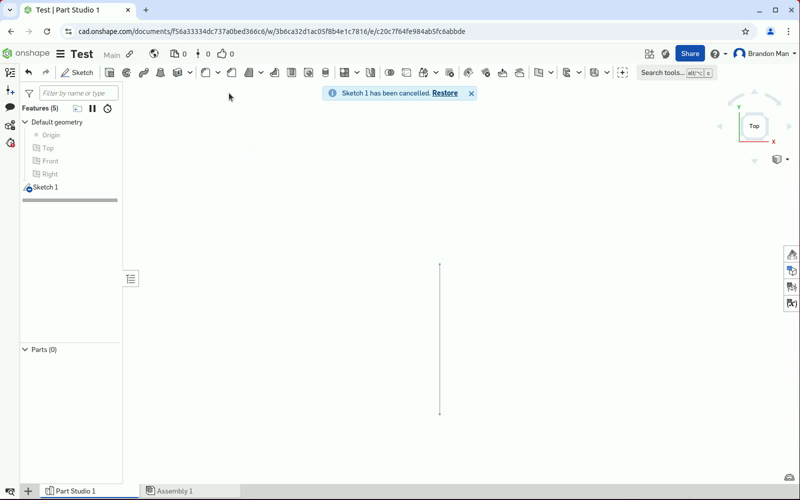
key(shift+s)
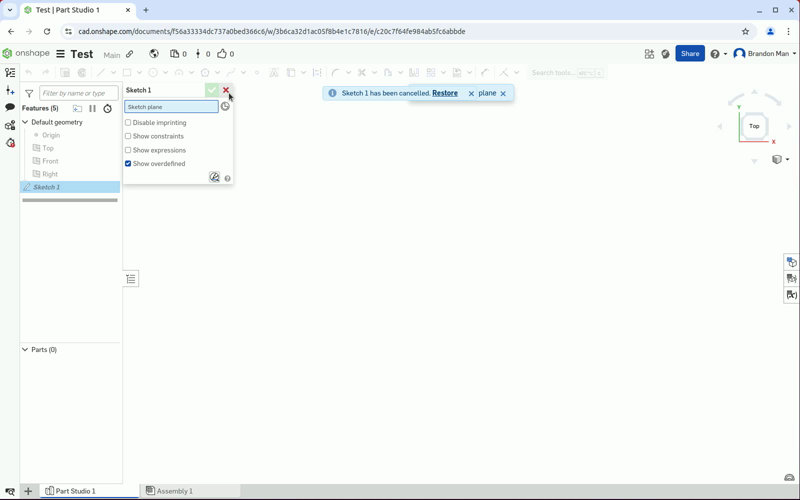
mouse_move(73, 150)
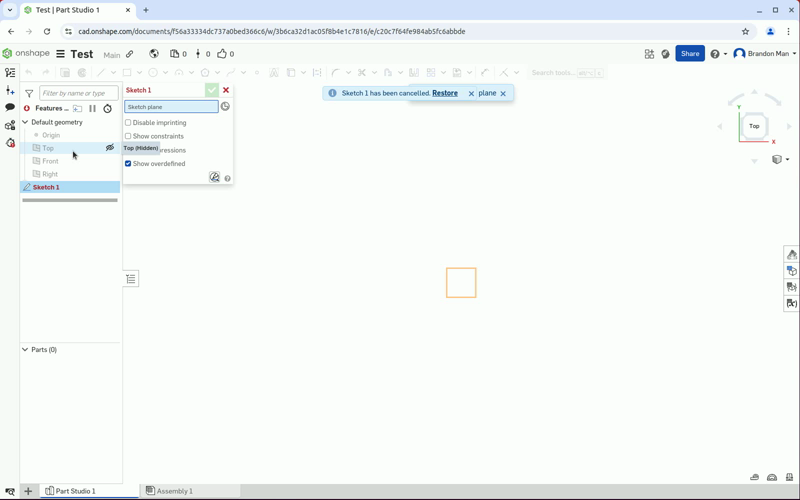
click(73, 150)
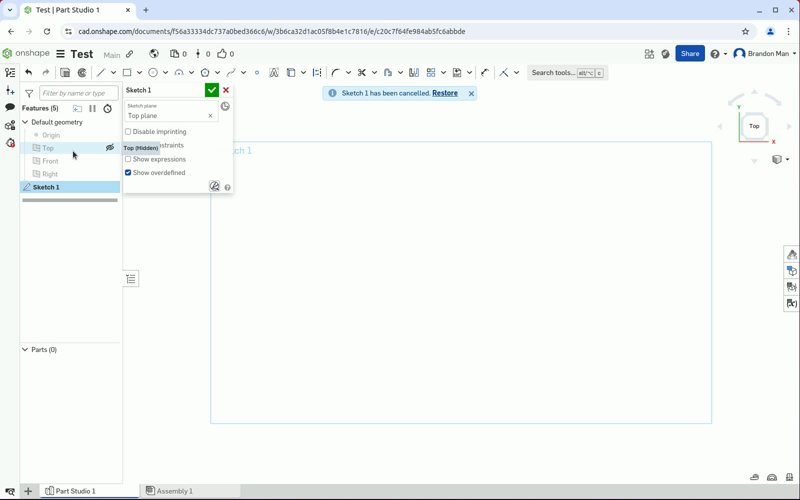
mouse_move(73, 352)
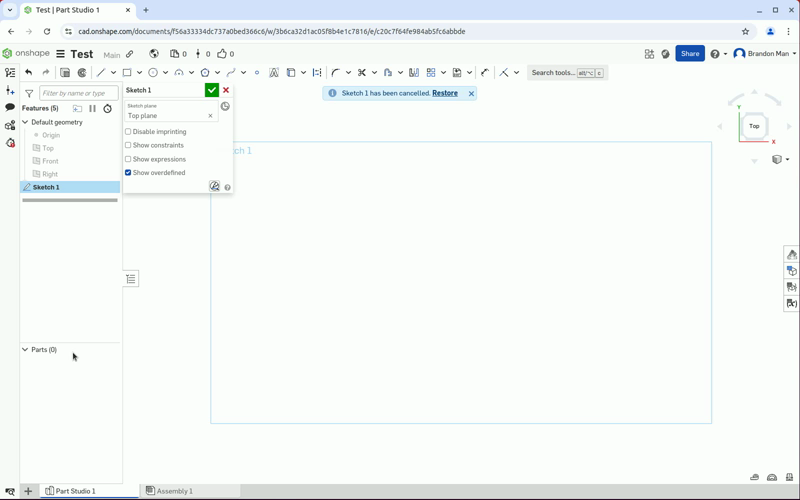
key(y)
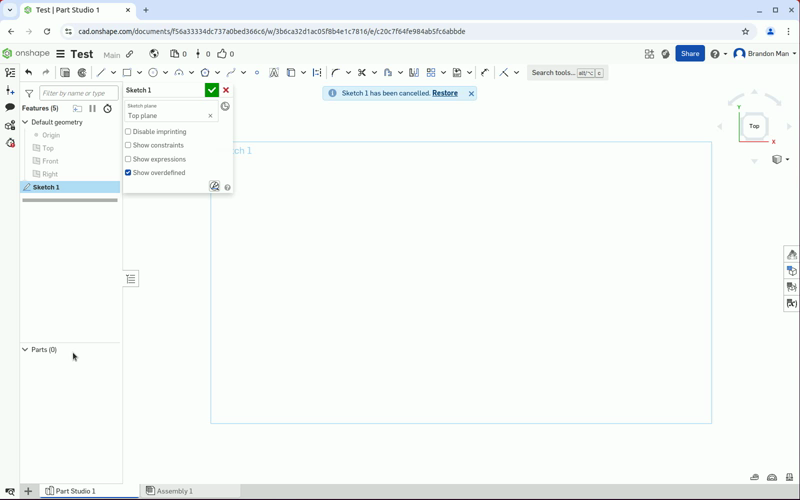
key(l)
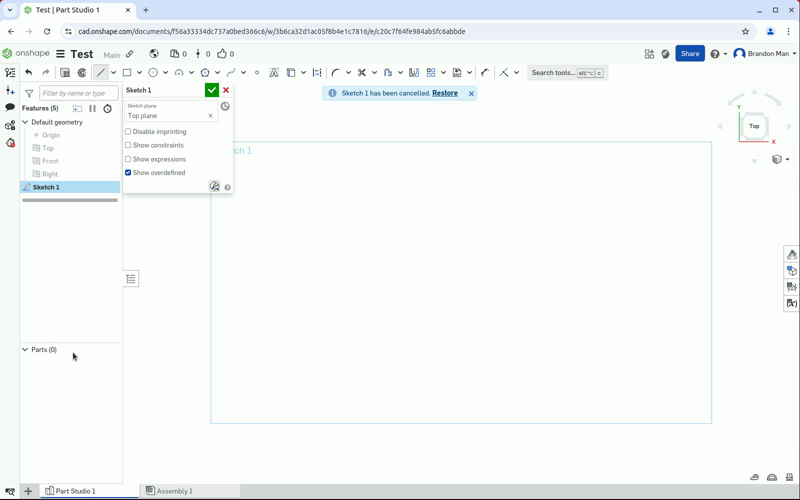
key_down(shift)
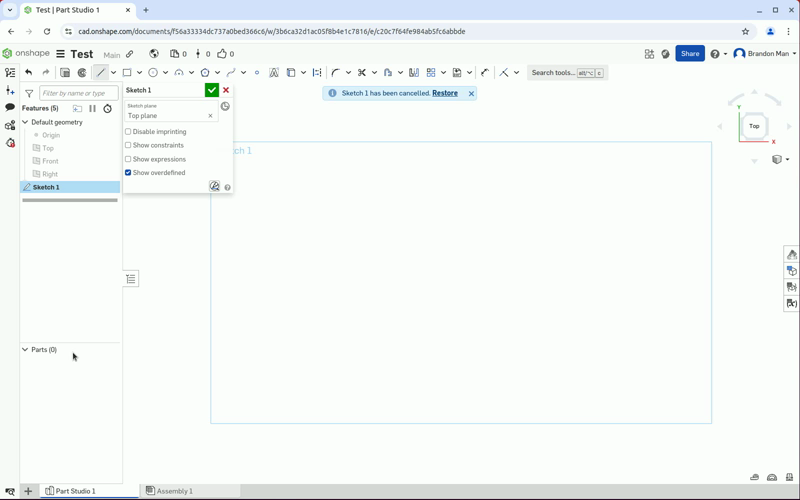
mouse_move(348, 320)
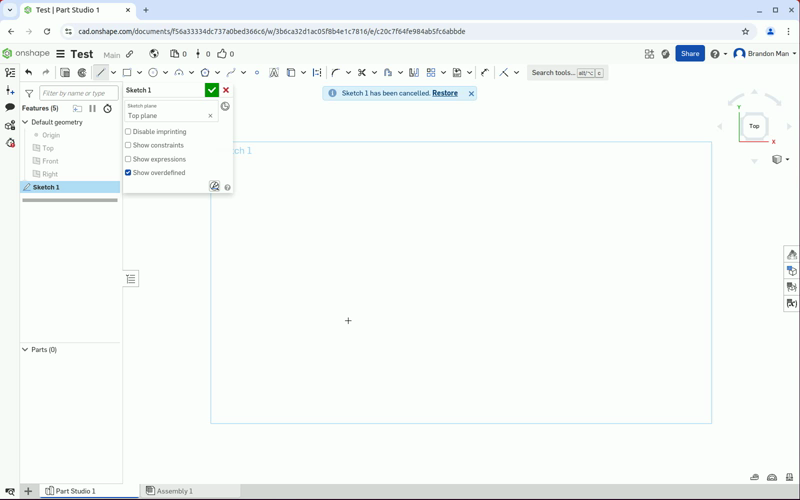
click(348, 320)
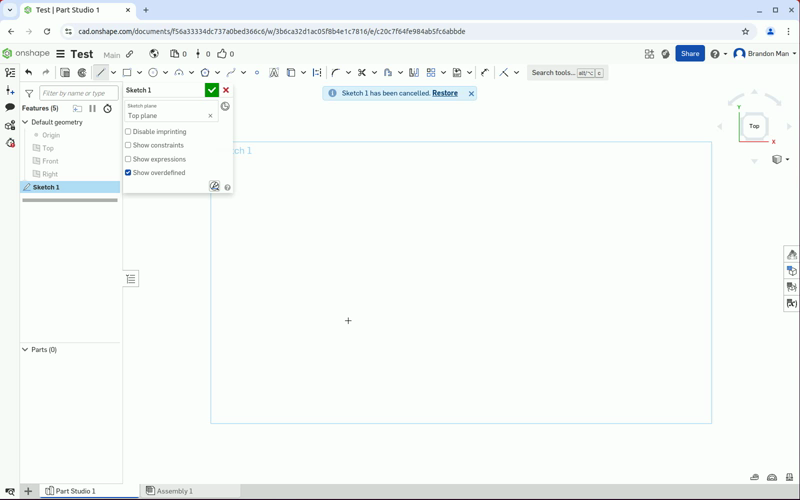
key_up(shift)
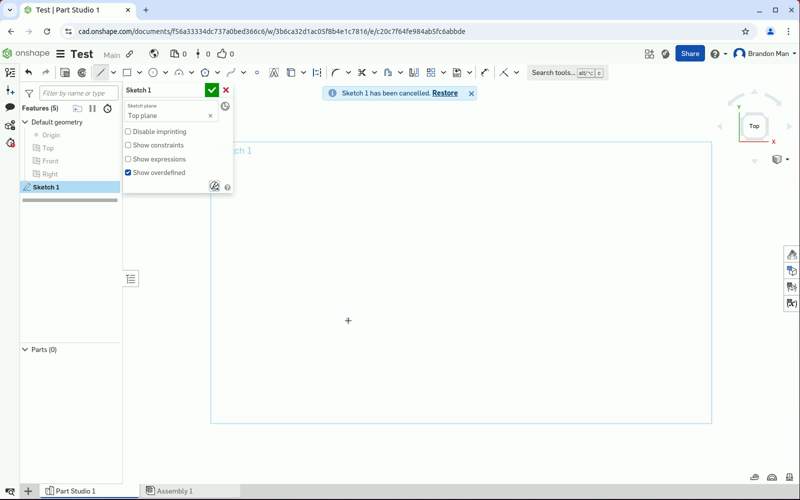
key_down(shift)
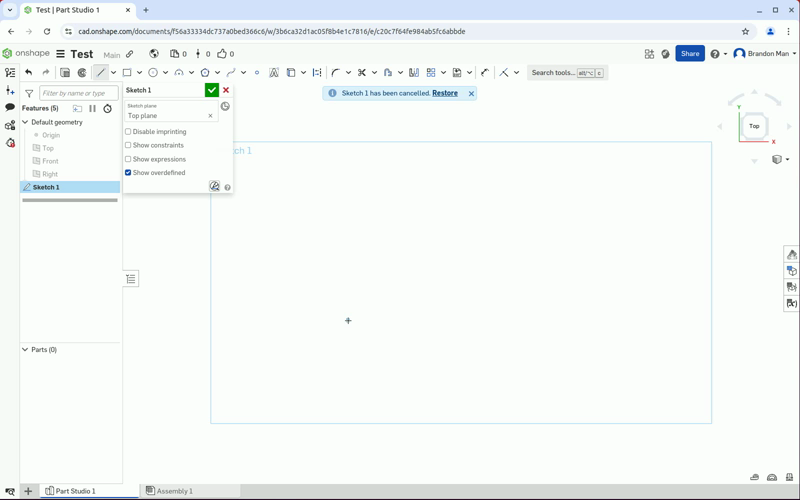
mouse_move(572, 320)
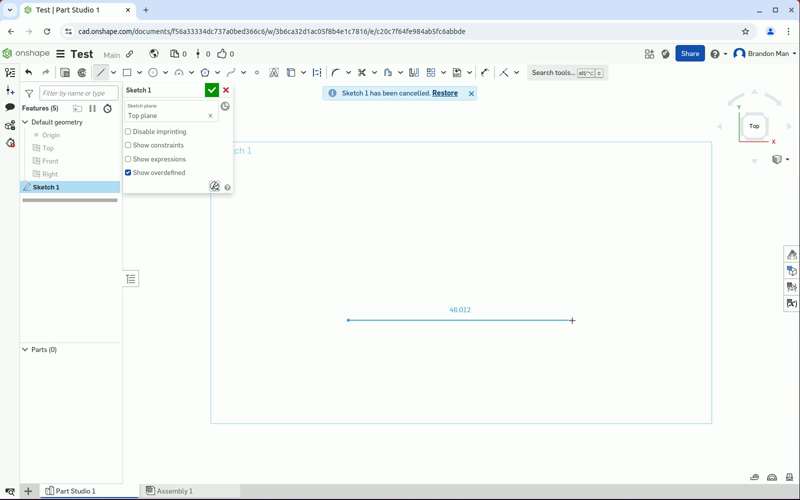
click(572, 320)
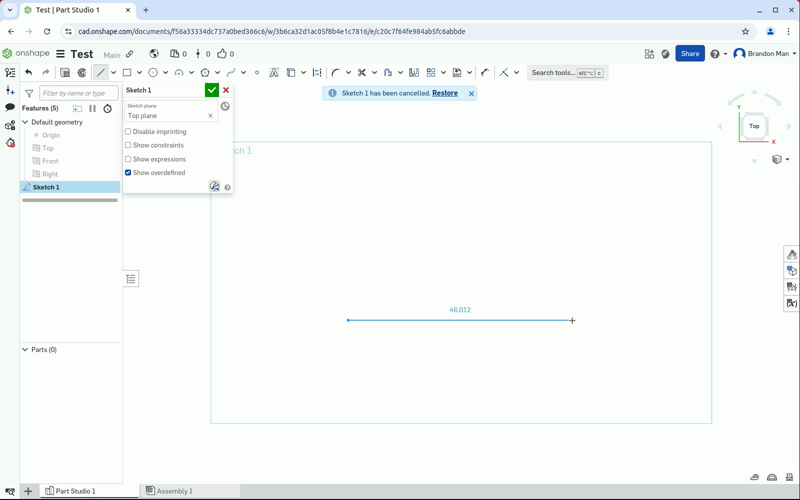
key_up(shift)
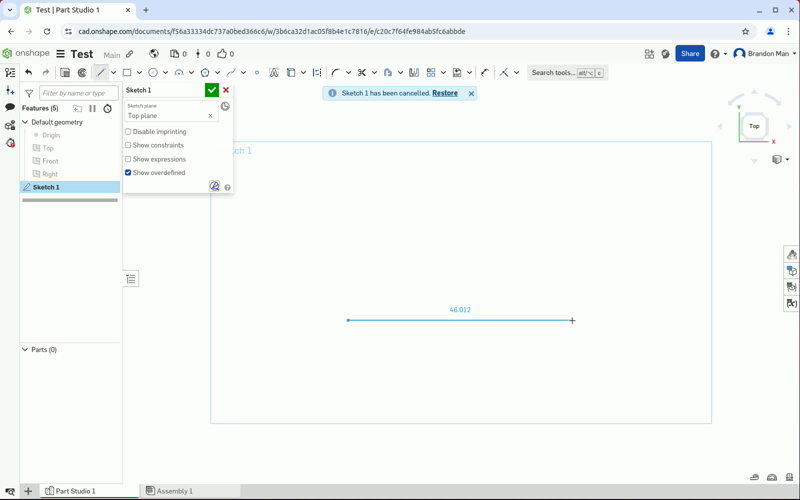
key_down(shift)
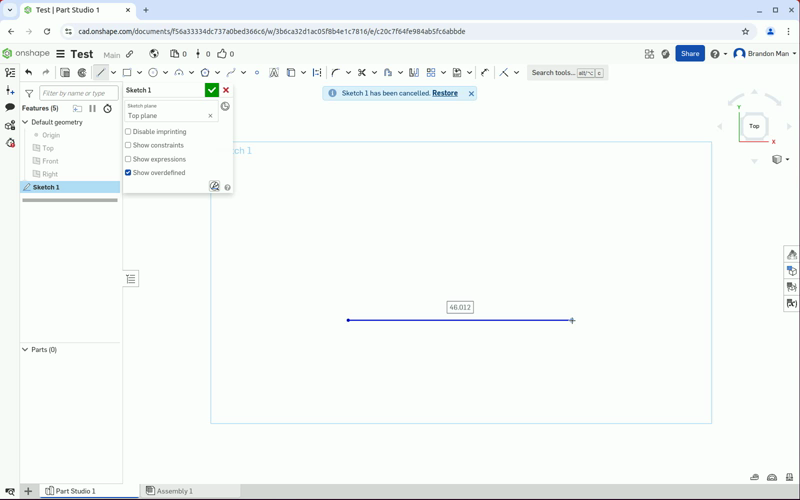
mouse_move(572, 247)
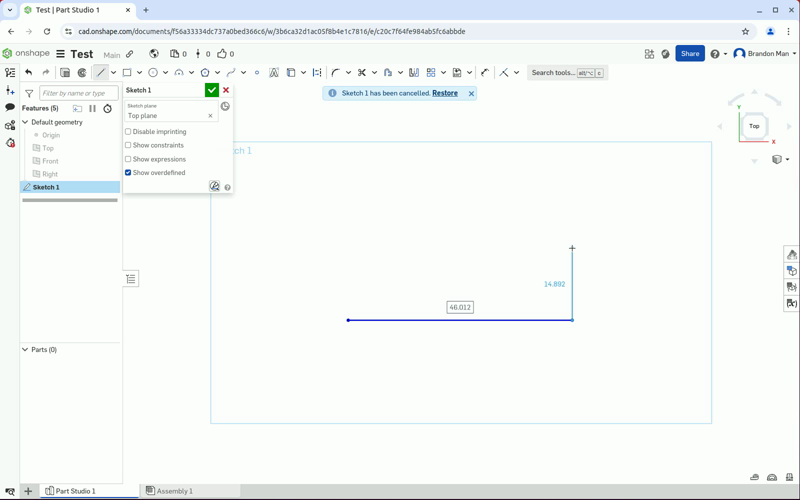
click(572, 247)
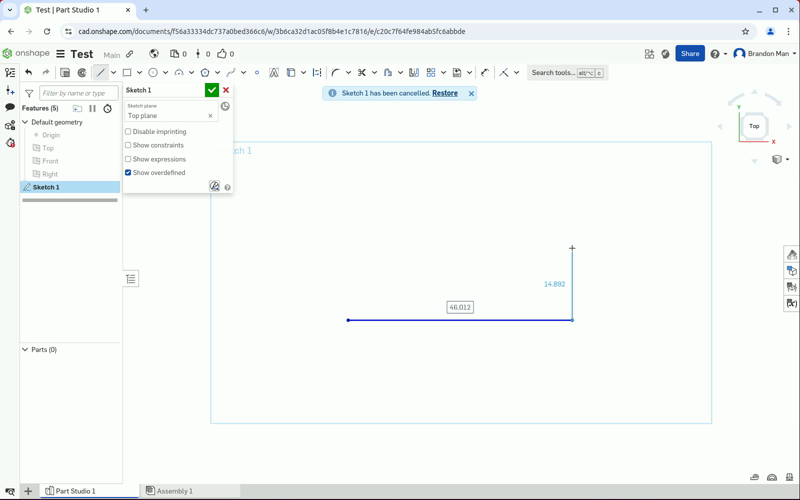
key_up(shift)
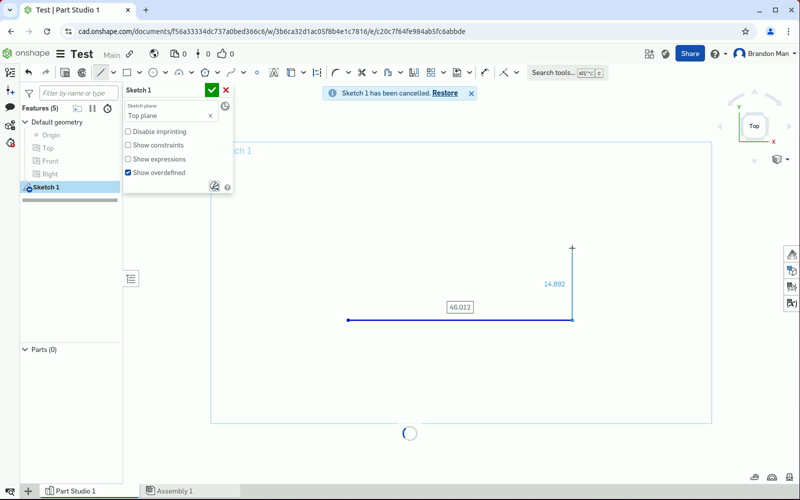
key_down(shift)
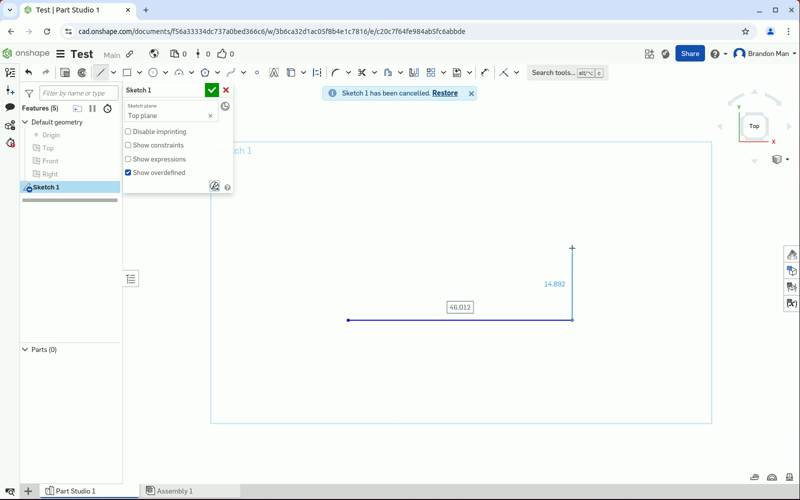
mouse_move(348, 247)
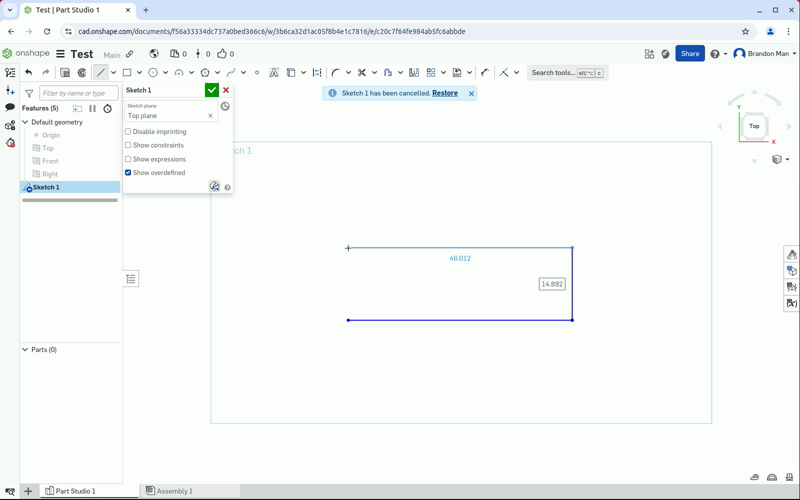
click(348, 247)
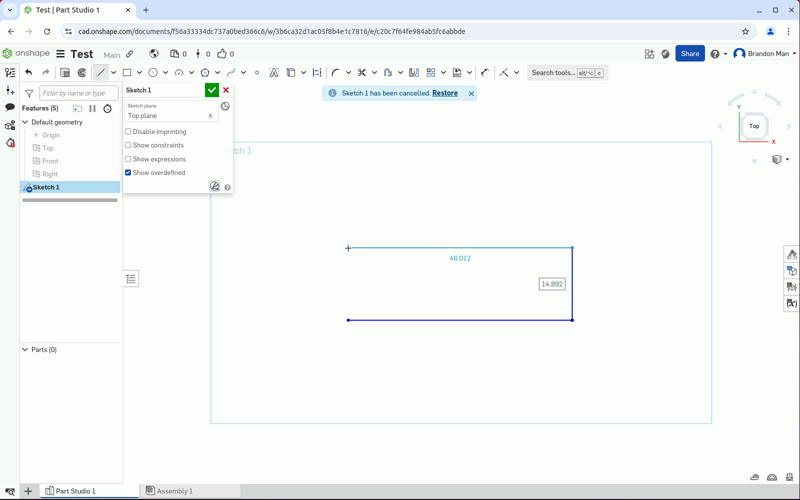
key_up(shift)
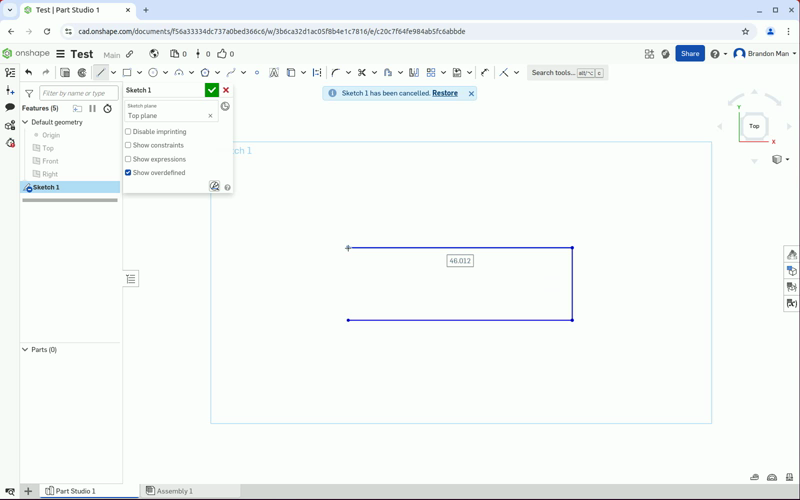
key_down(shift)
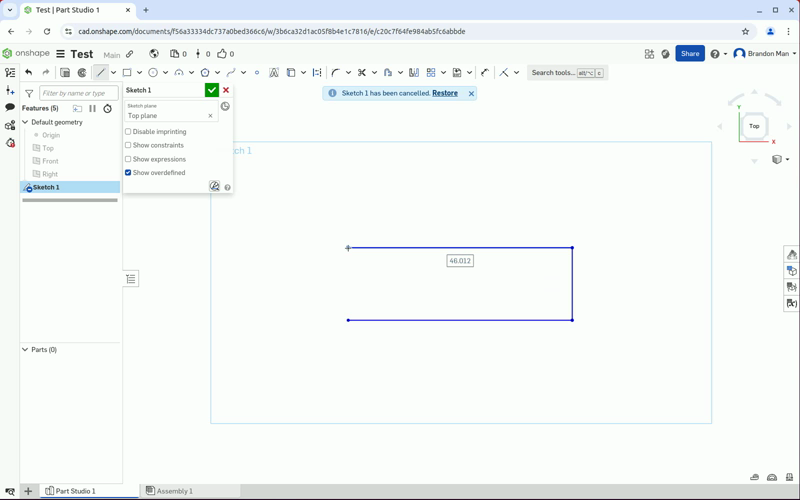
mouse_move(348, 320)
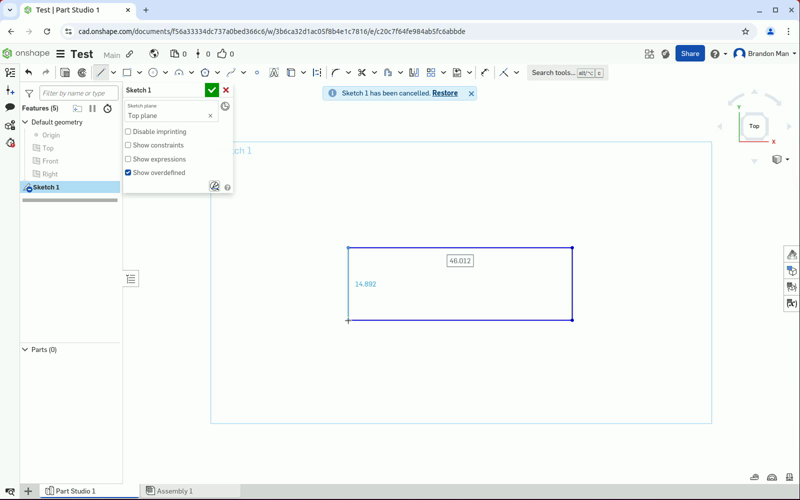
key_up(shift)
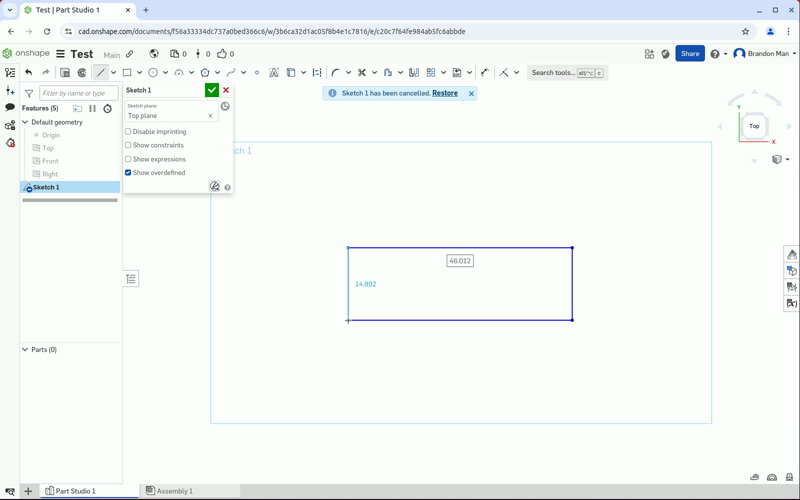
click(348, 320)
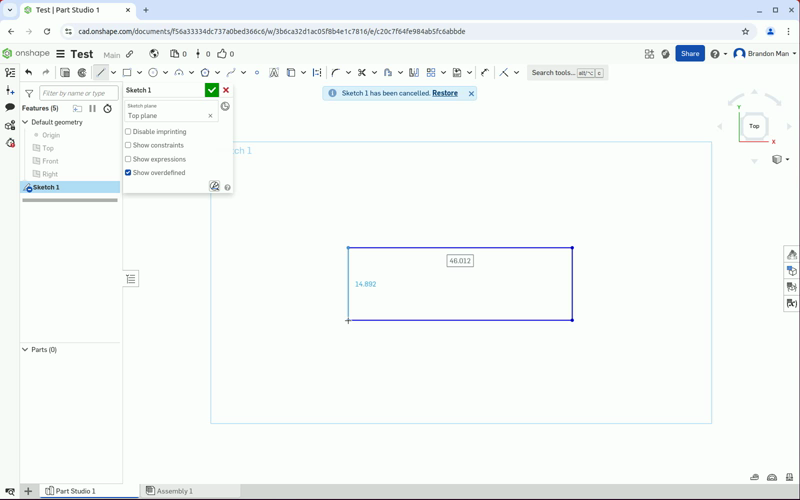
key(esc)
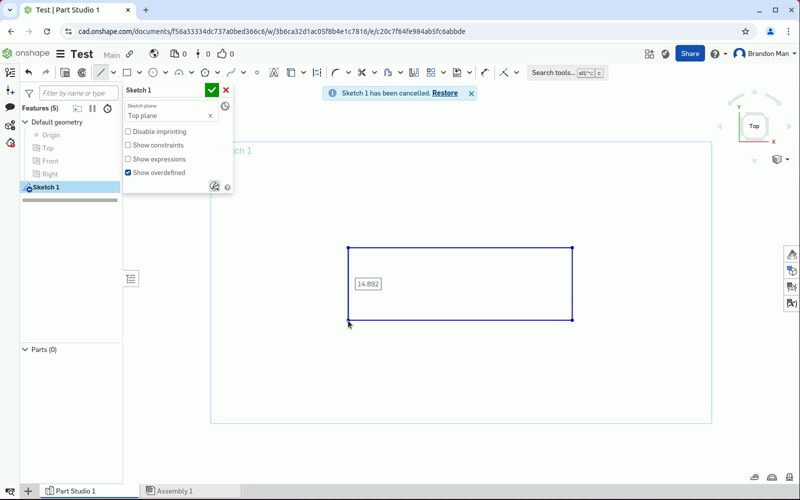
mouse_move(392, 308)
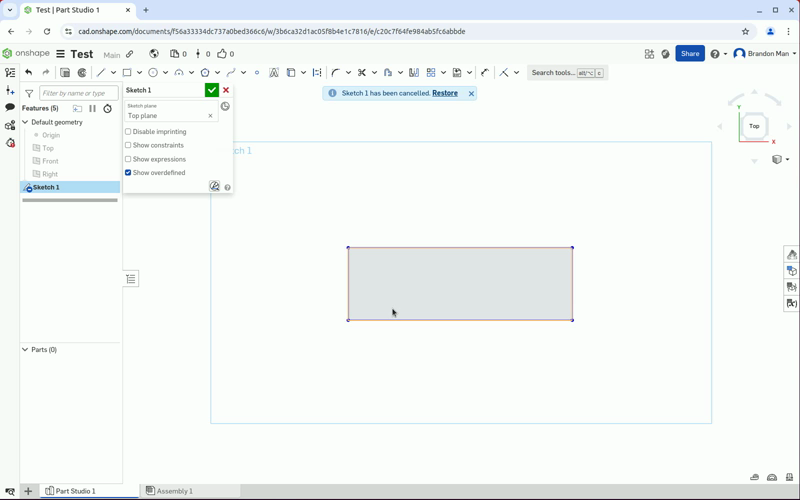
click(392, 308)
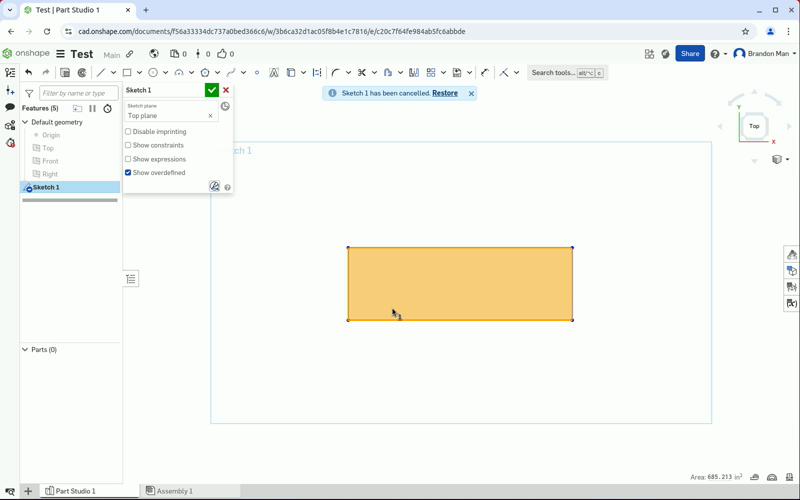
mouse_move(73, 352)
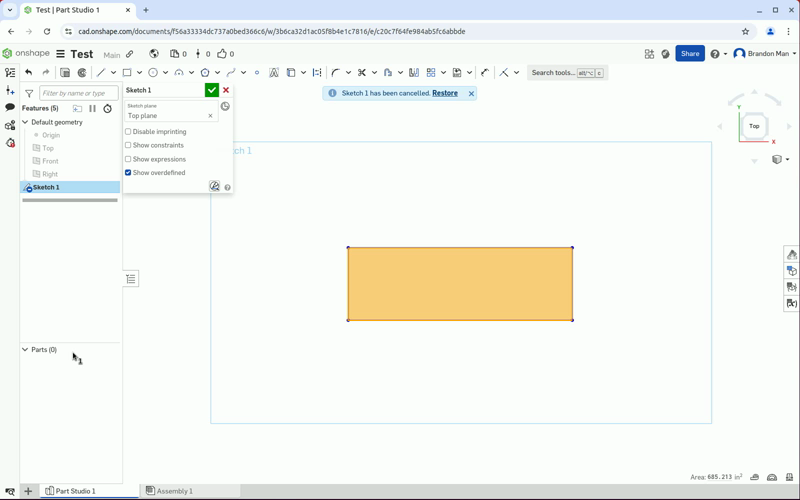
key(shift+y)
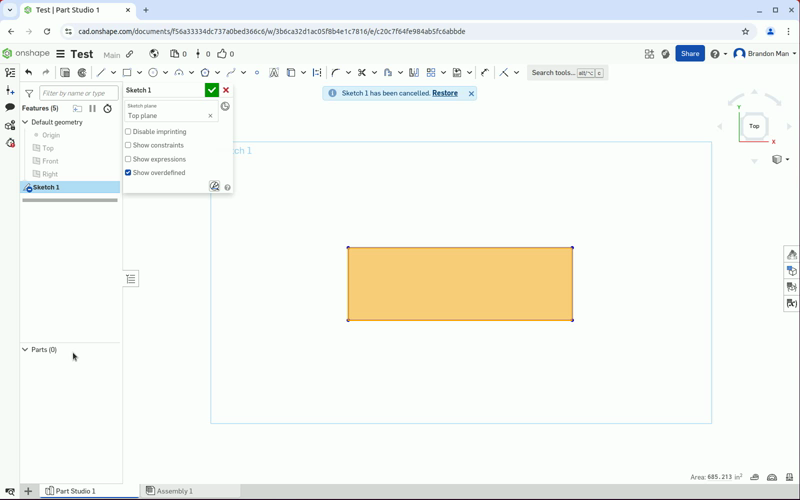
key(shift+e)
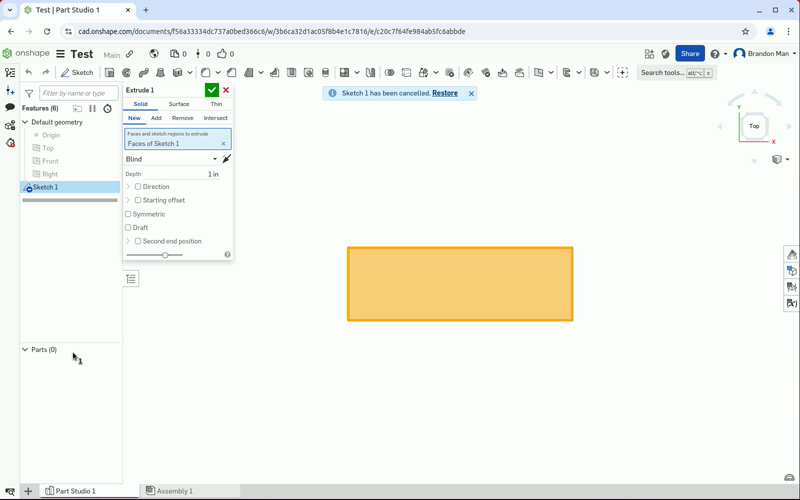
mouse_move(143, 106)
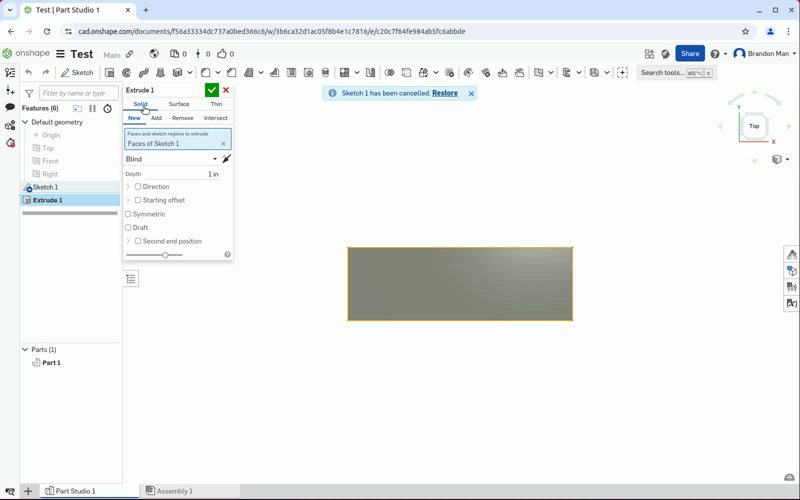
click(143, 106)
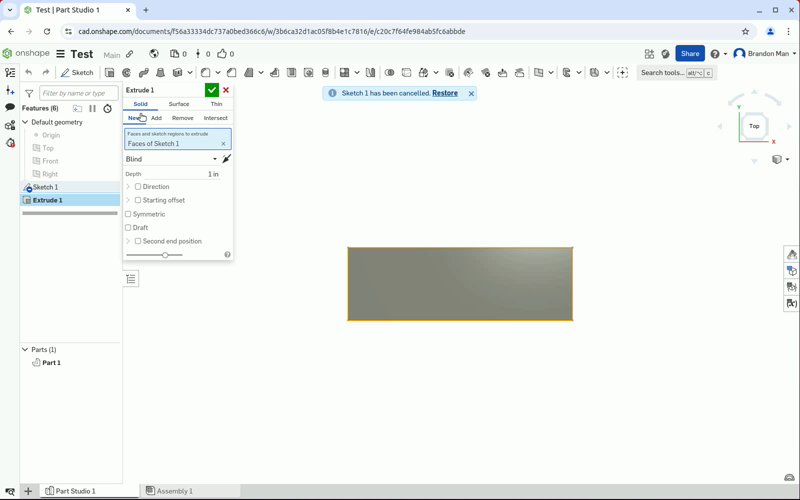
mouse_move(137, 120)
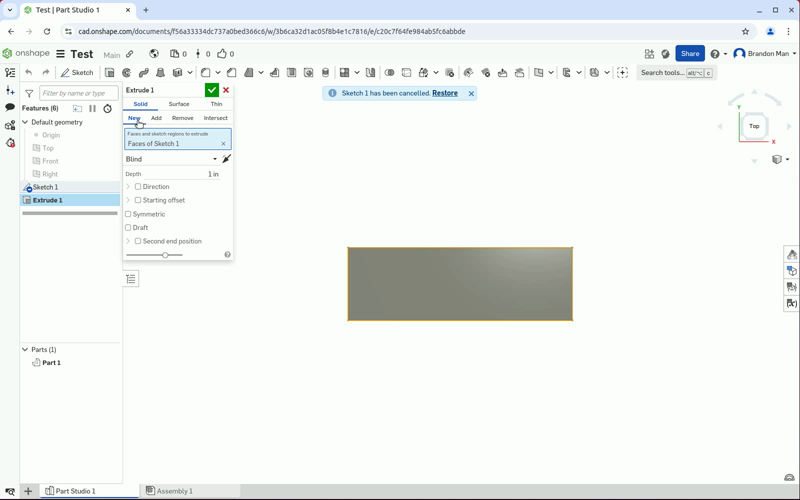
click(137, 120)
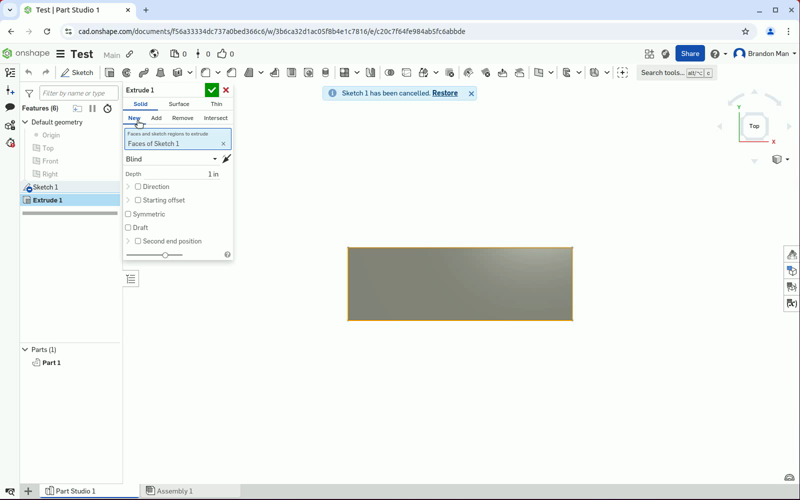
key(tab, 4)
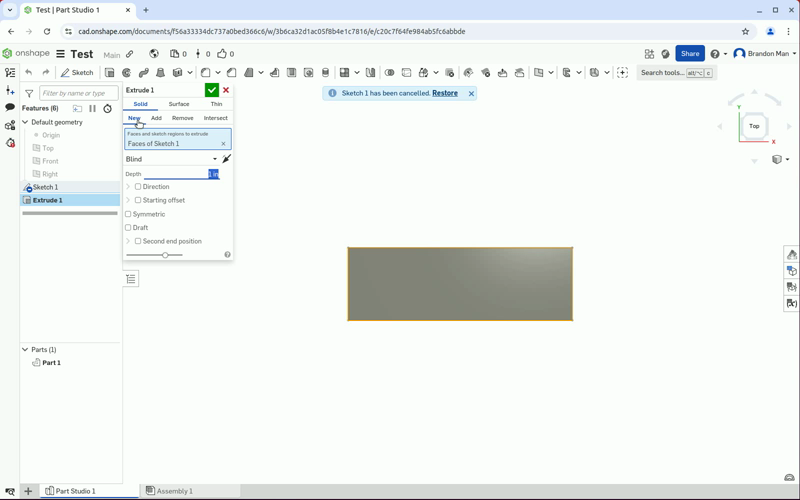
text(9.148)
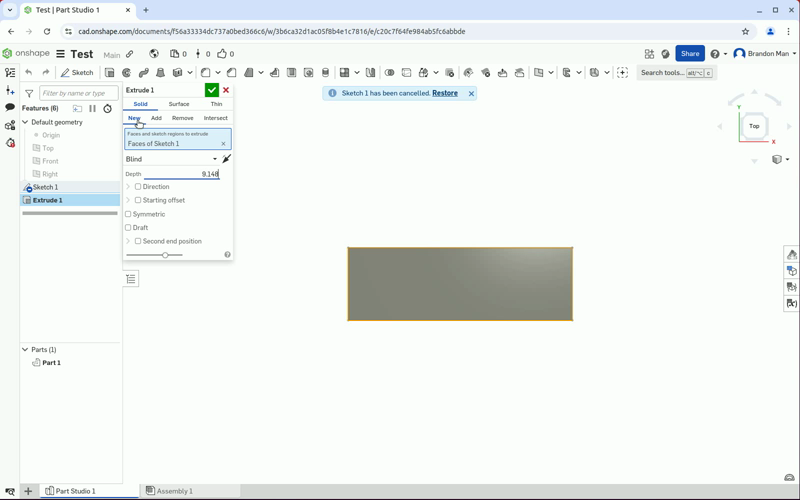
key(tab, 3)
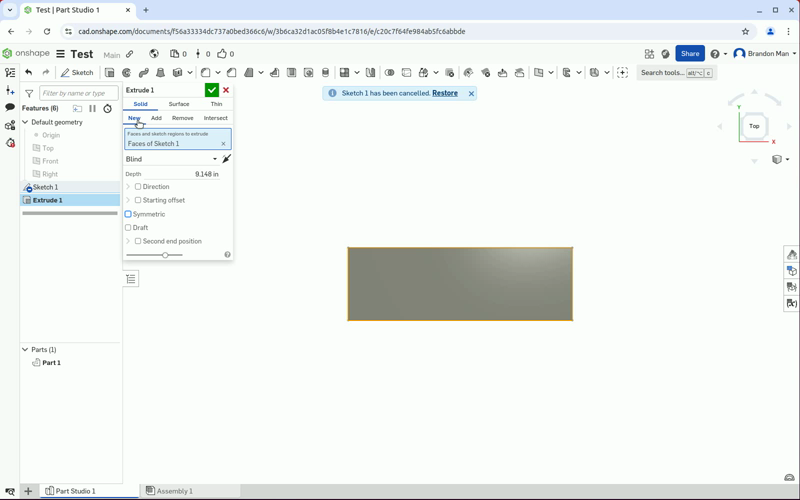
key(space)
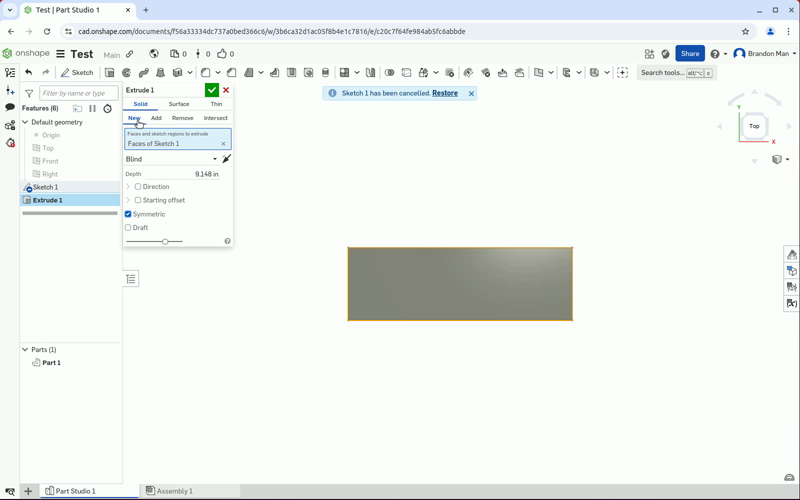
key(enter)
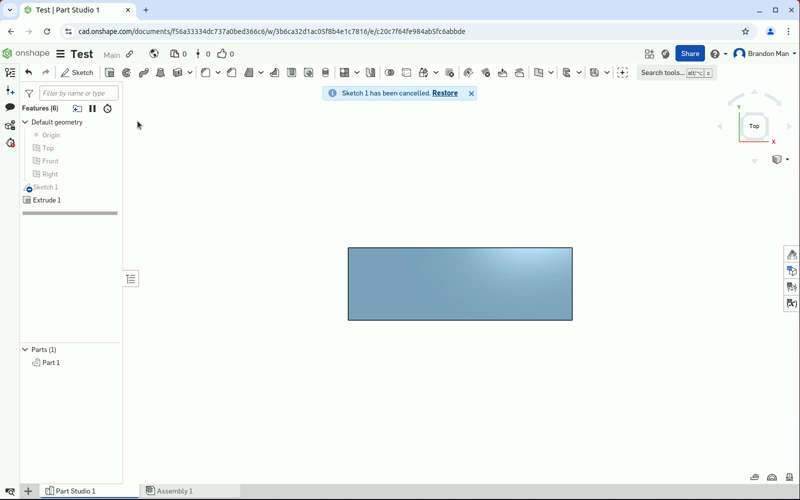
key(shift+h)
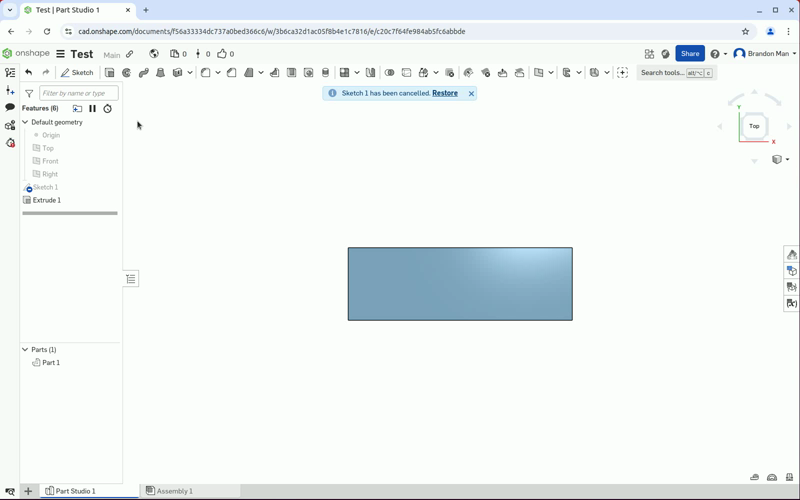
key(shift+h)
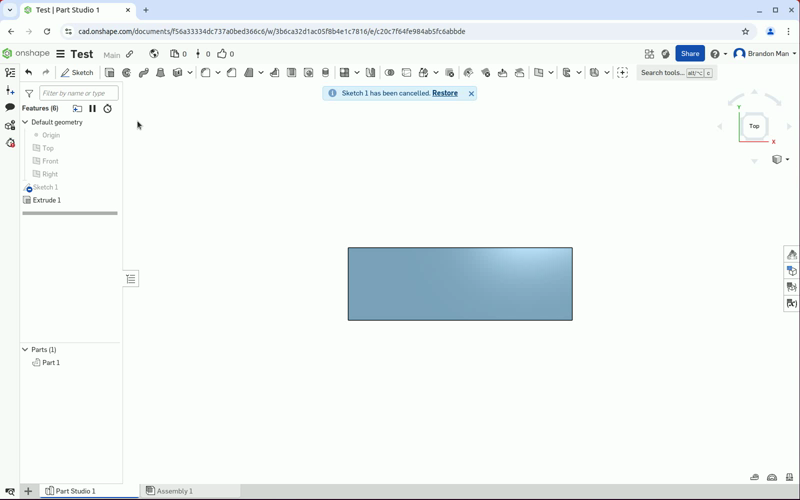
mouse_move(73, 189)
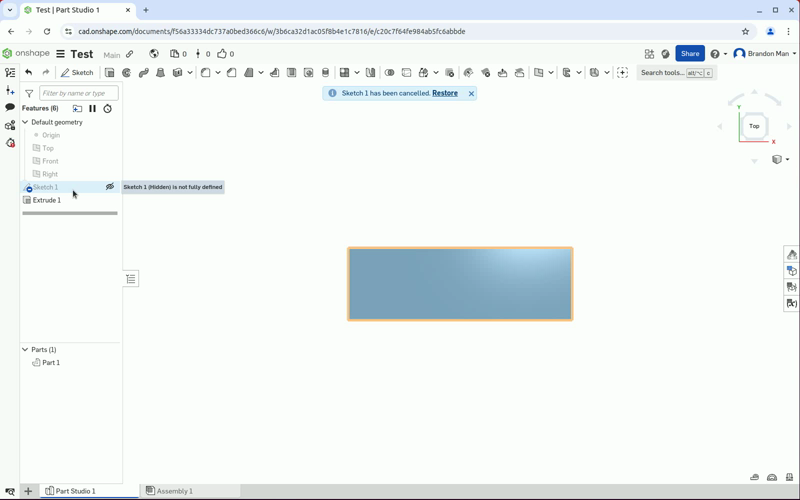
click(73, 189)
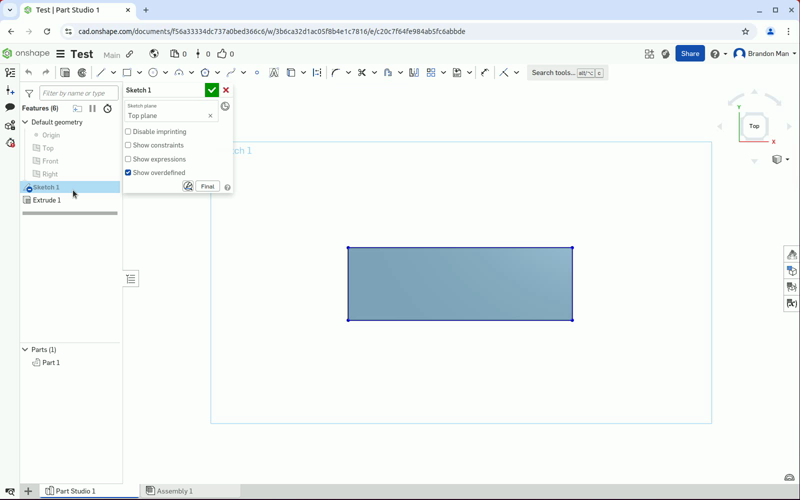
mouse_move(229, 92)
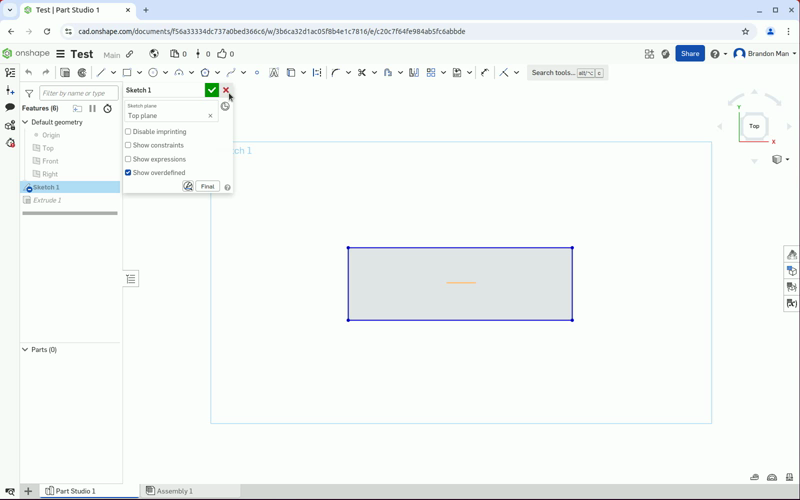
click(229, 92)
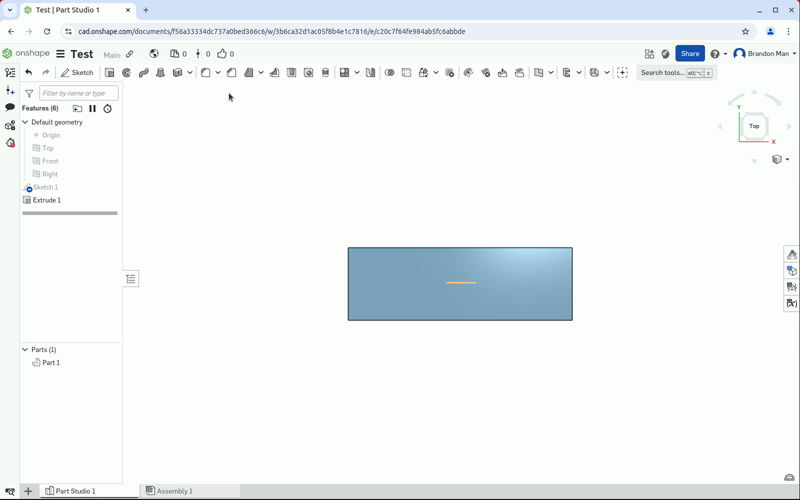
mouse_move(541, 75)
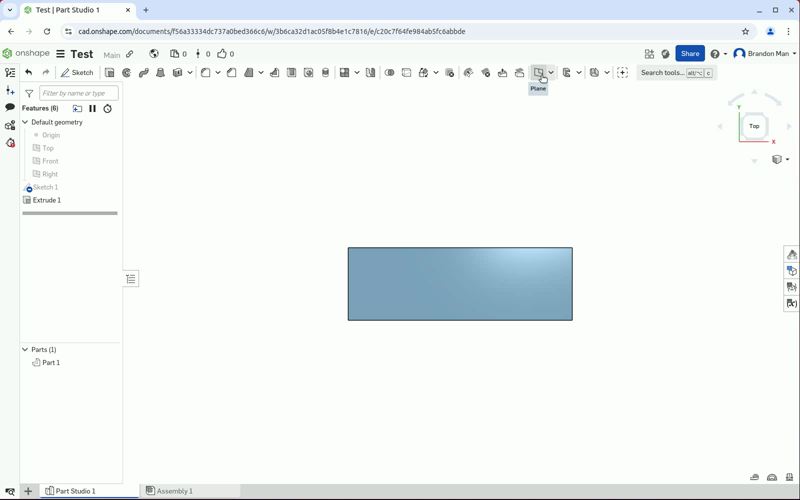
click(541, 75)
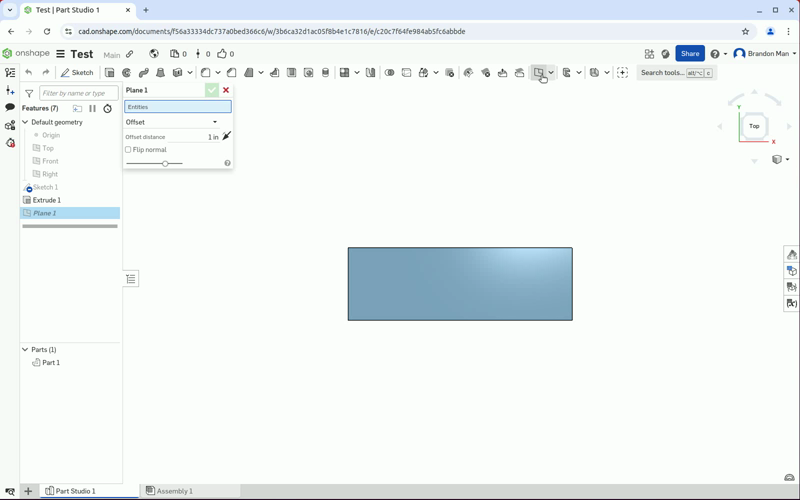
mouse_move(73, 150)
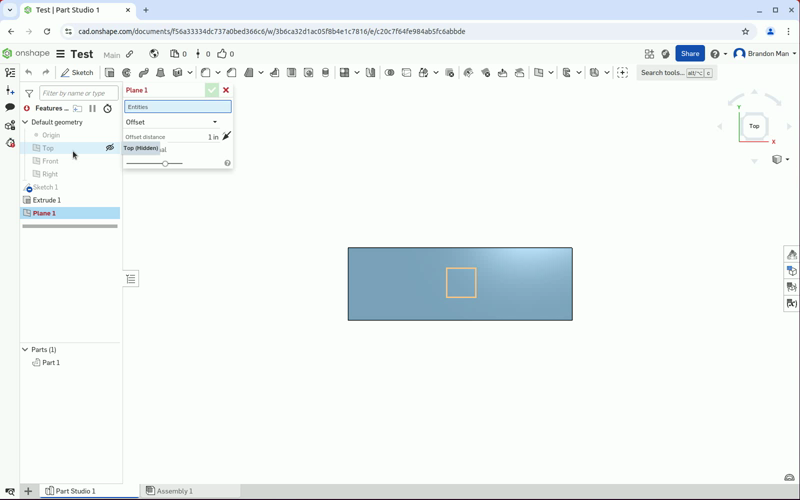
click(73, 150)
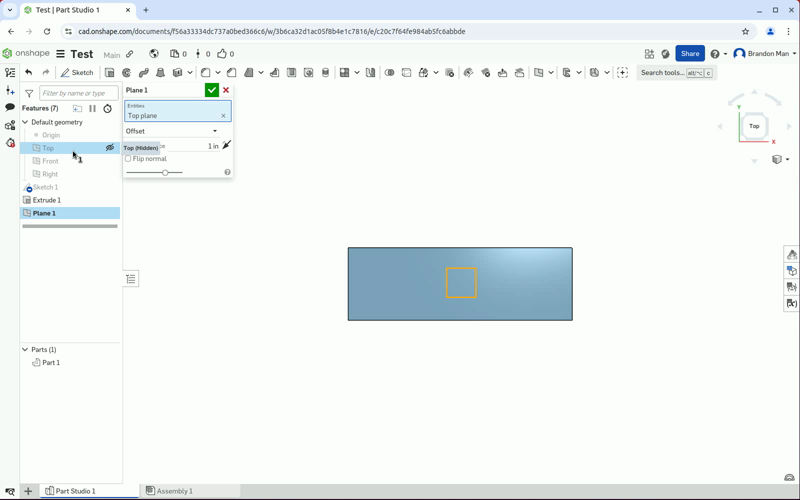
key(tab, 2)
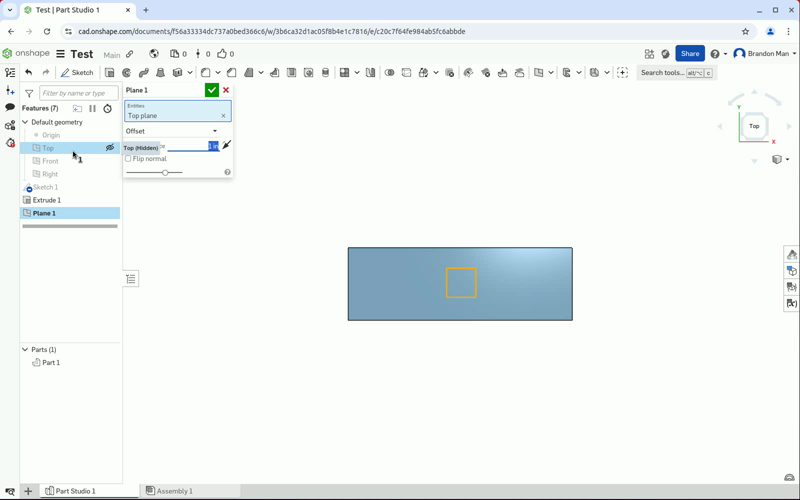
text(4.56)
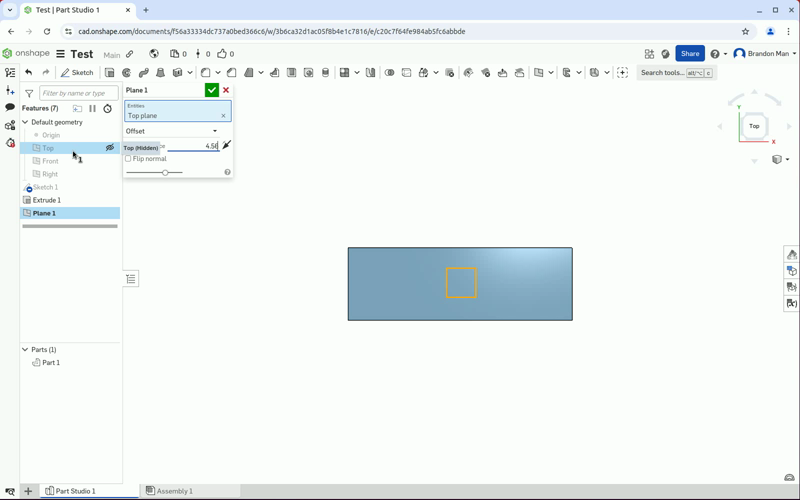
key(enter, 2)
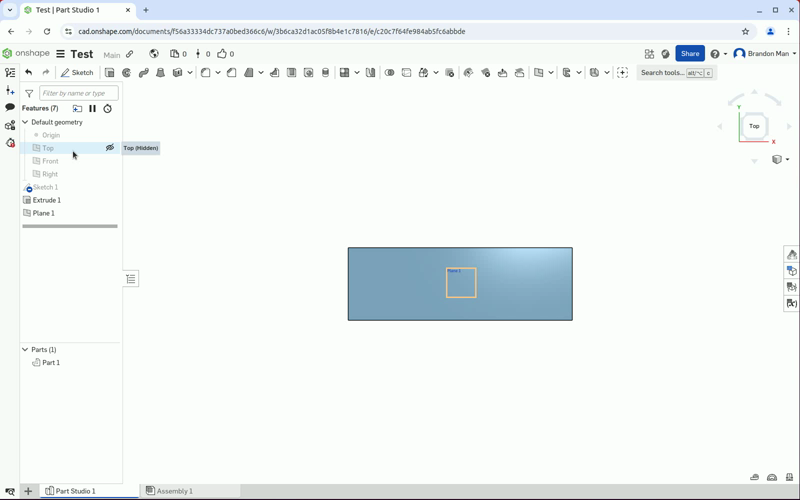
key(shift+s)
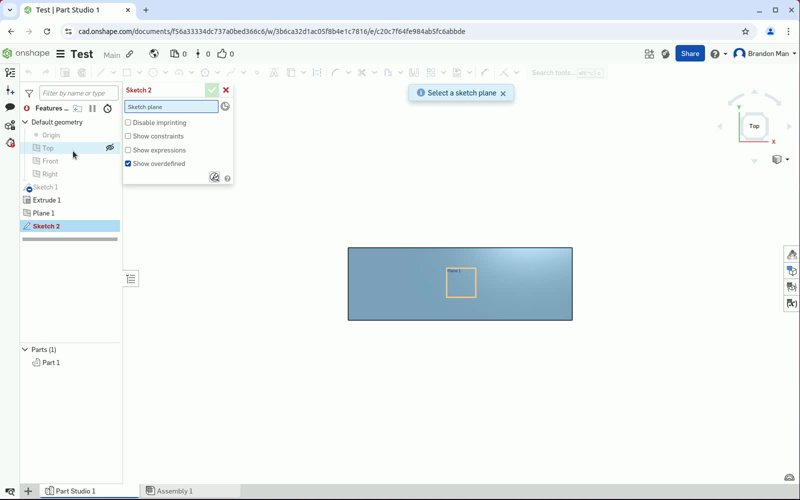
mouse_move(73, 215)
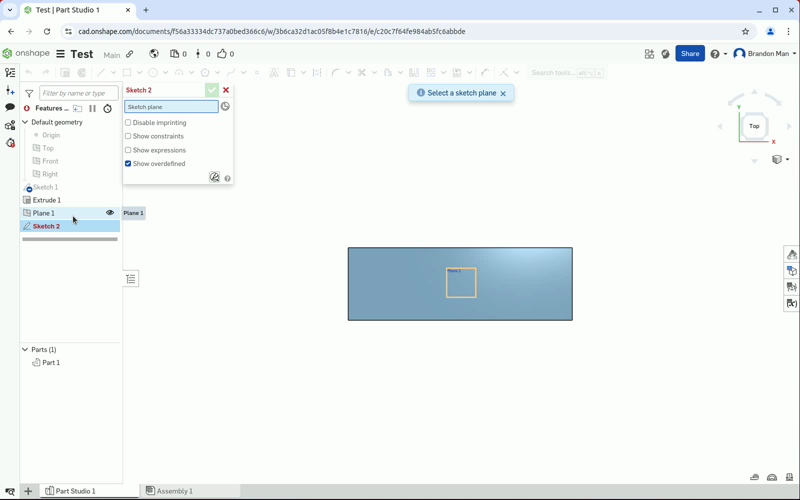
click(73, 215)
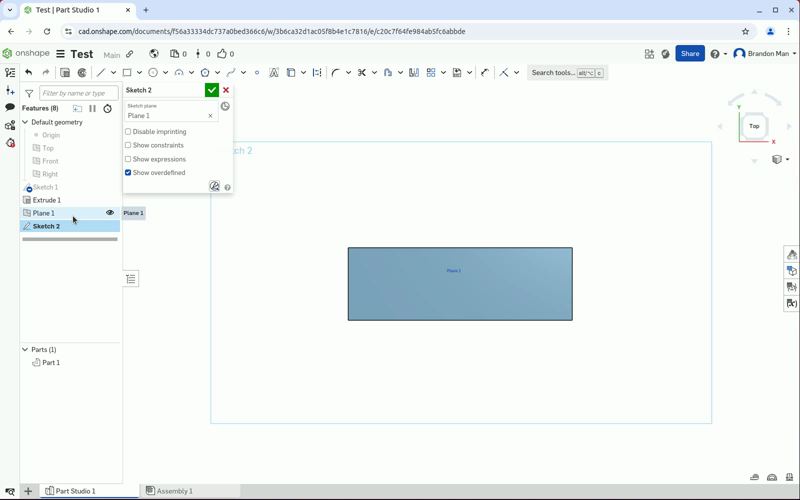
mouse_move(73, 352)
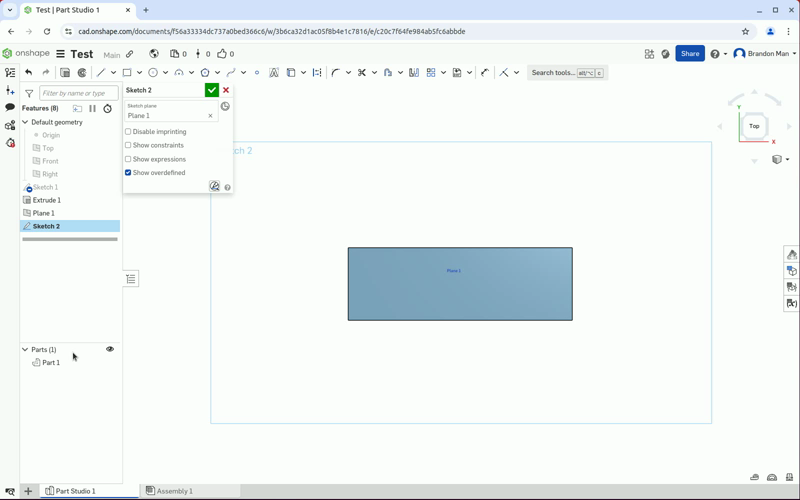
key(y)
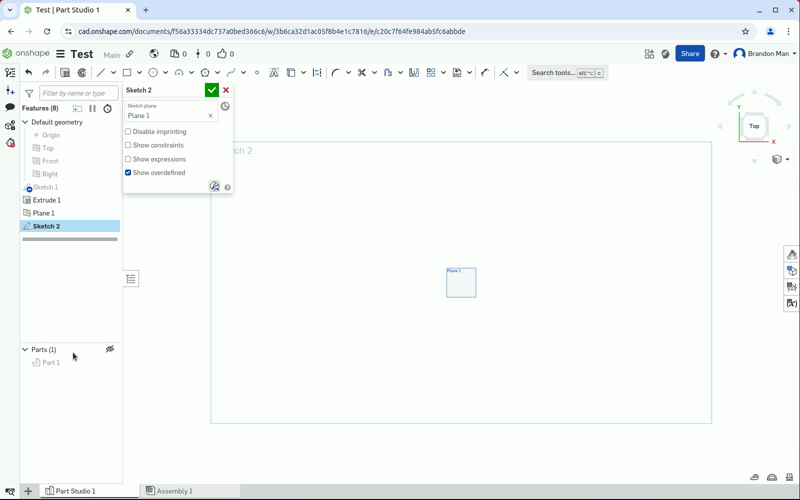
key(c)
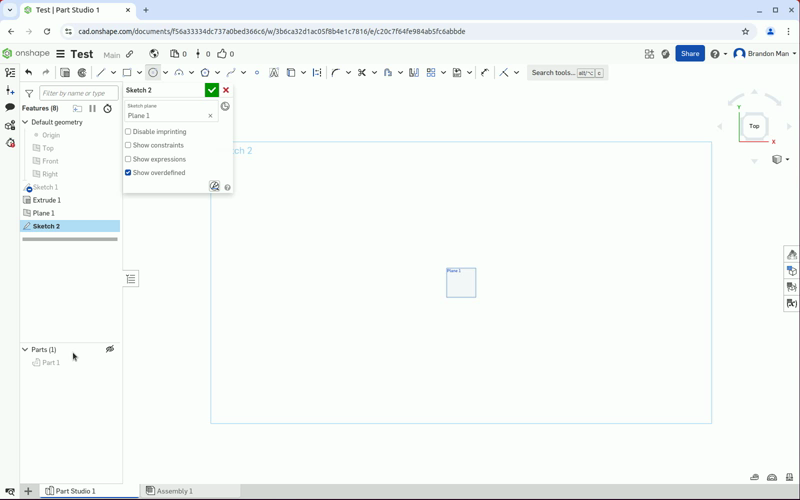
key_down(shift)
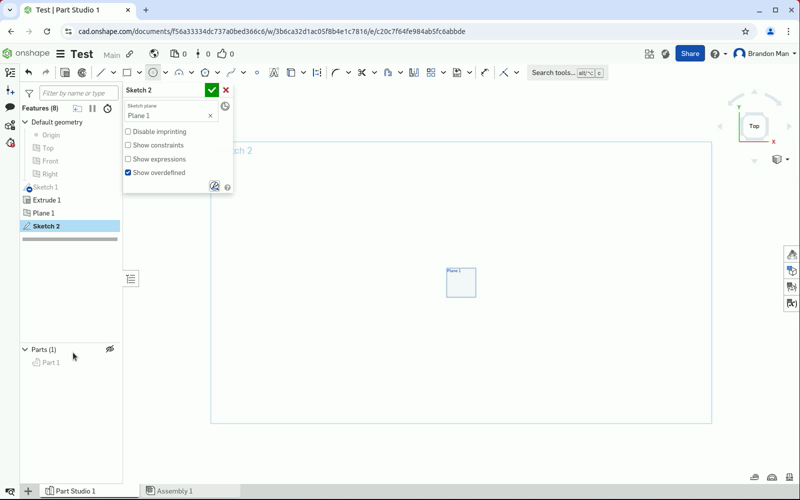
mouse_move(367, 264)
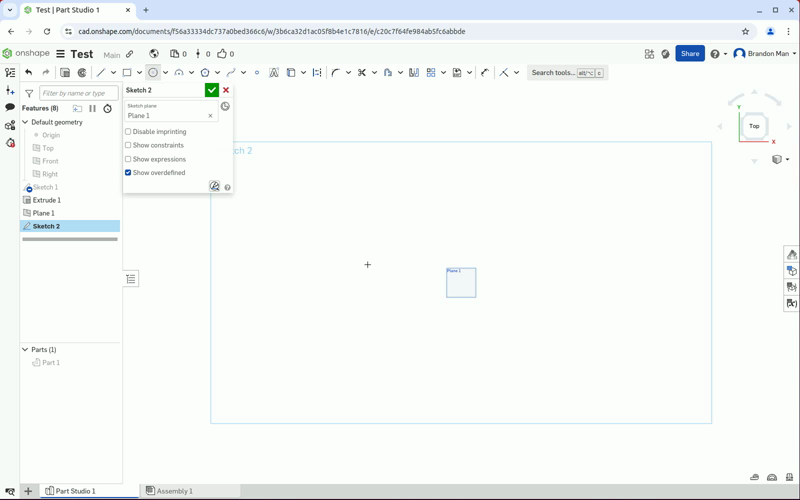
click(367, 264)
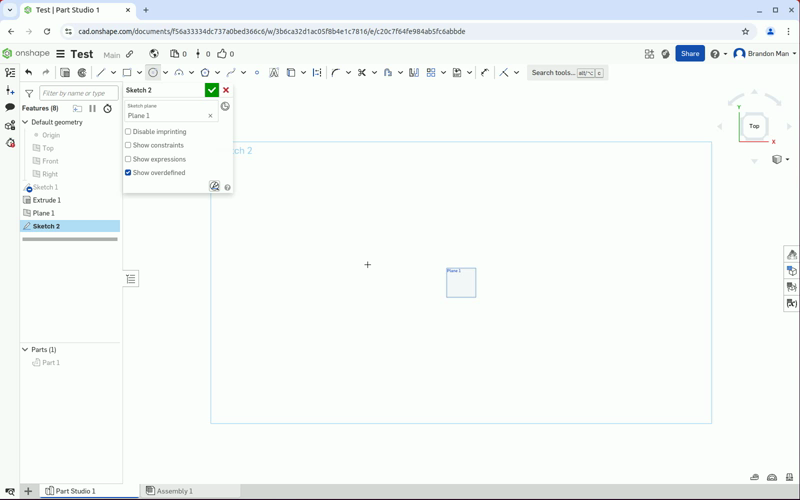
key_up(shift)
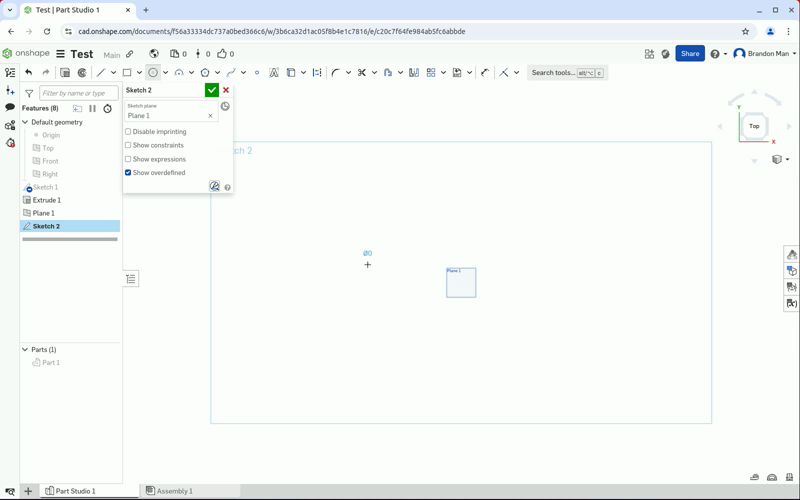
mouse_move(379, 264)
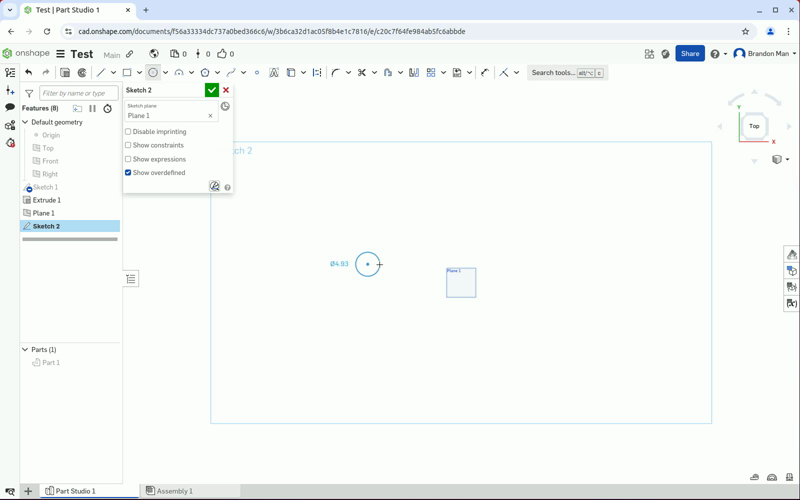
click(379, 264)
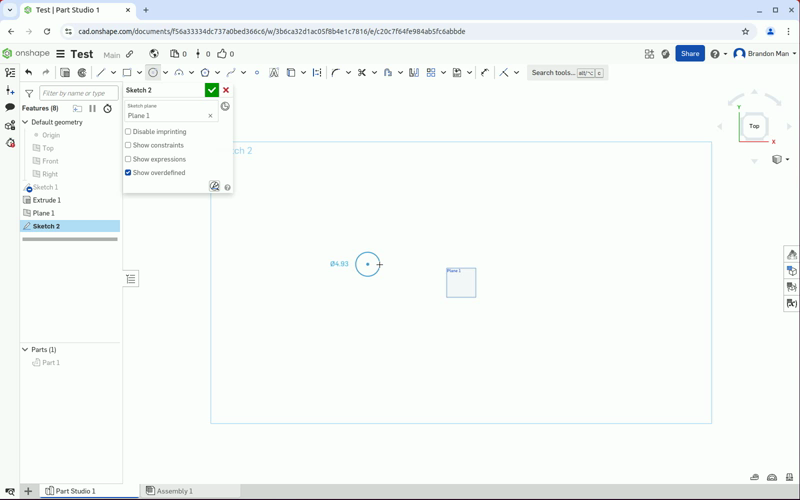
key(esc)
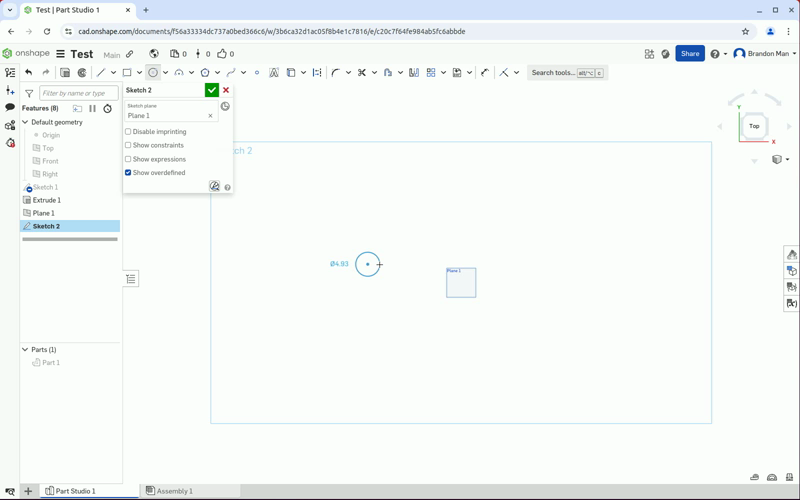
mouse_move(373, 261)
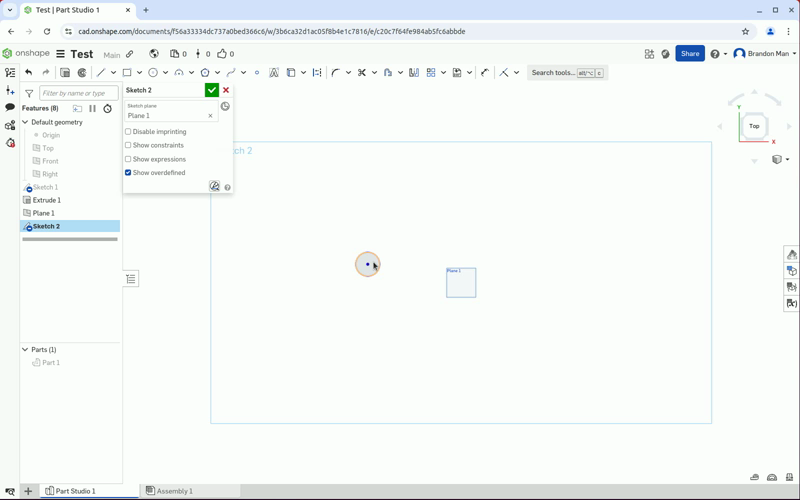
scroll(6)
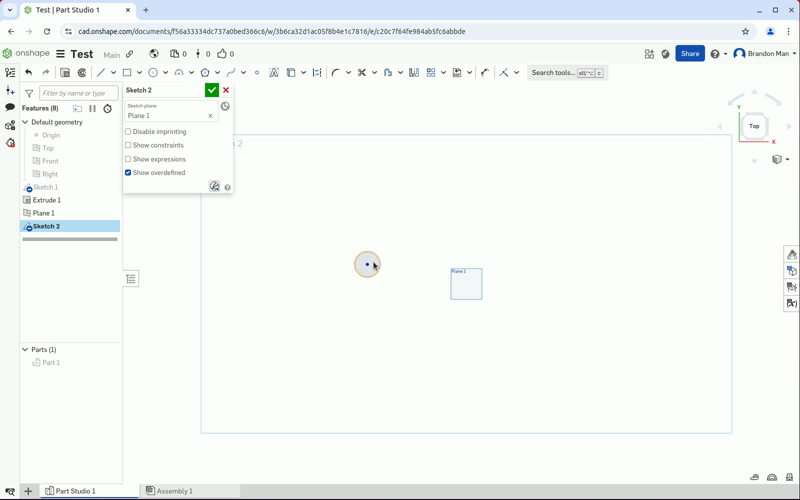
scroll(6)
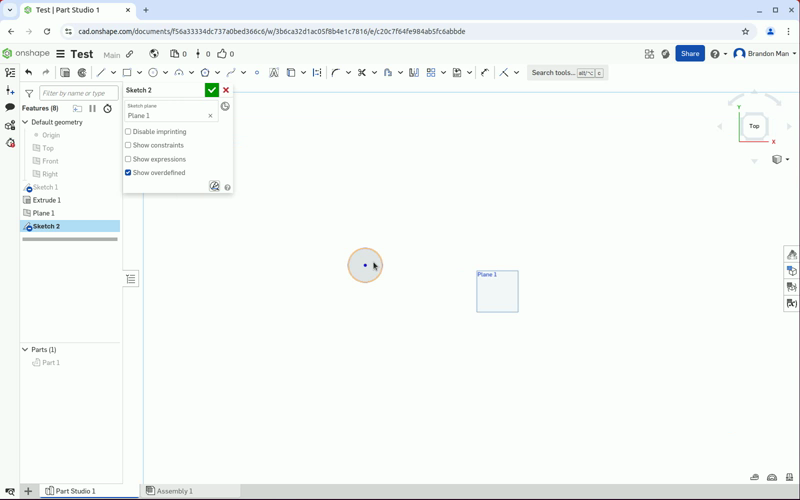
scroll(6)
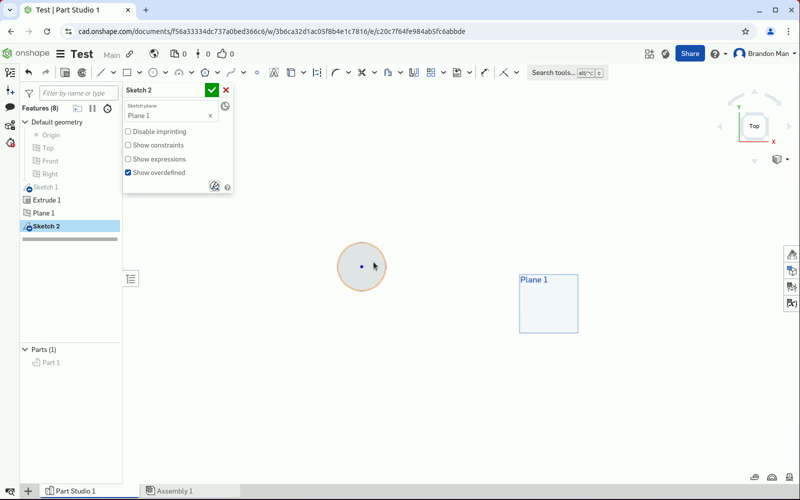
scroll(6)
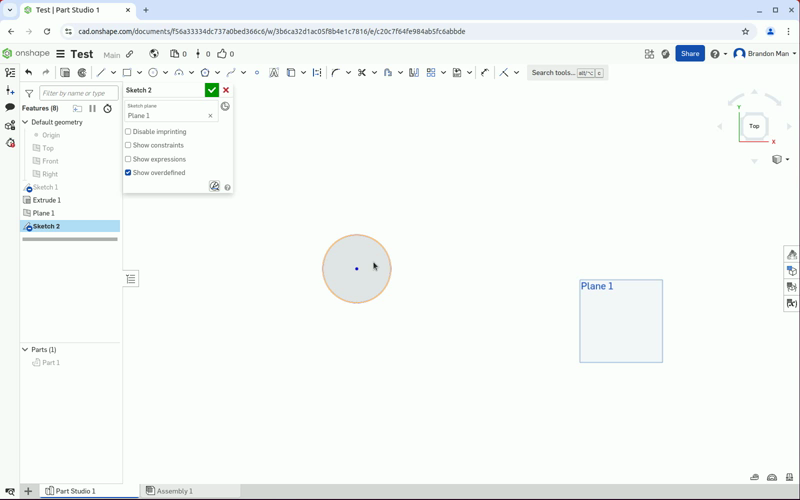
scroll(6)
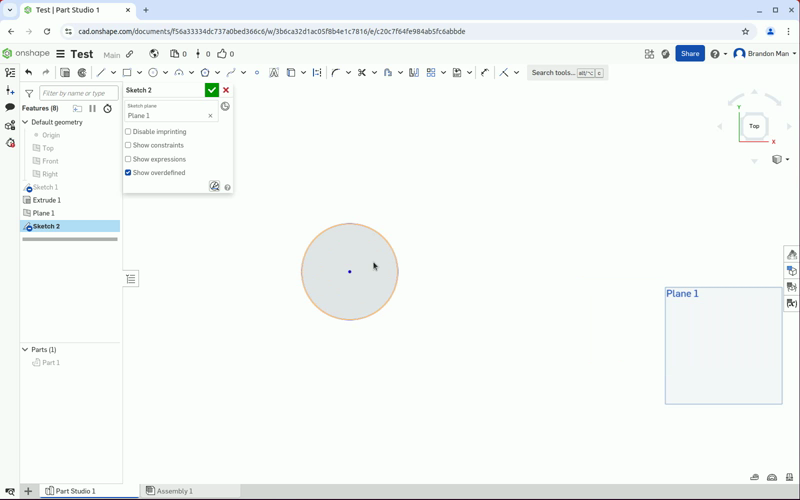
scroll(6)
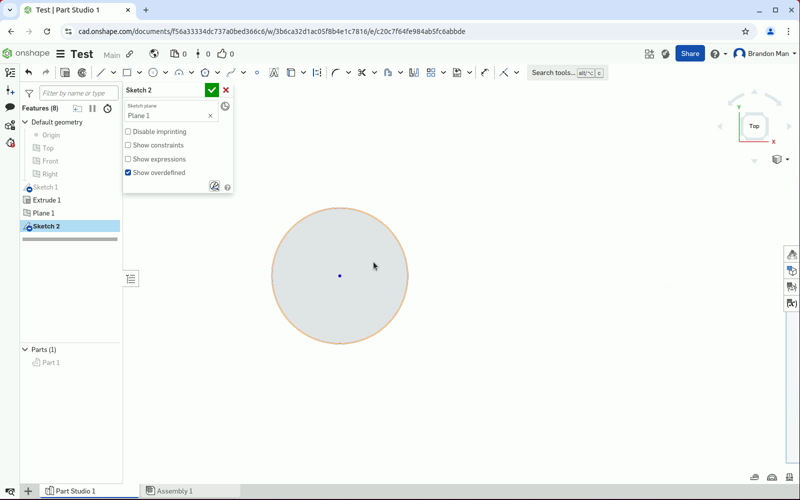
scroll(6)
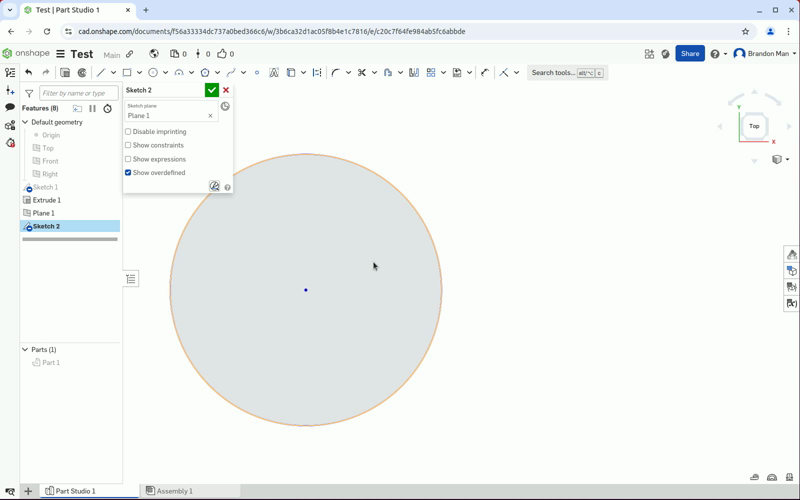
click(373, 261)
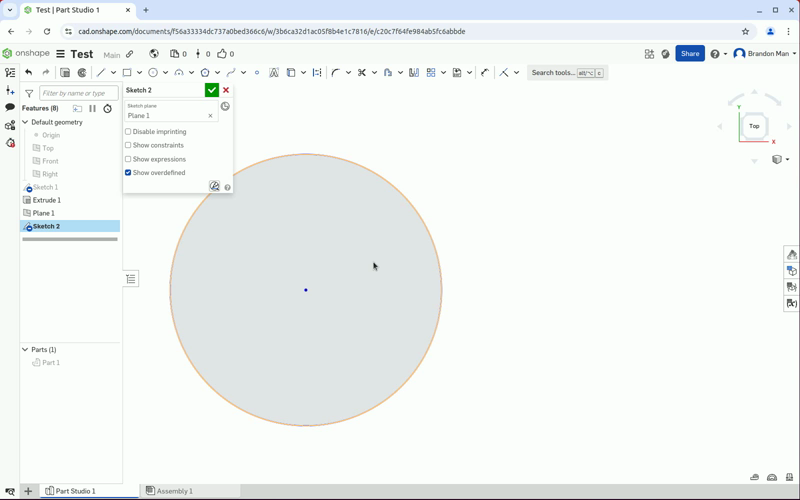
scroll(-6)
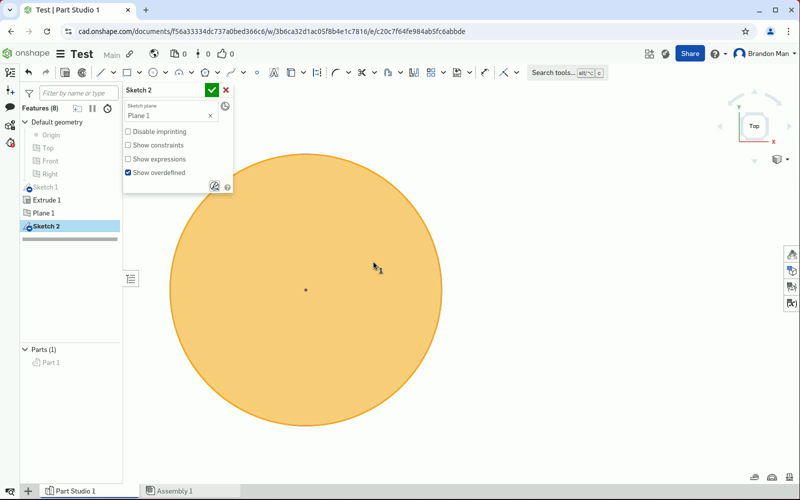
scroll(-6)
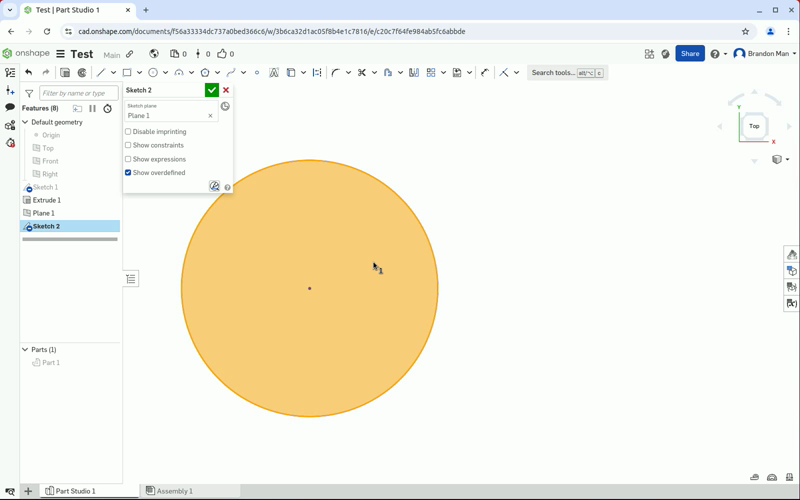
scroll(-6)
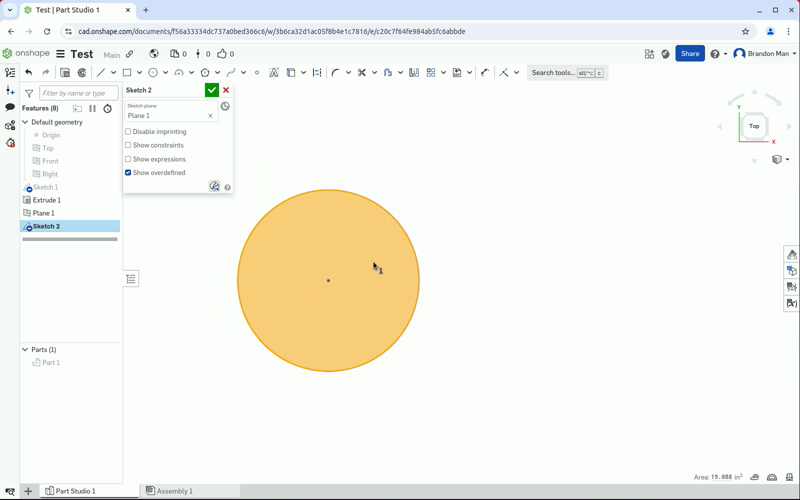
scroll(-6)
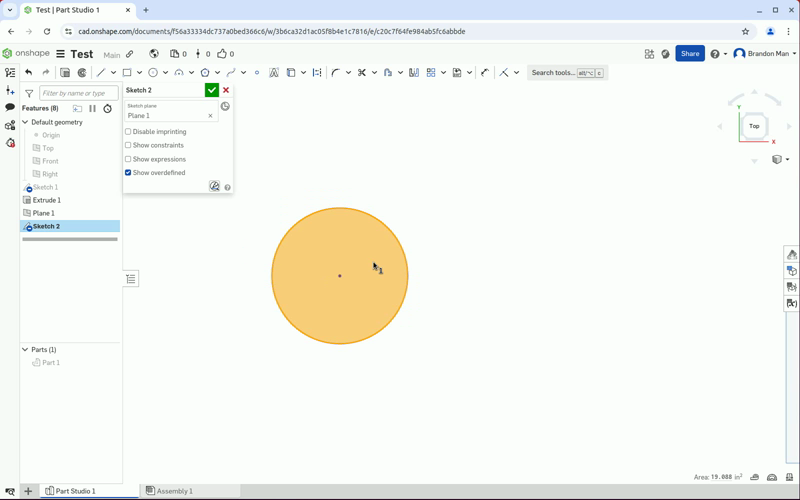
scroll(-6)
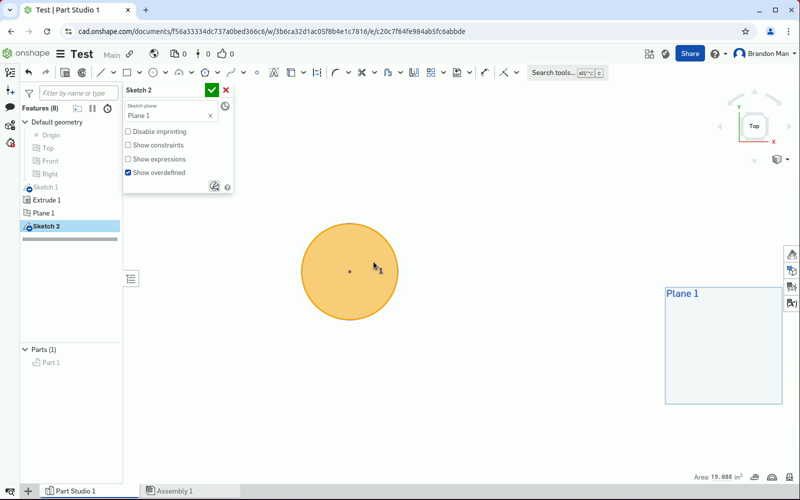
scroll(-6)
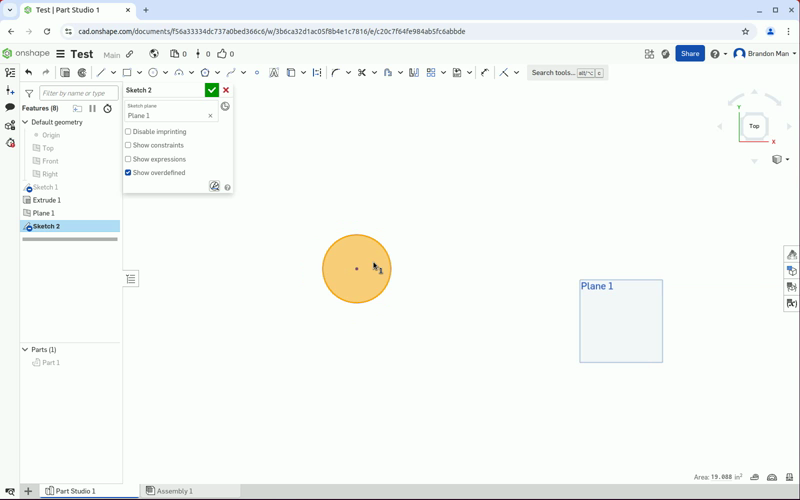
scroll(-6)
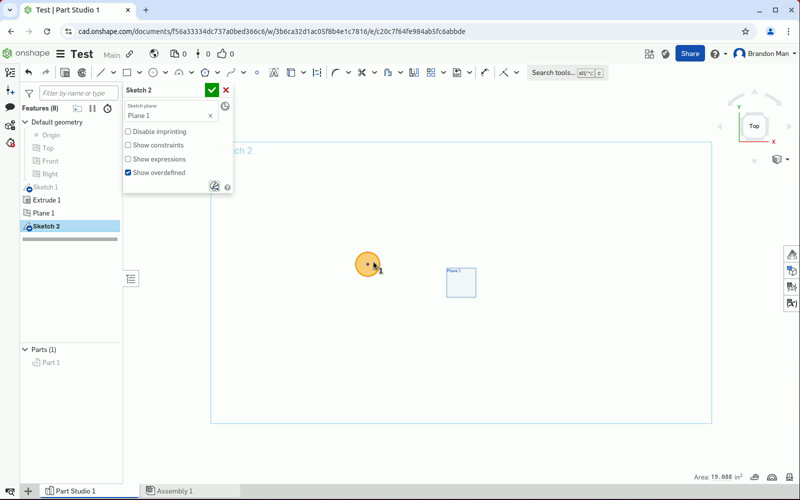
mouse_move(73, 352)
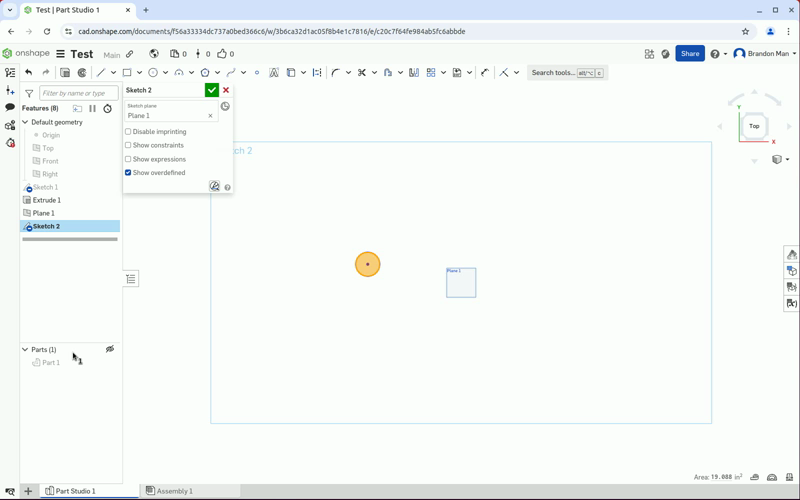
key(shift+y)
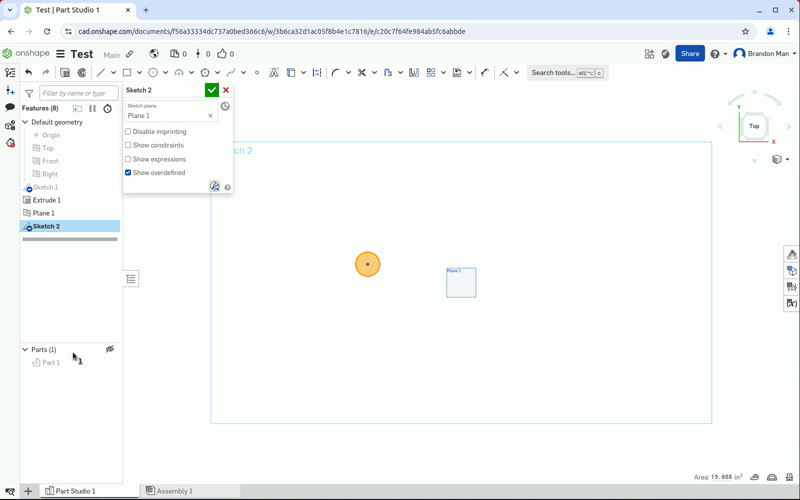
key(shift+e)
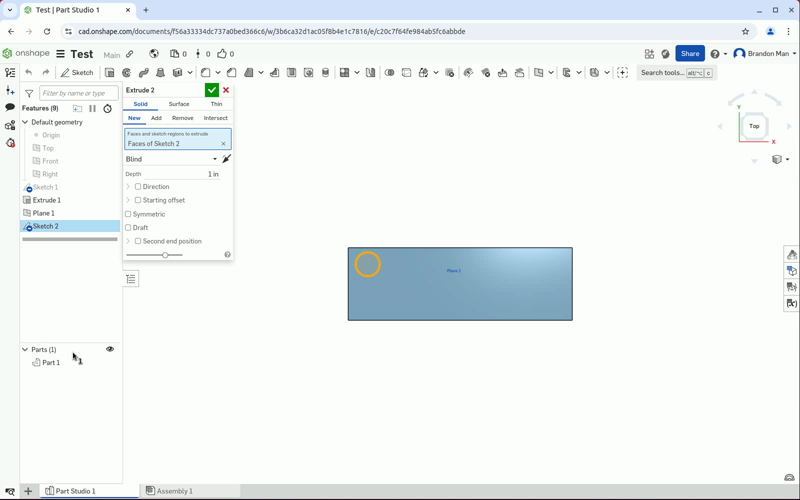
mouse_move(143, 106)
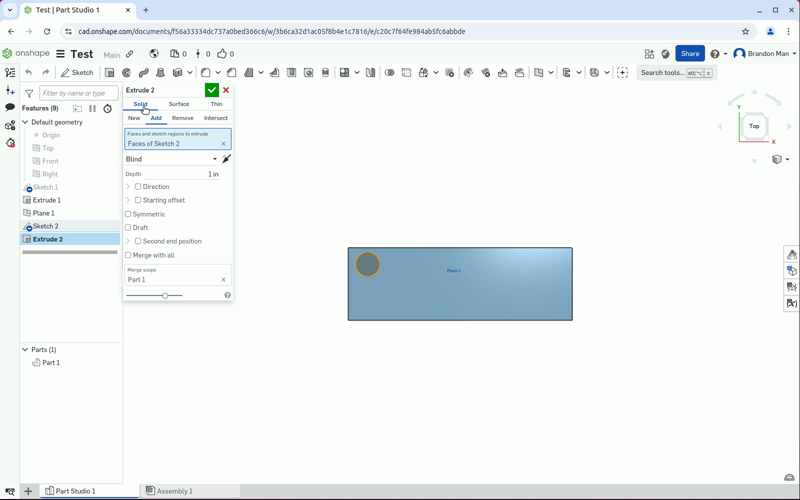
click(143, 106)
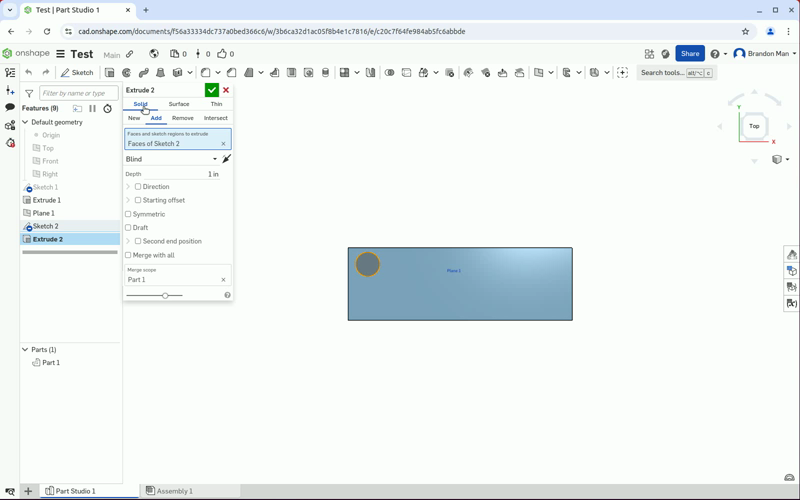
mouse_move(137, 120)
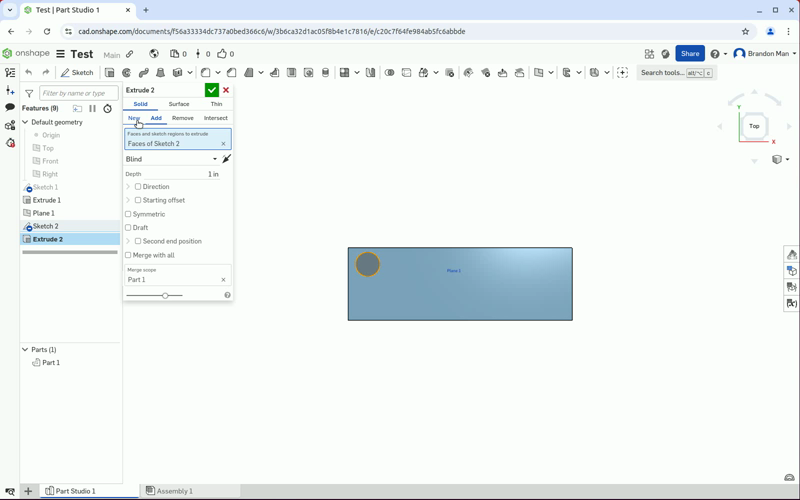
click(137, 120)
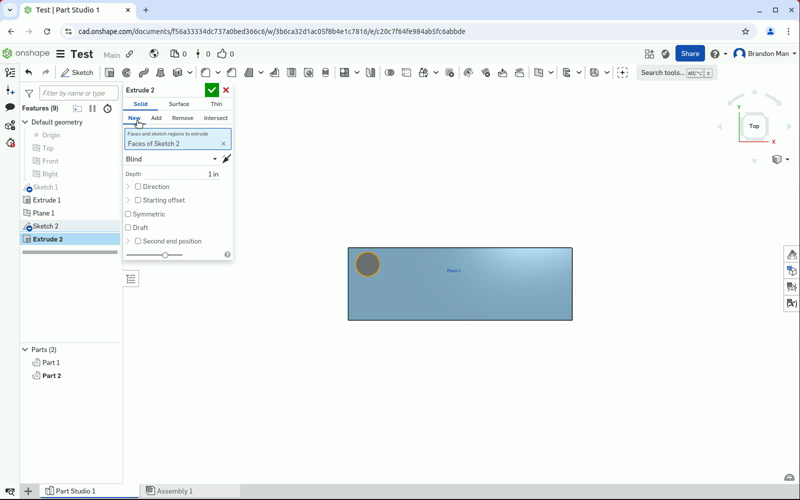
key(tab, 4)
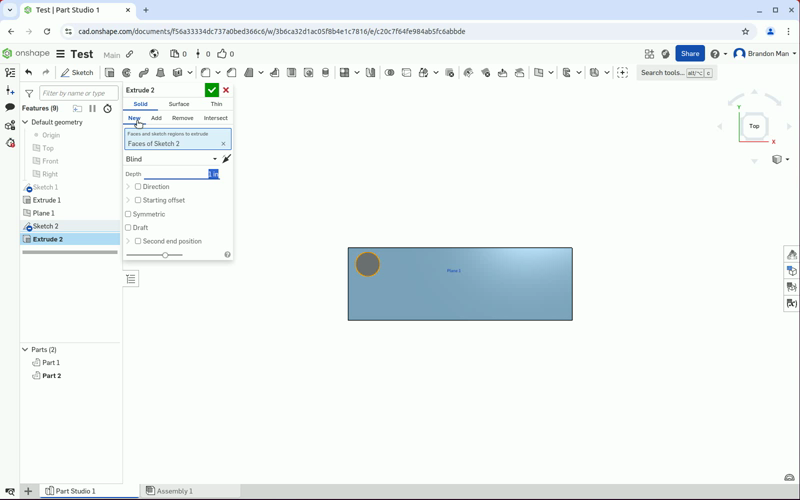
text(1.685)
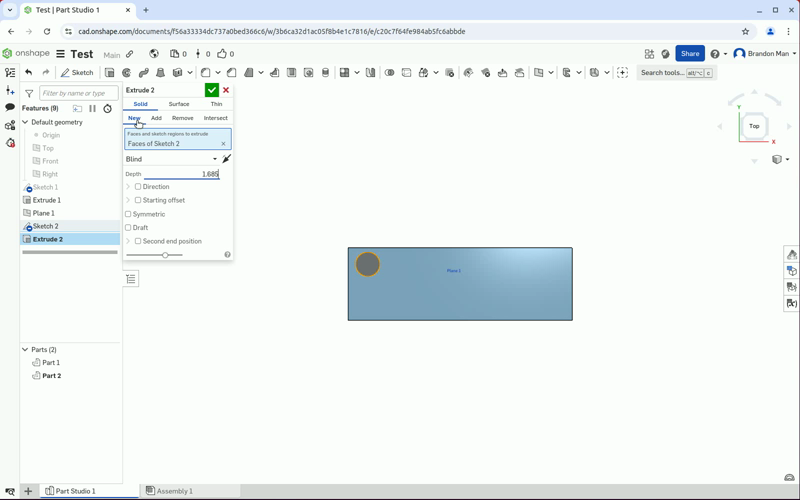
key(enter)
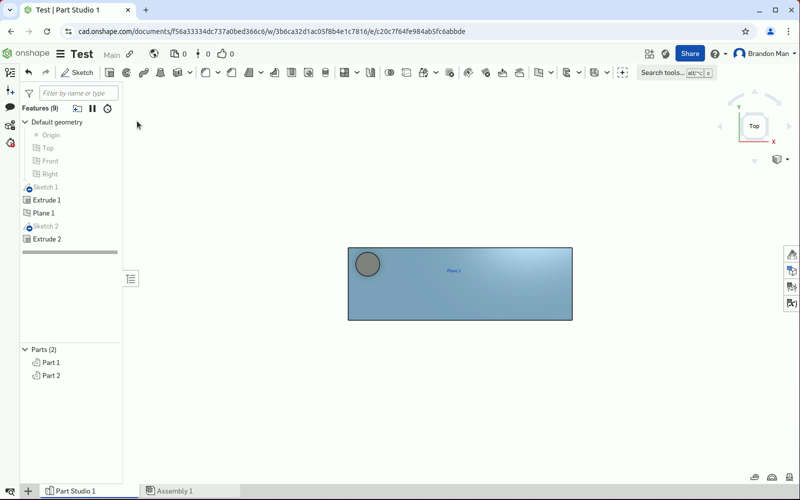
key(shift+h)
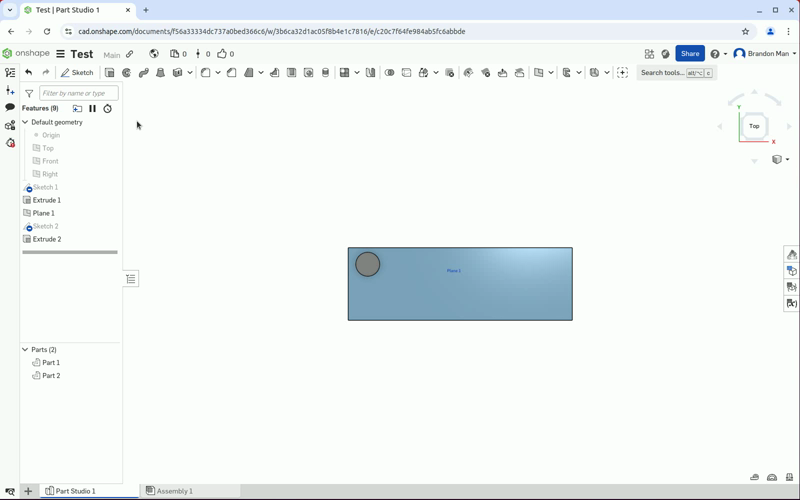
key(shift+h)
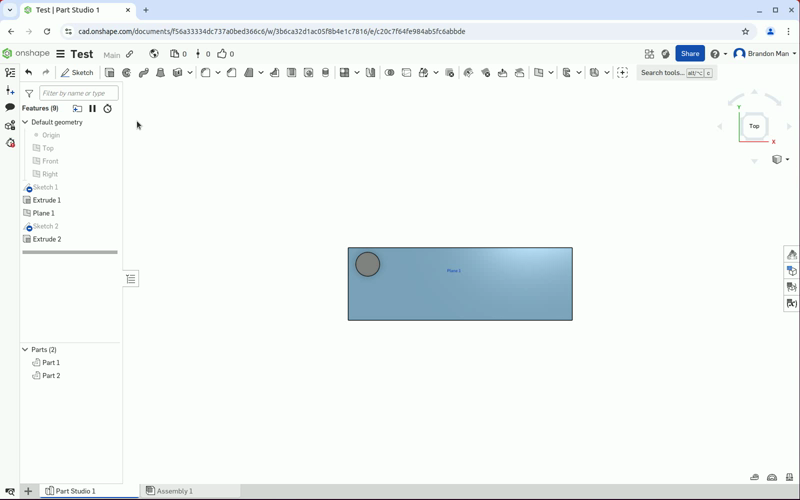
mouse_move(73, 189)
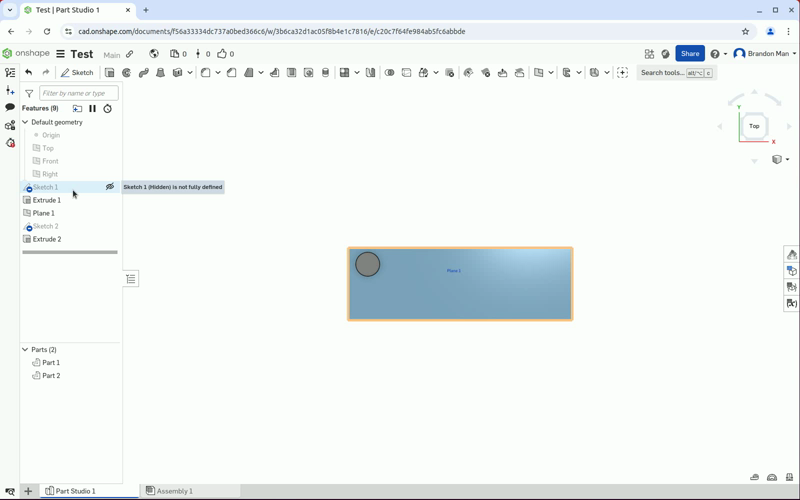
click(73, 189)
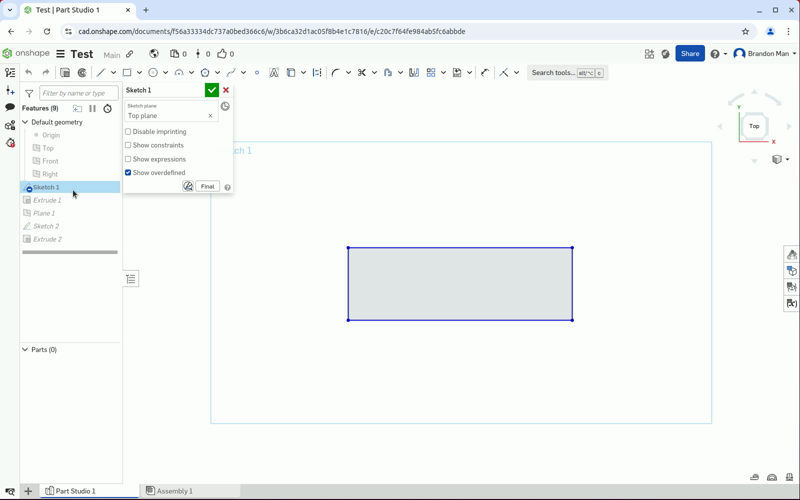
mouse_move(229, 92)
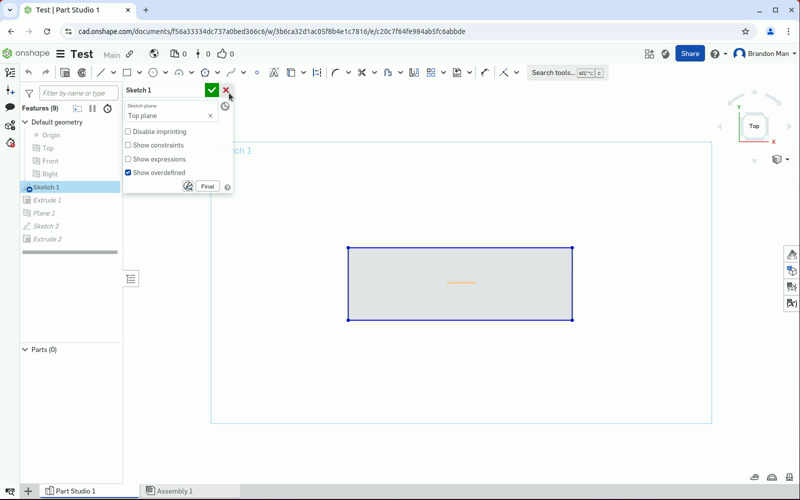
click(229, 92)
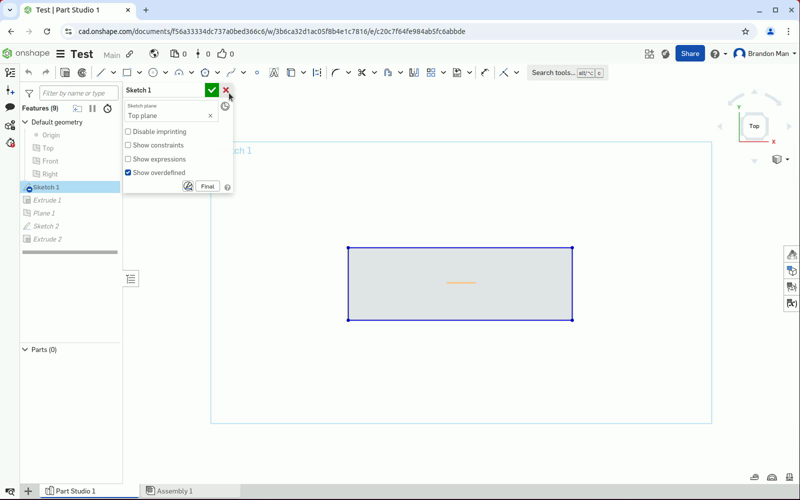
key(shift+s)
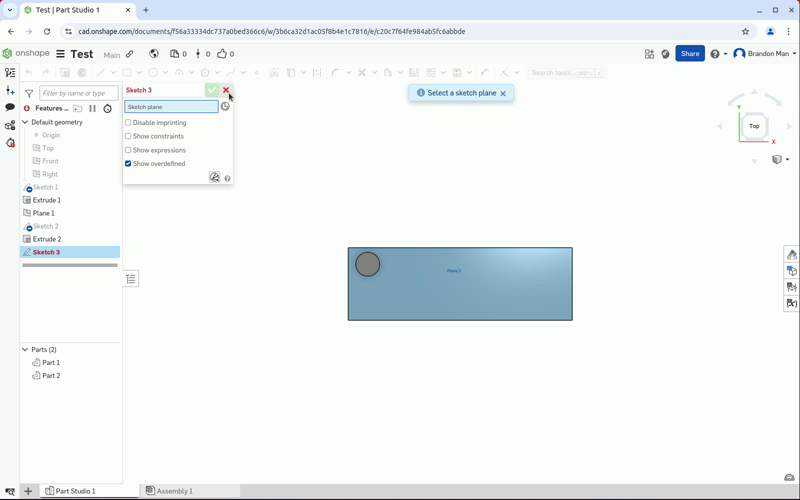
mouse_move(73, 215)
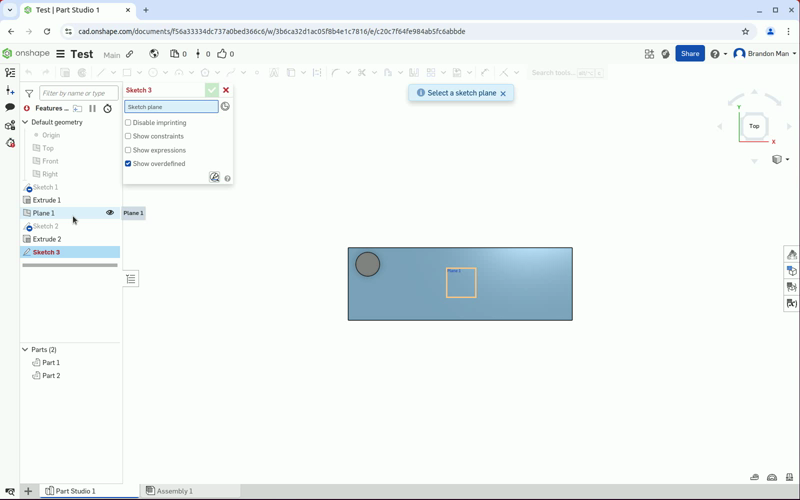
click(73, 215)
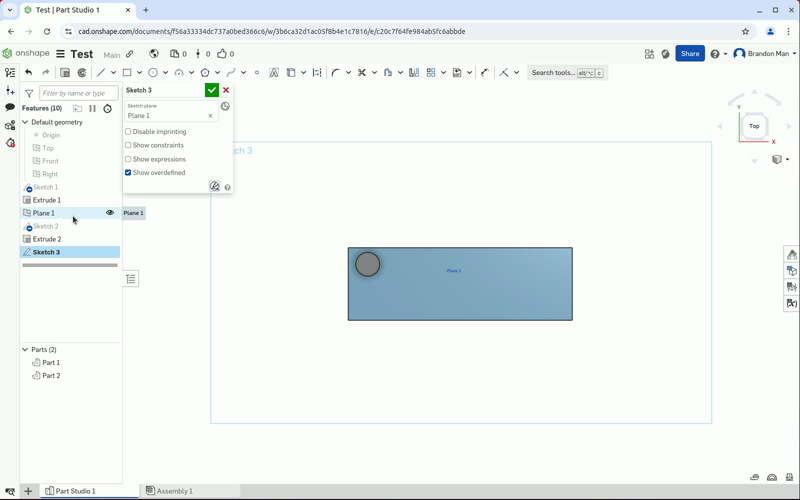
mouse_move(73, 352)
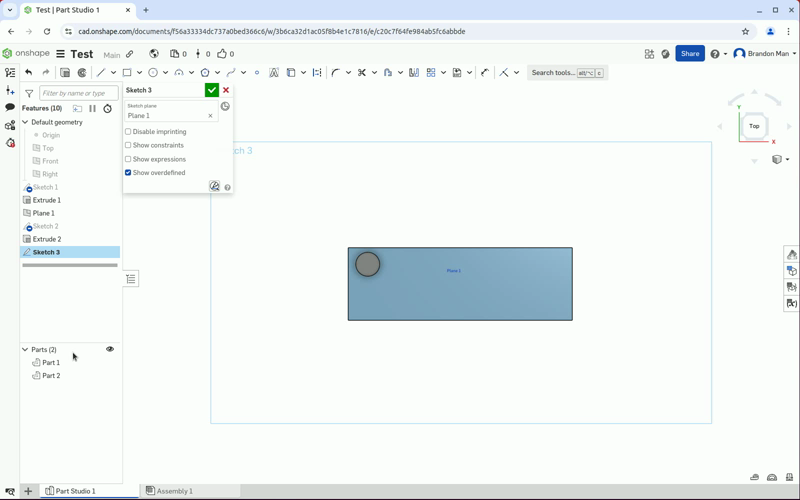
key(y)
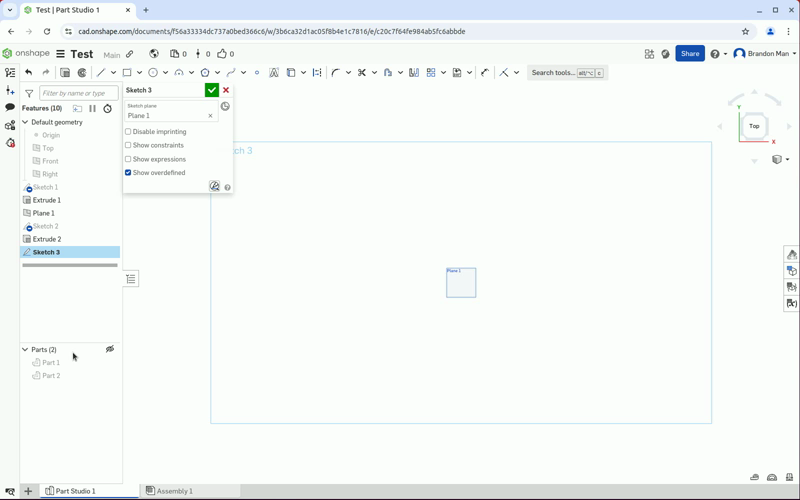
key(c)
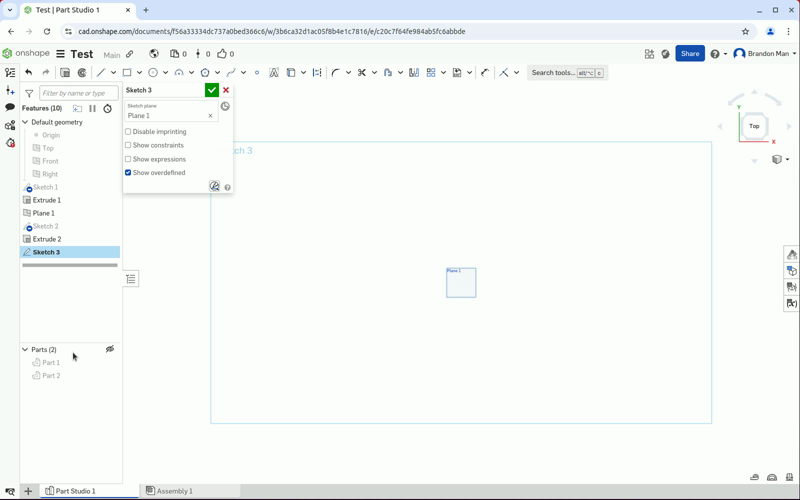
key_down(shift)
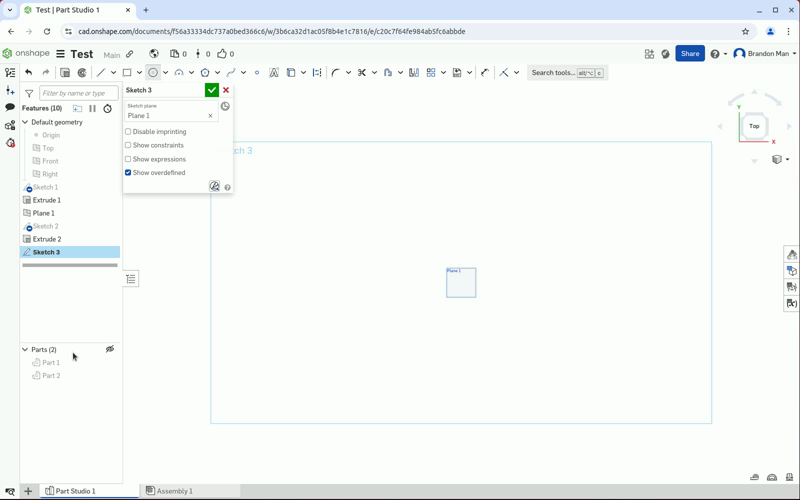
mouse_move(405, 264)
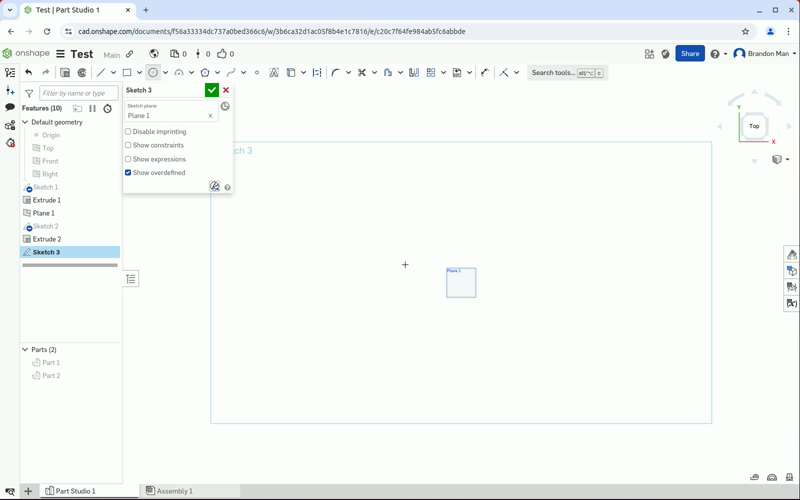
click(405, 264)
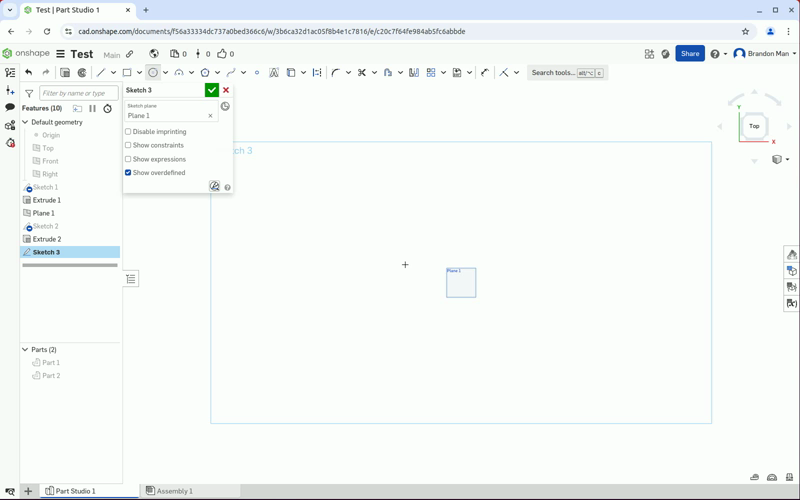
key_up(shift)
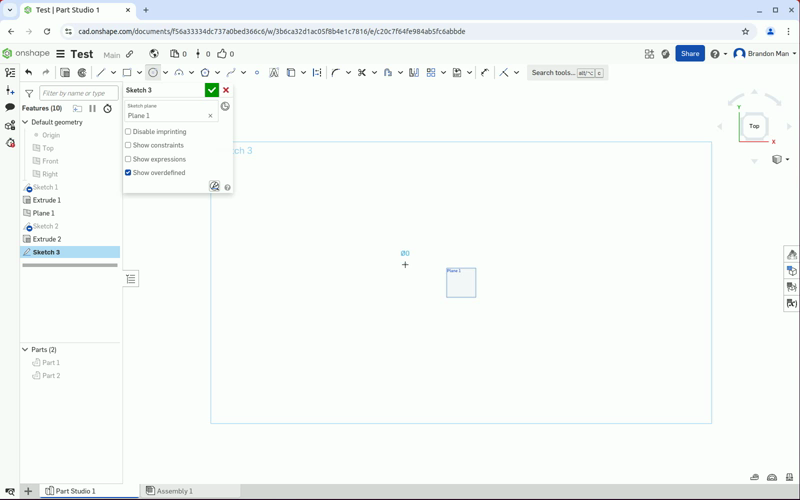
mouse_move(417, 264)
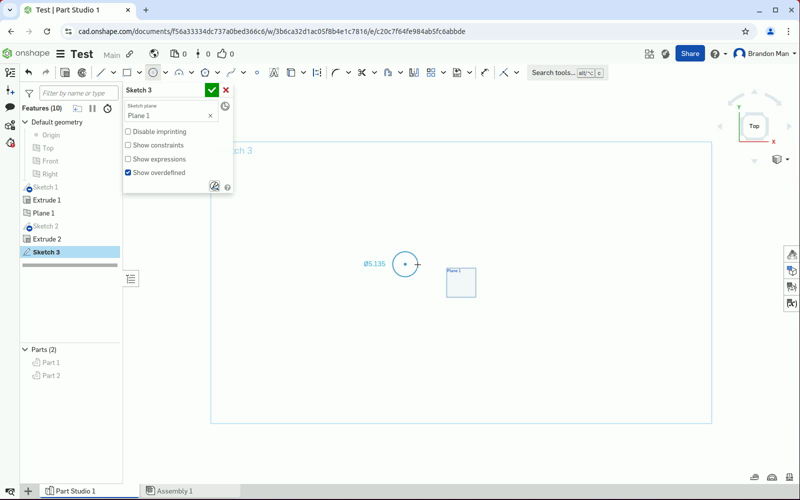
click(417, 264)
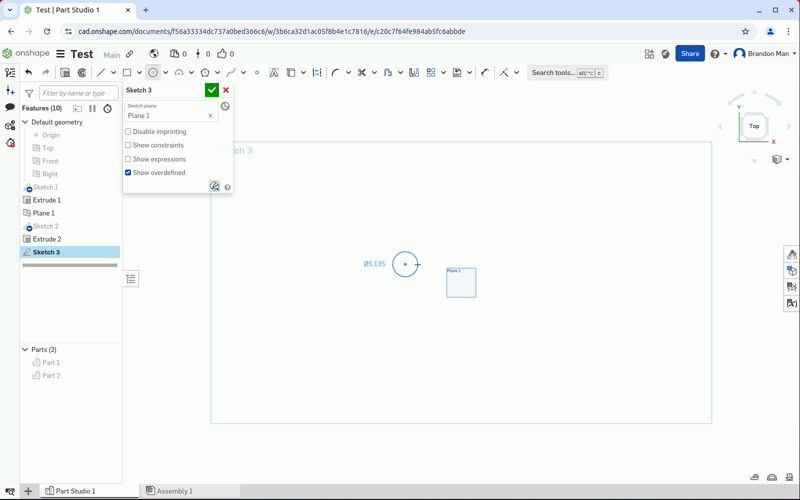
key(esc)
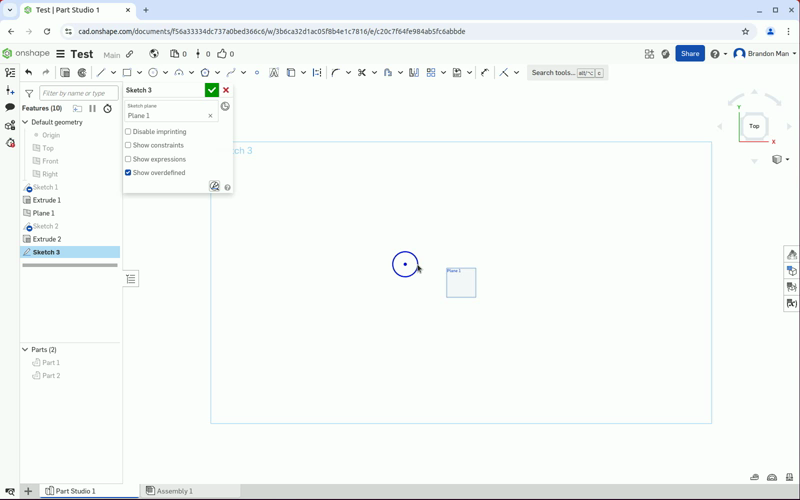
mouse_move(404, 262)
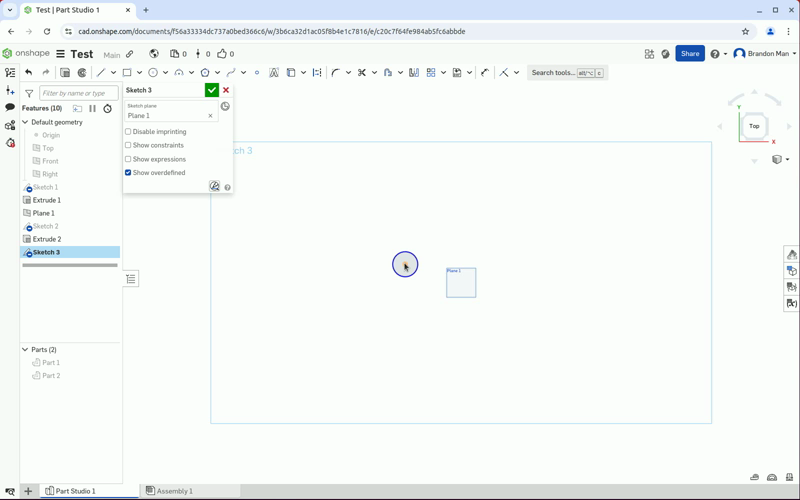
scroll(6)
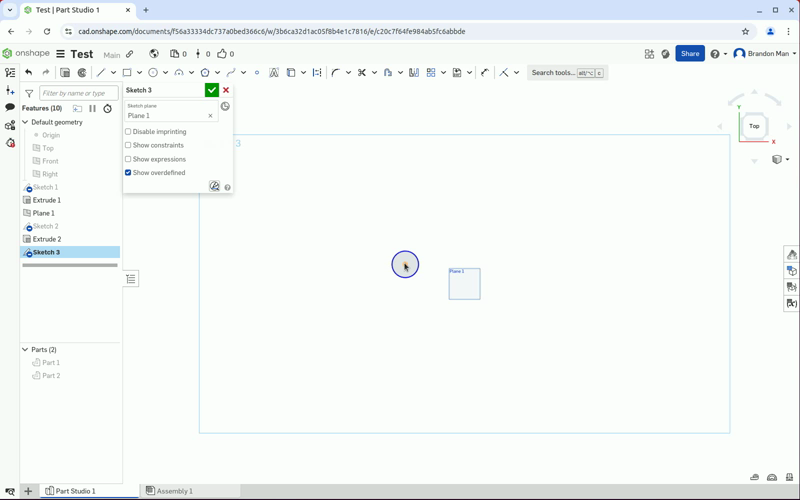
scroll(6)
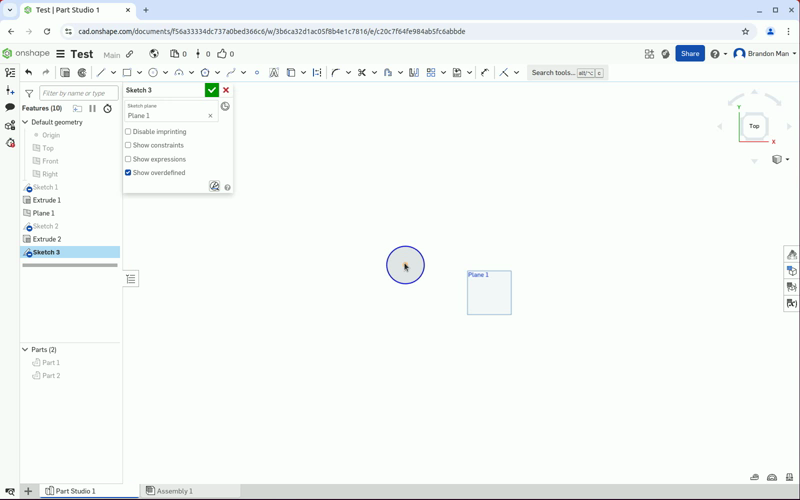
scroll(6)
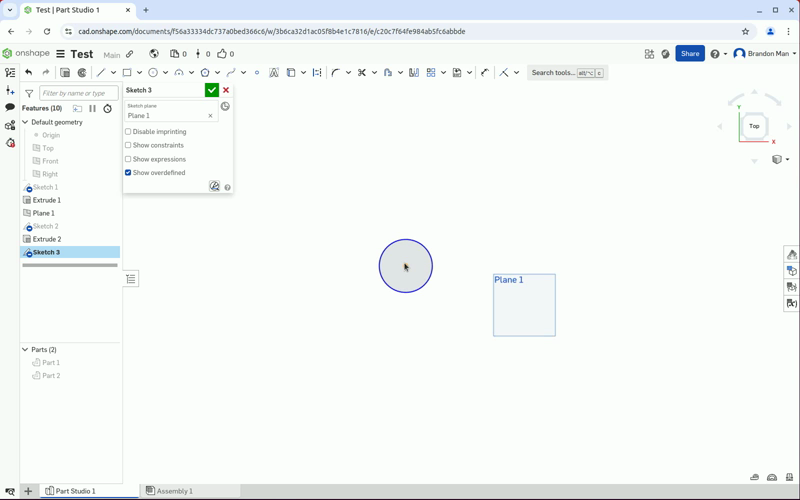
scroll(6)
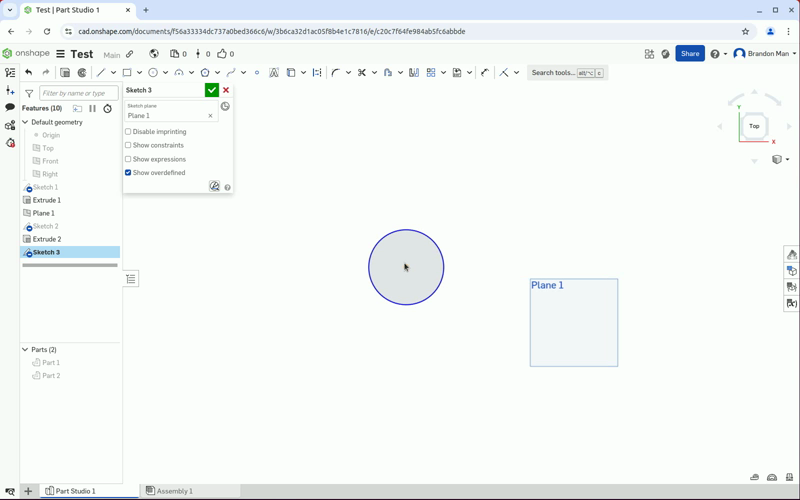
scroll(6)
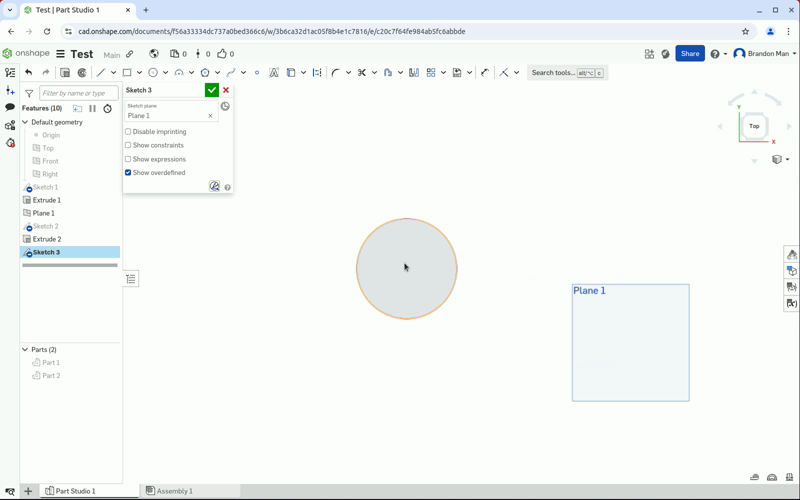
scroll(6)
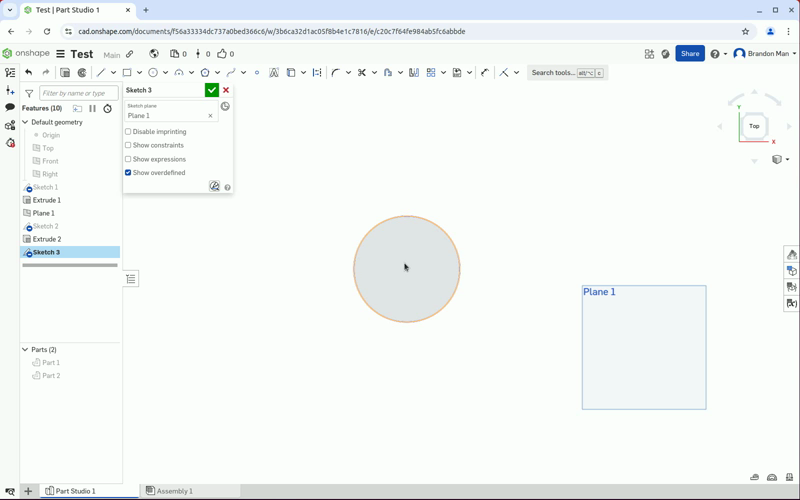
scroll(6)
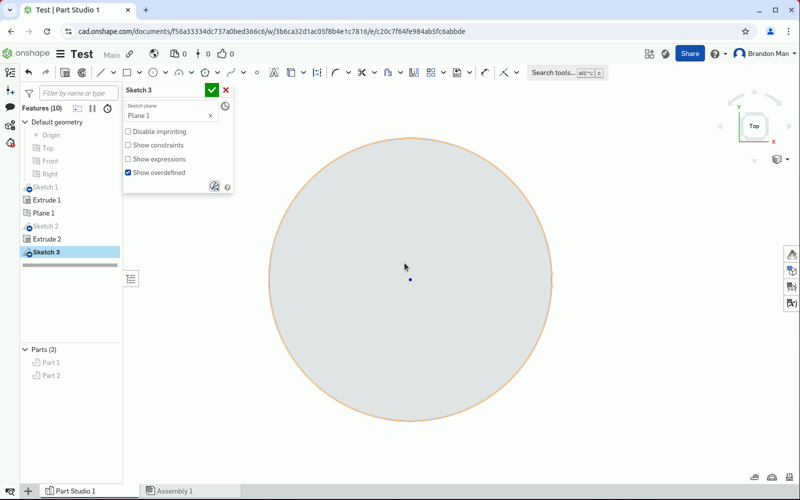
click(404, 262)
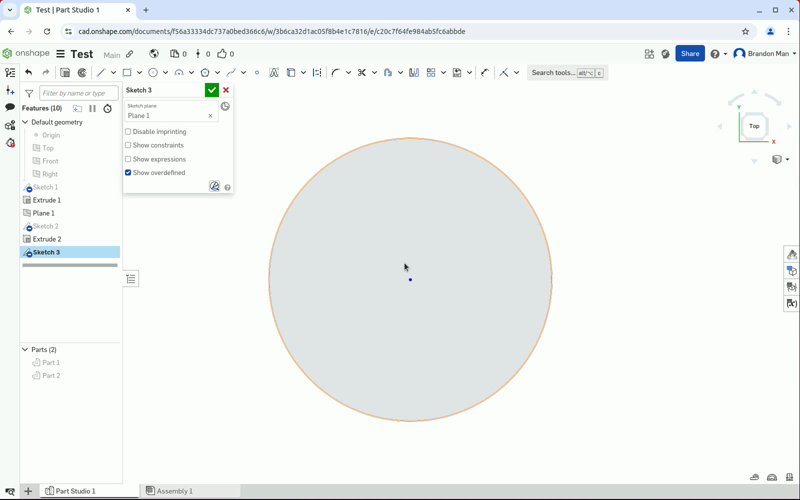
scroll(-6)
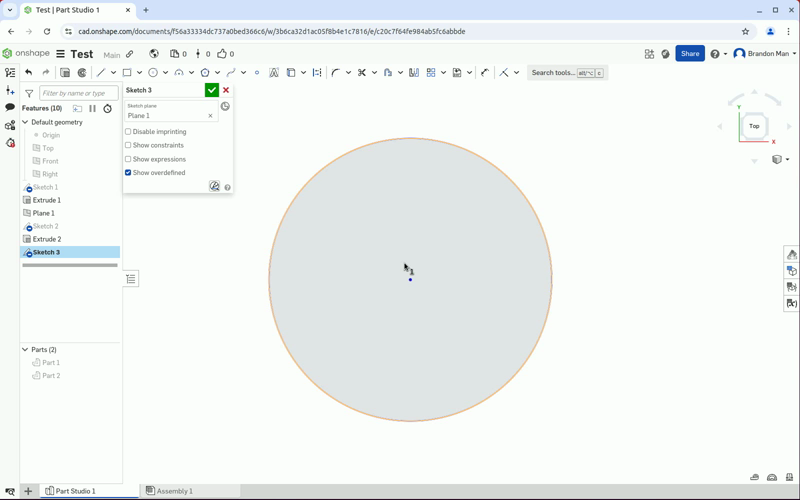
scroll(-6)
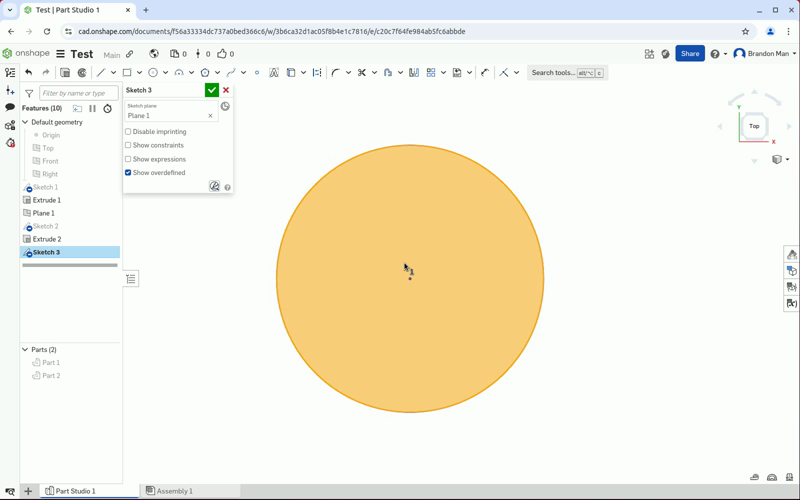
scroll(-6)
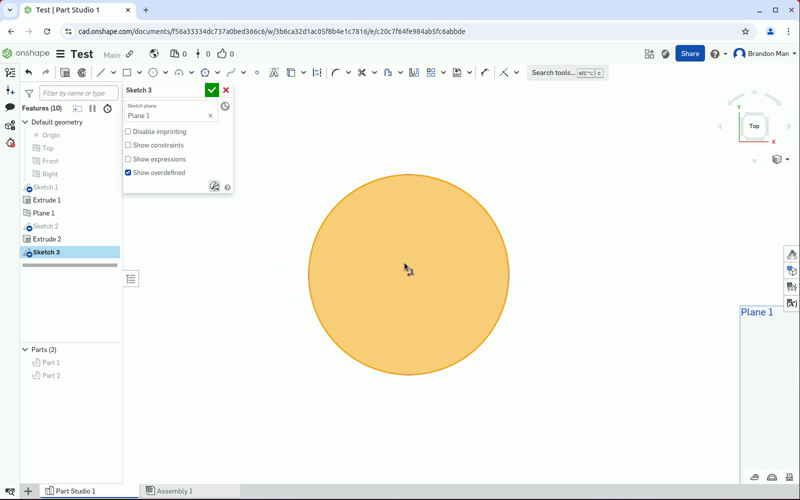
scroll(-6)
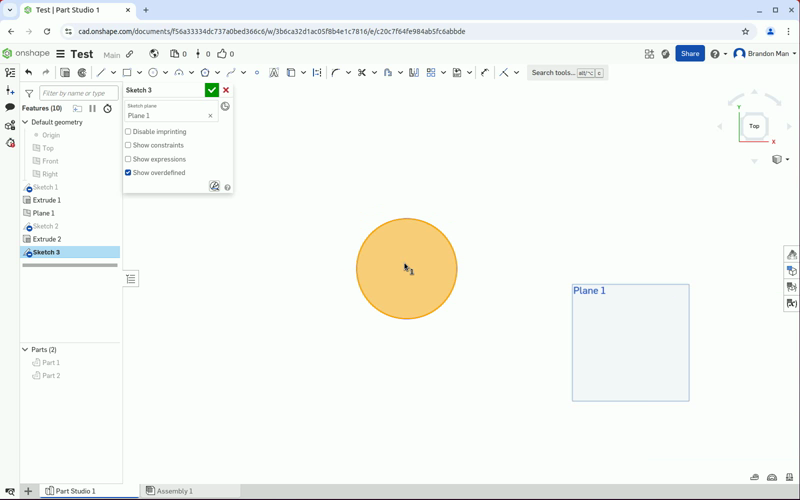
scroll(-6)
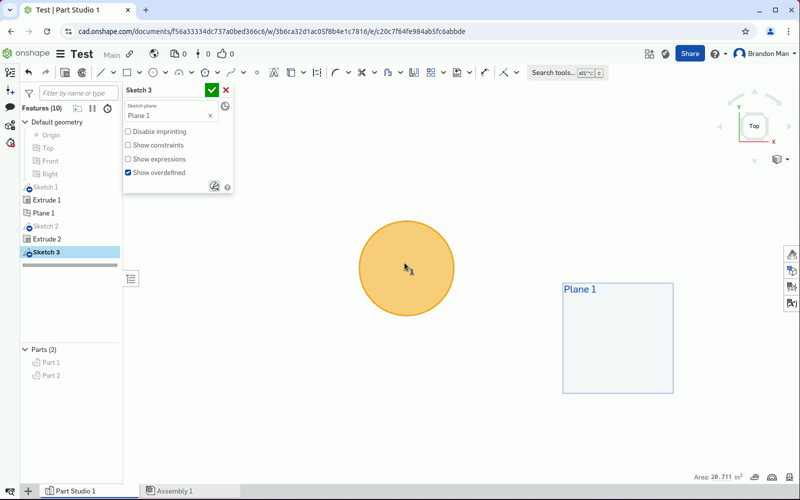
scroll(-6)
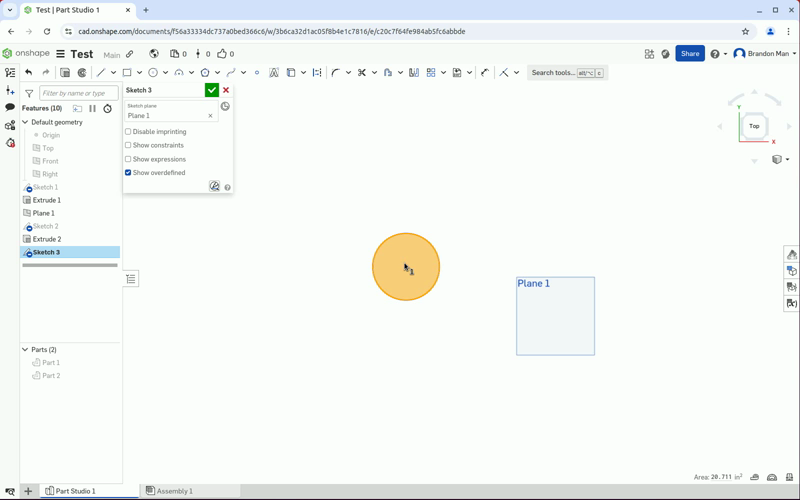
scroll(-6)
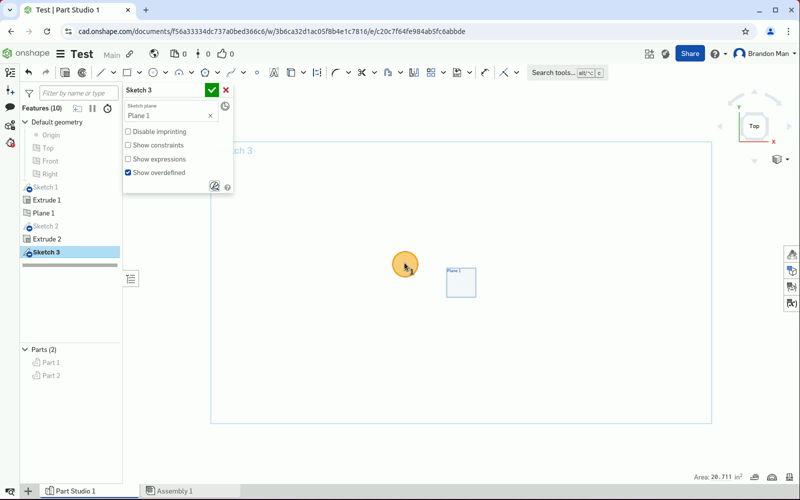
mouse_move(73, 352)
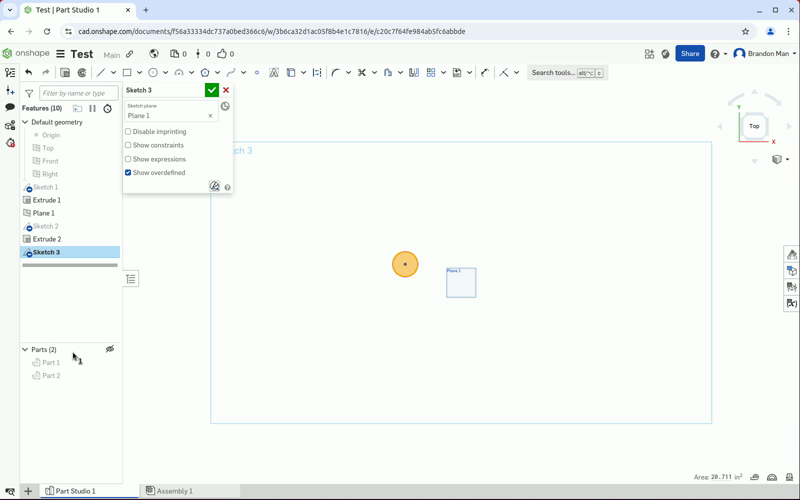
key(shift+y)
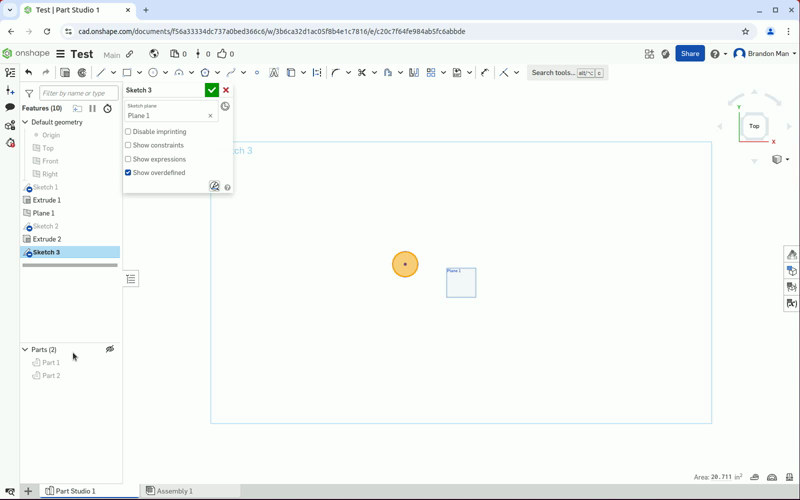
key(shift+e)
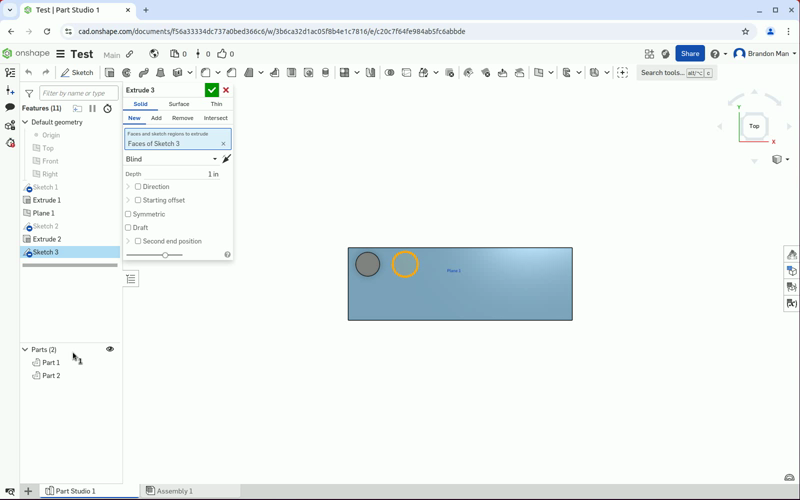
mouse_move(143, 106)
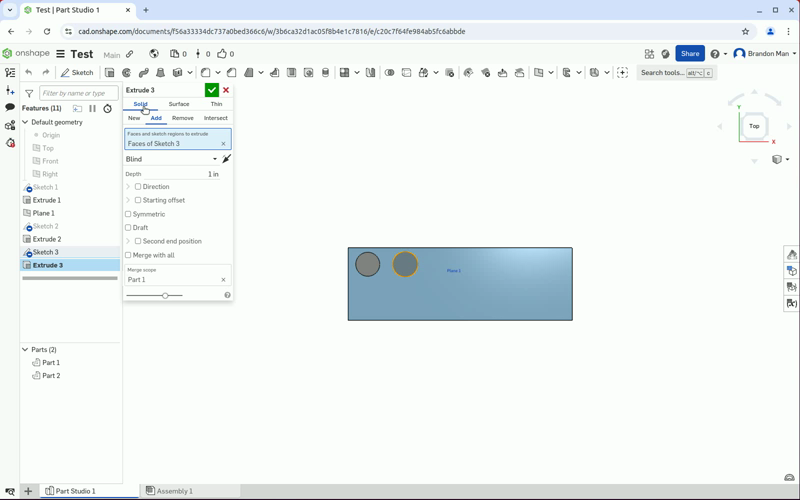
click(143, 106)
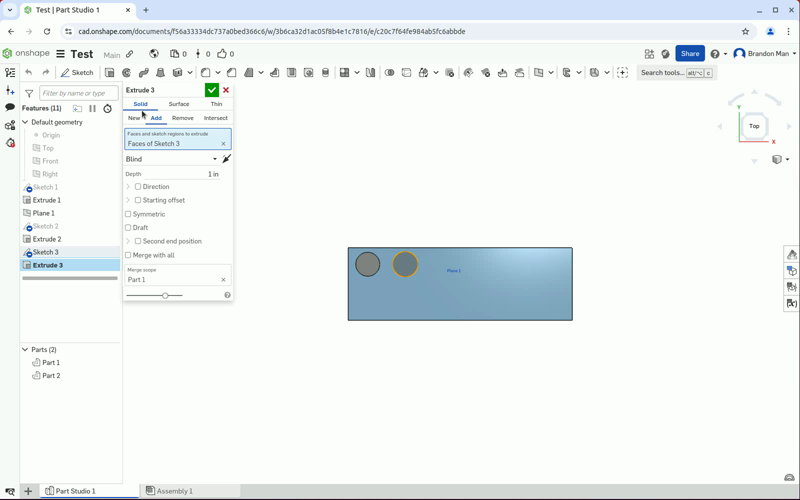
mouse_move(137, 120)
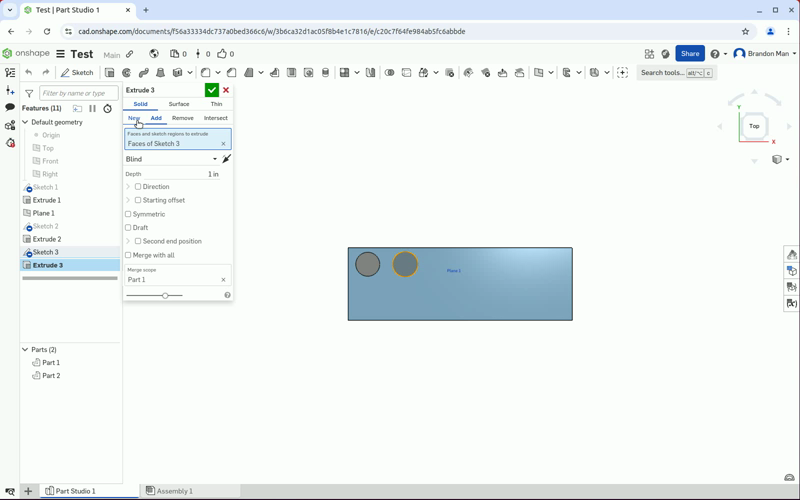
click(137, 120)
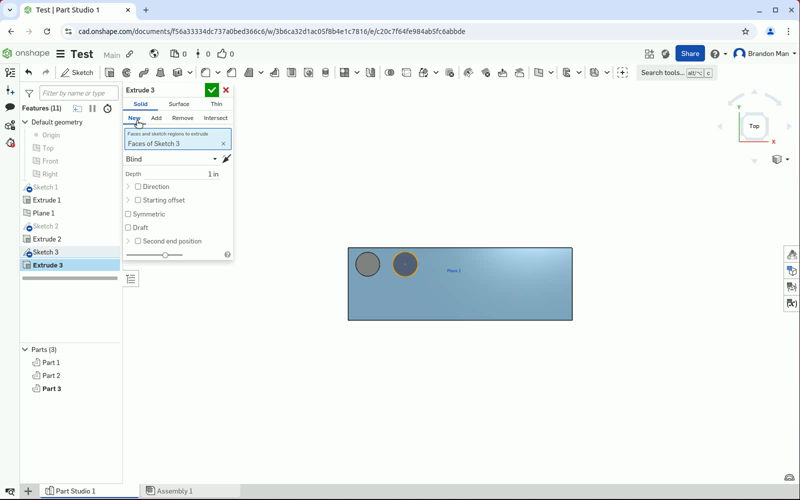
key(tab, 4)
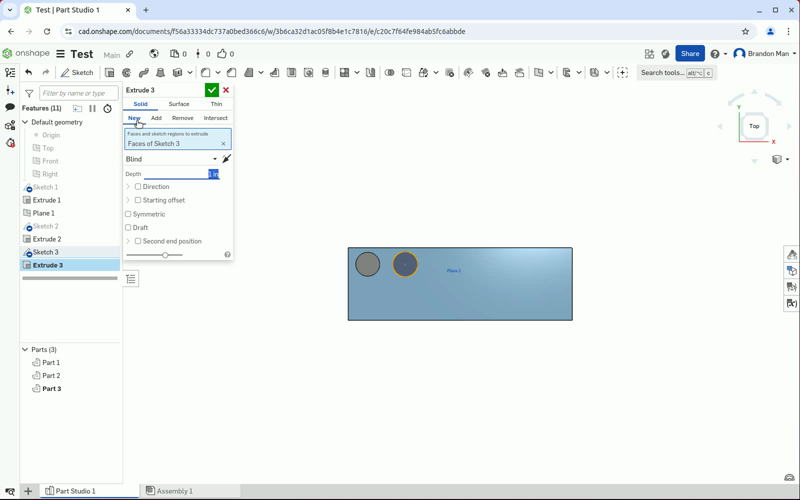
text(1.685)
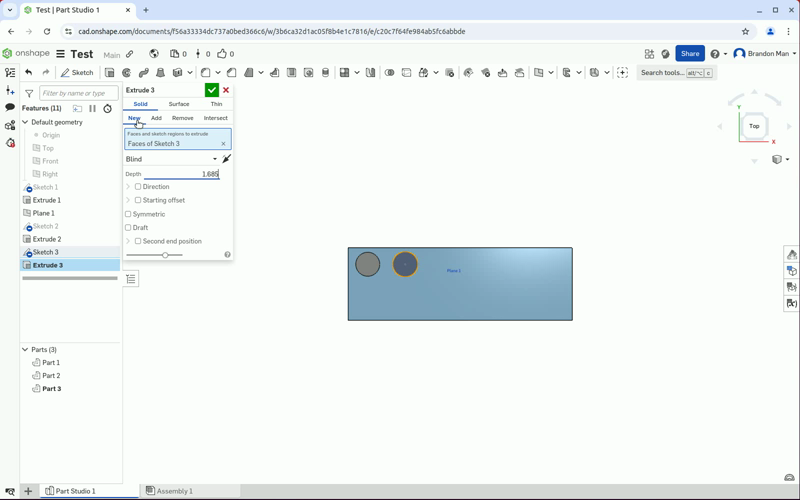
key(enter)
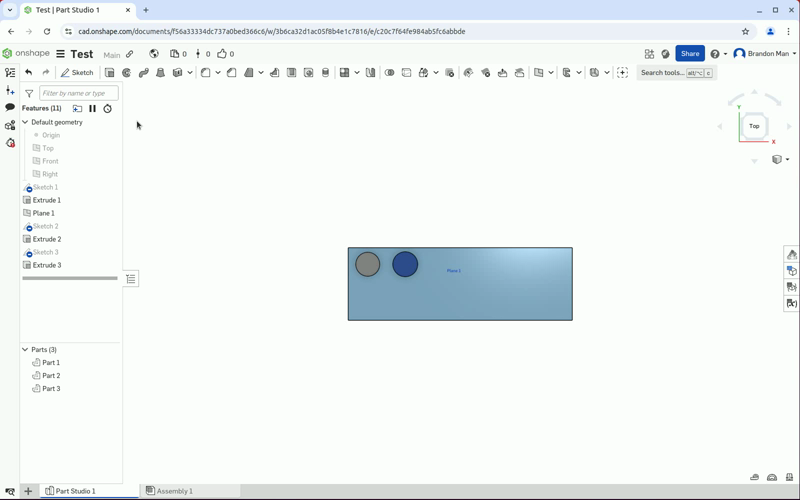
key(shift+h)
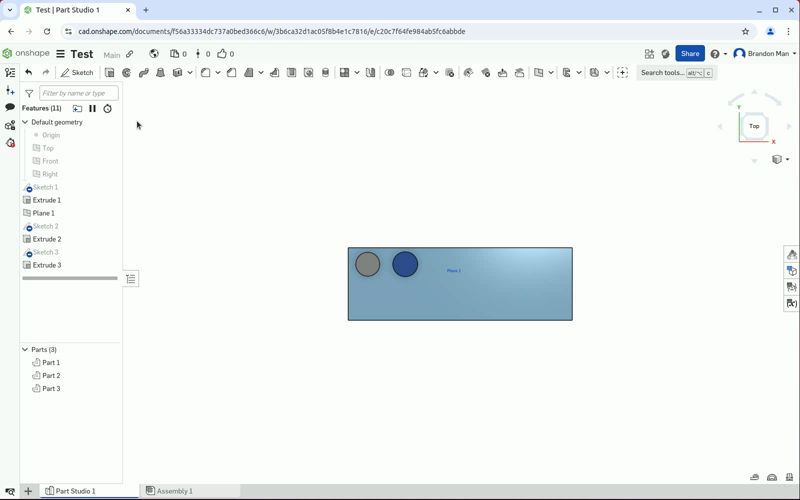
key(shift+h)
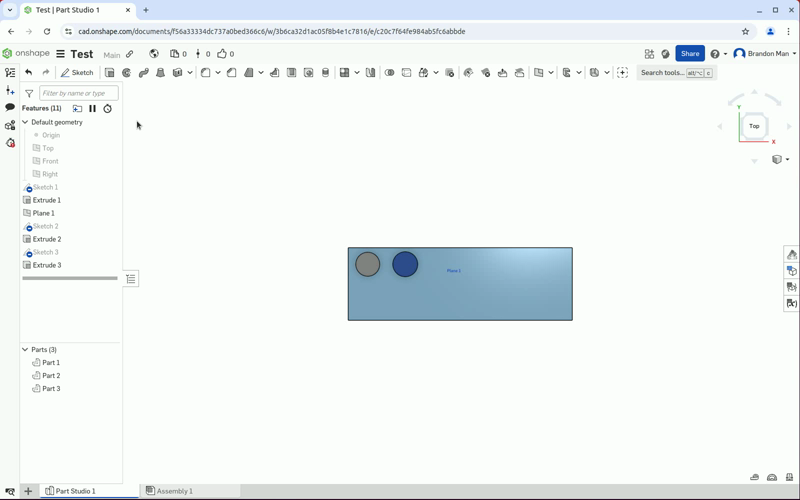
mouse_move(73, 189)
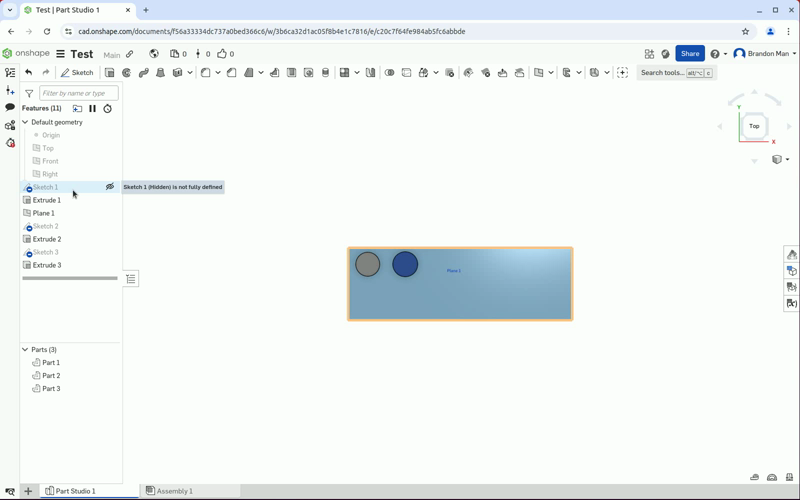
click(73, 189)
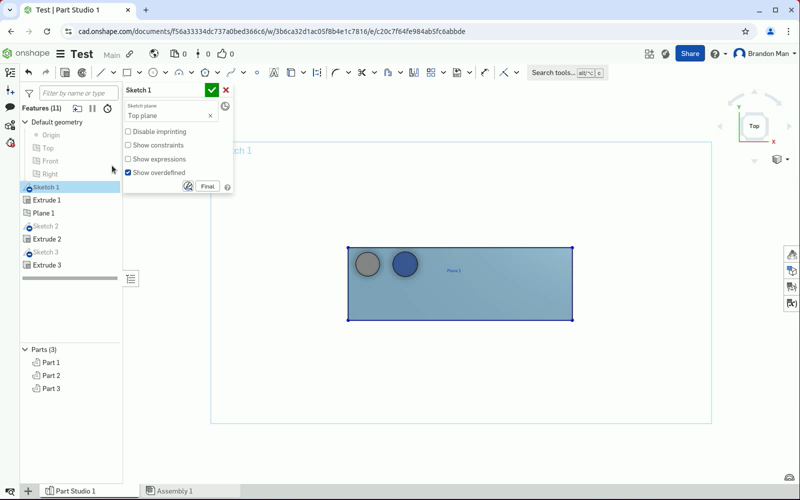
mouse_move(229, 92)
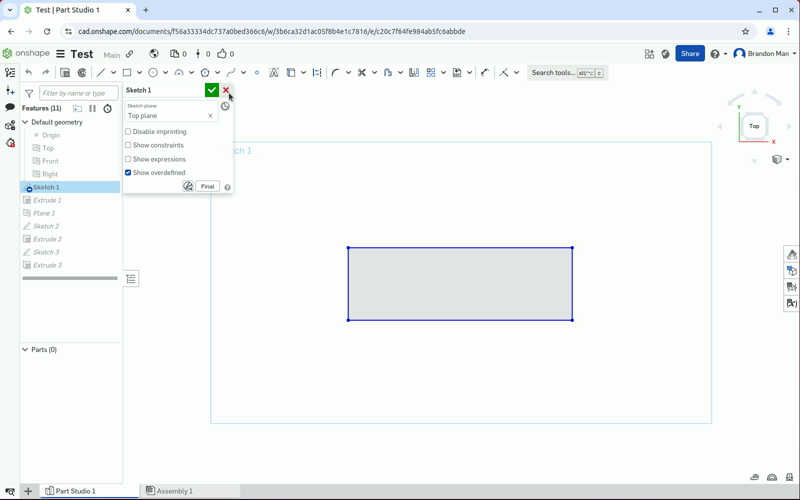
click(229, 92)
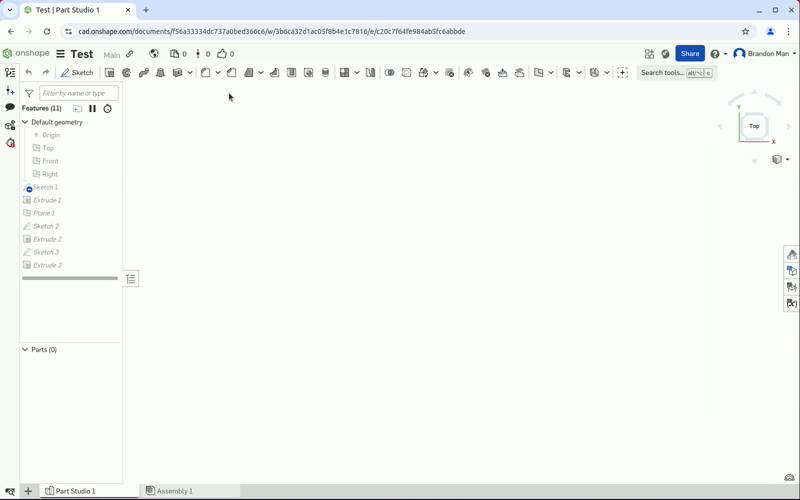
key(shift+s)
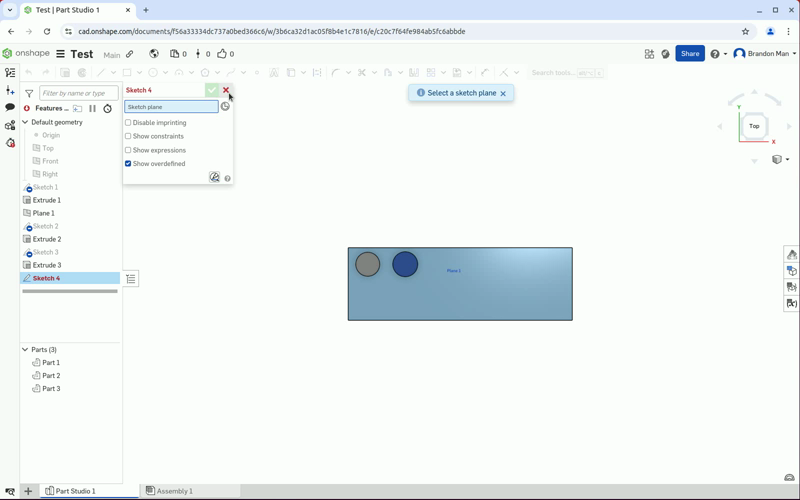
mouse_move(73, 215)
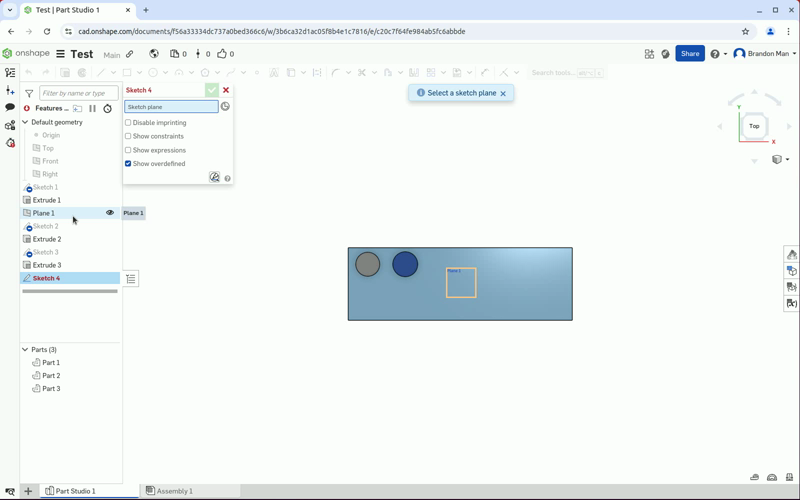
click(73, 215)
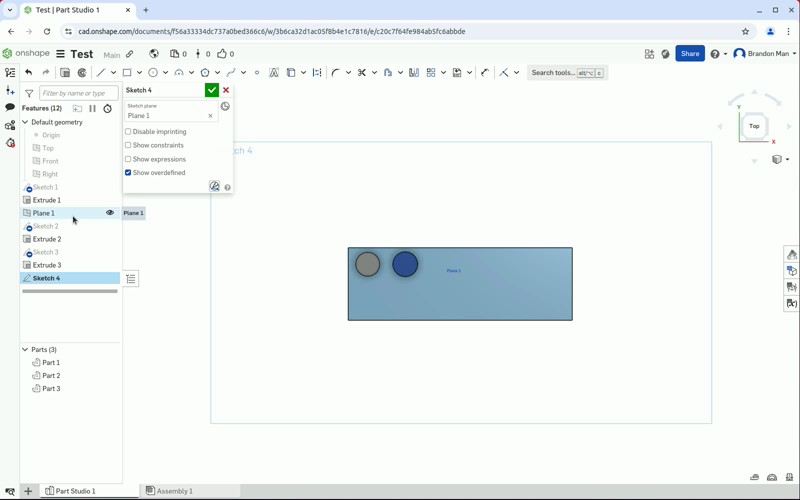
mouse_move(73, 352)
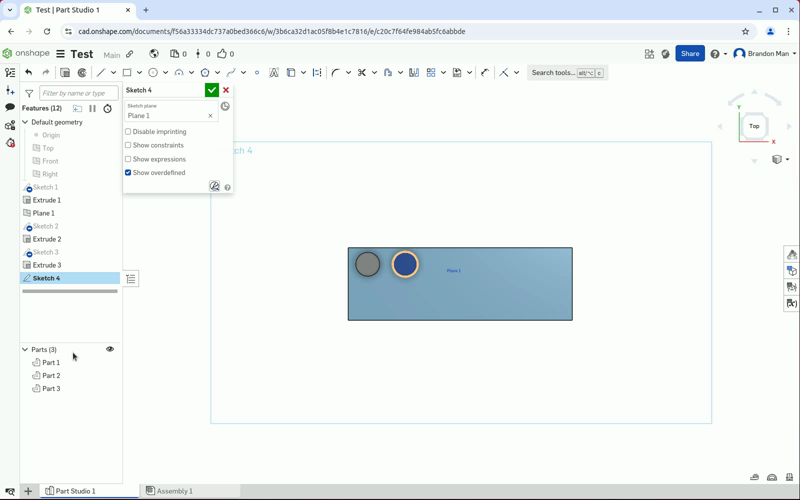
key(y)
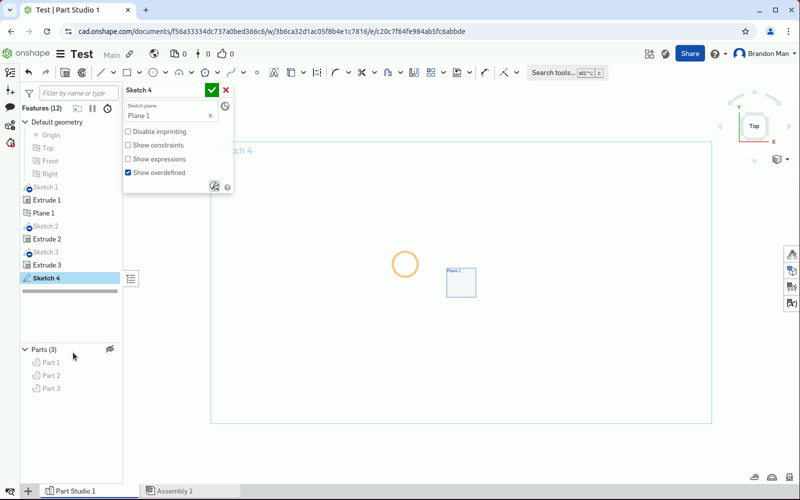
key(c)
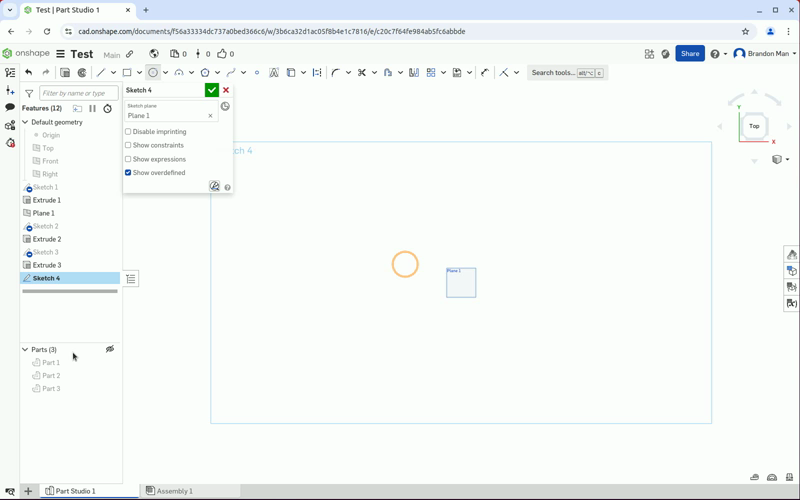
key_down(shift)
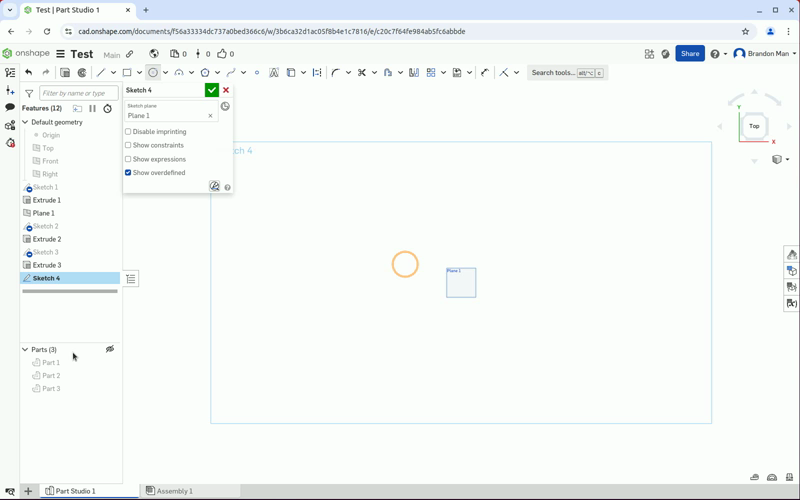
mouse_move(442, 264)
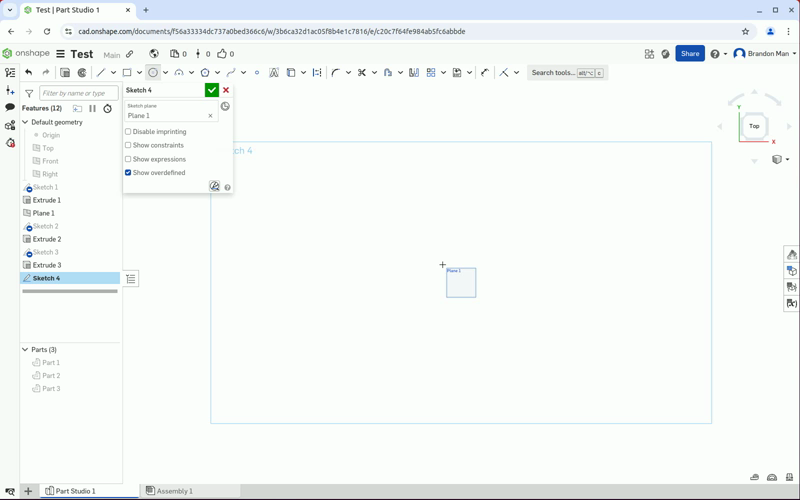
click(442, 264)
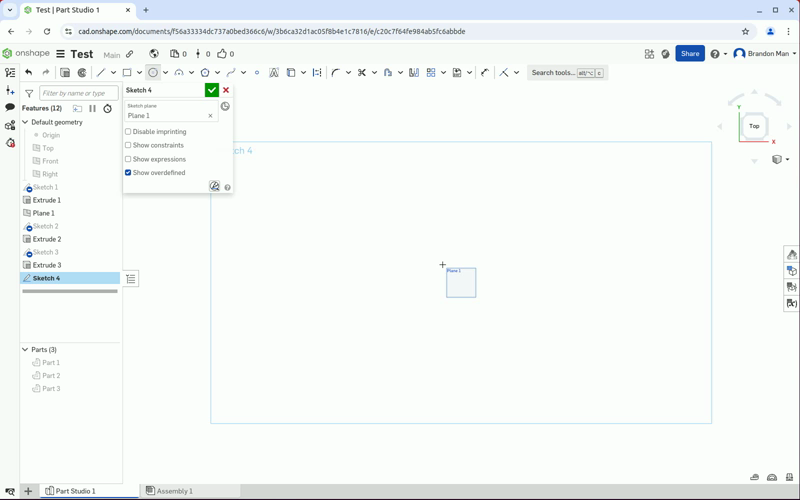
key_up(shift)
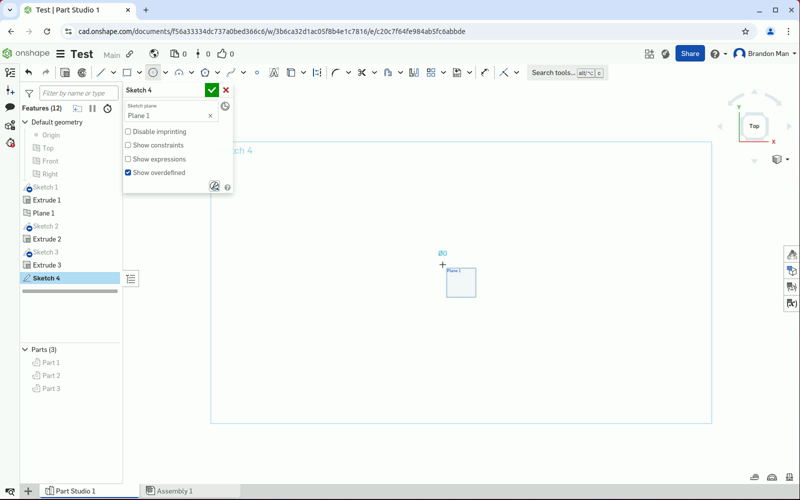
mouse_move(455, 264)
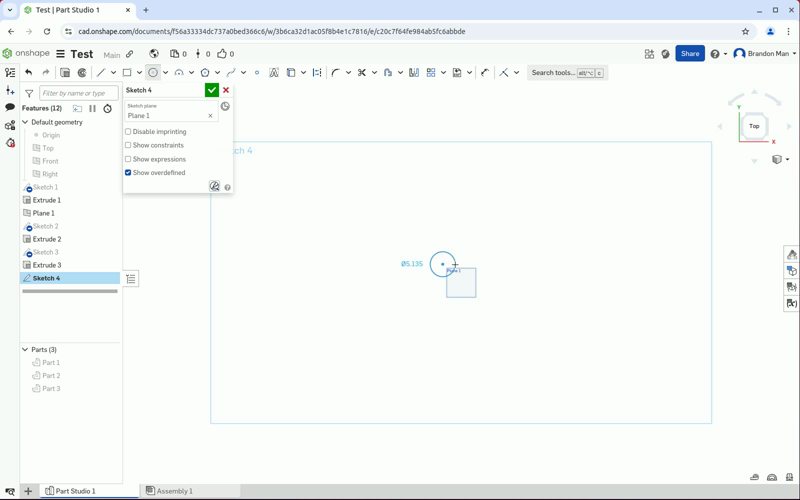
click(455, 264)
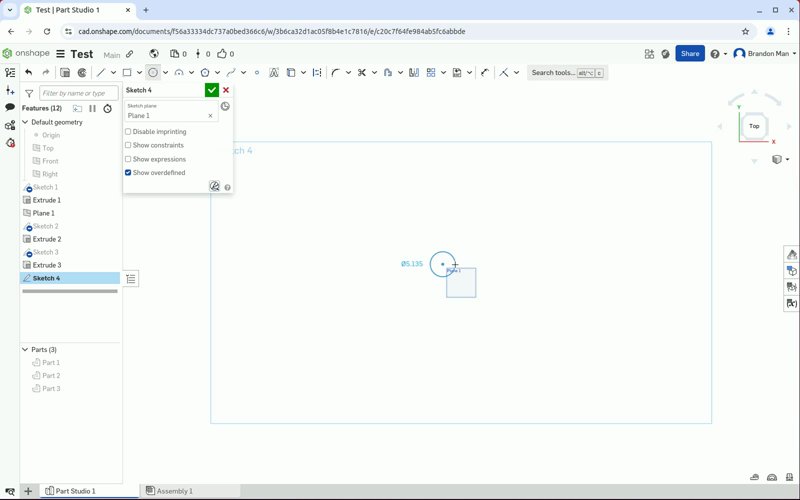
key(esc)
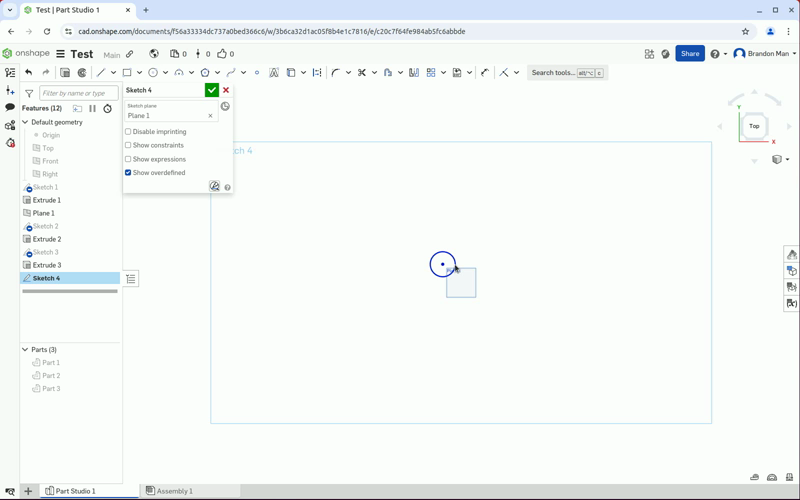
mouse_move(438, 258)
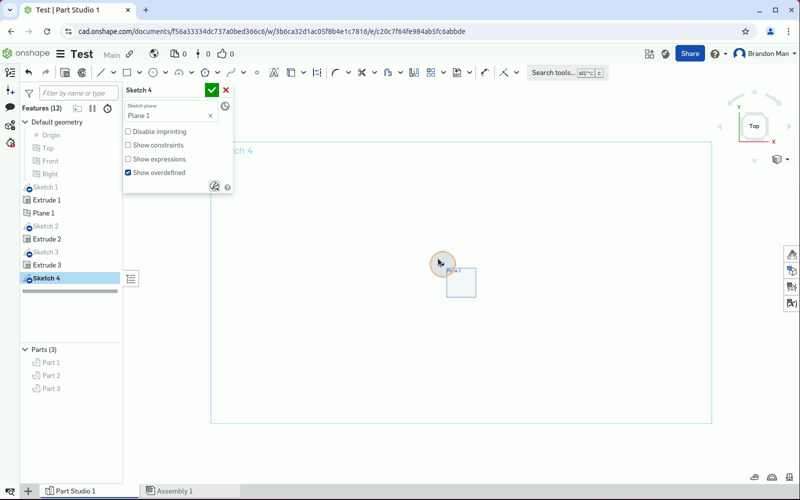
scroll(6)
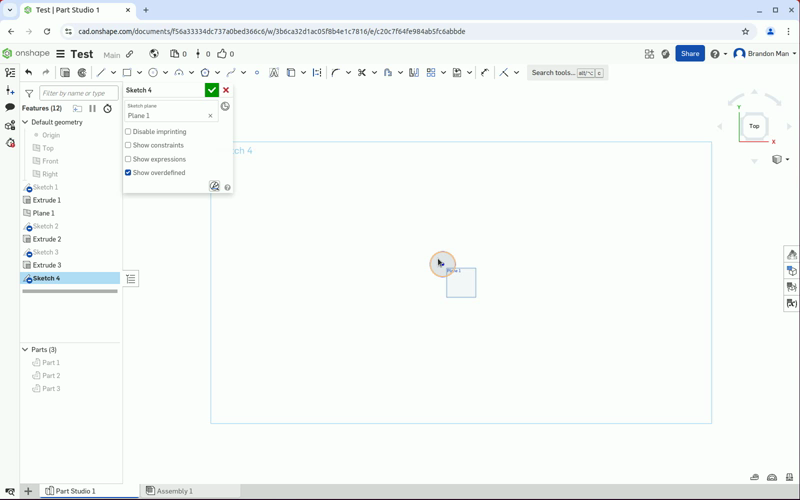
scroll(6)
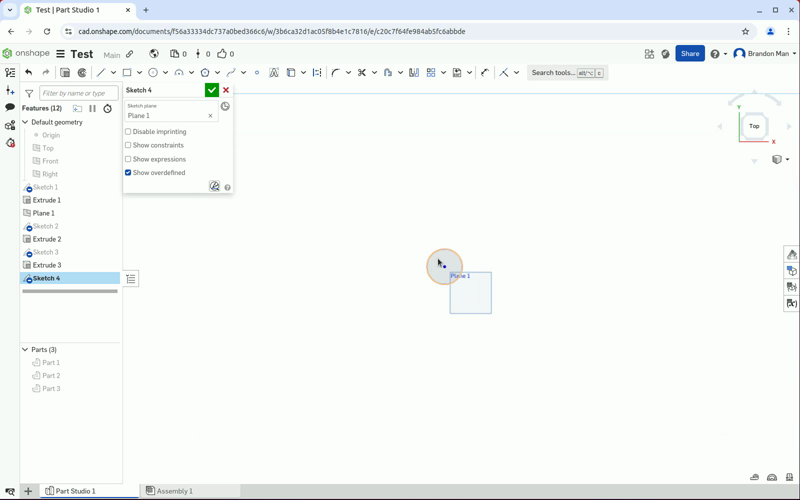
scroll(6)
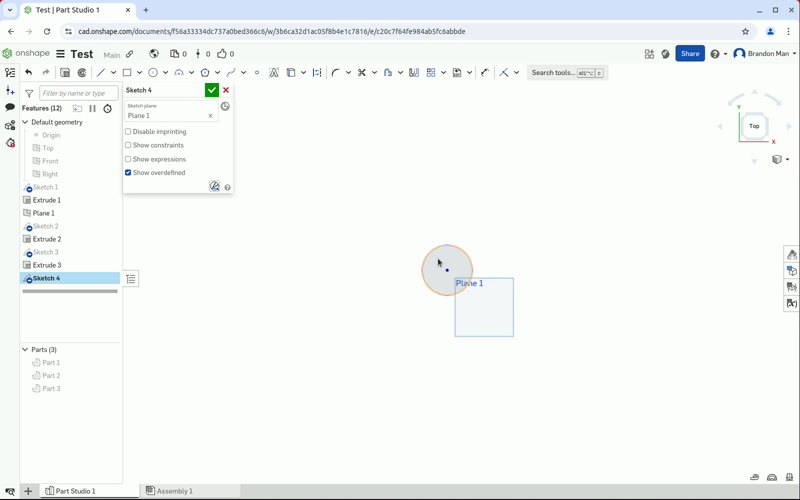
scroll(6)
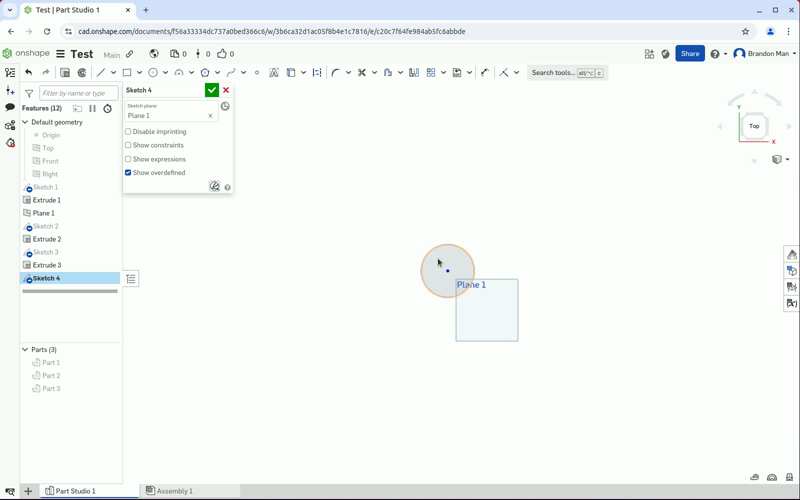
scroll(6)
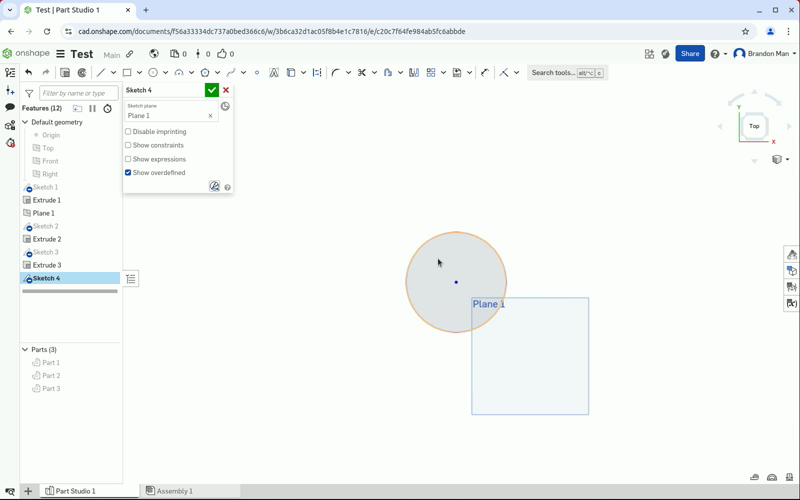
scroll(6)
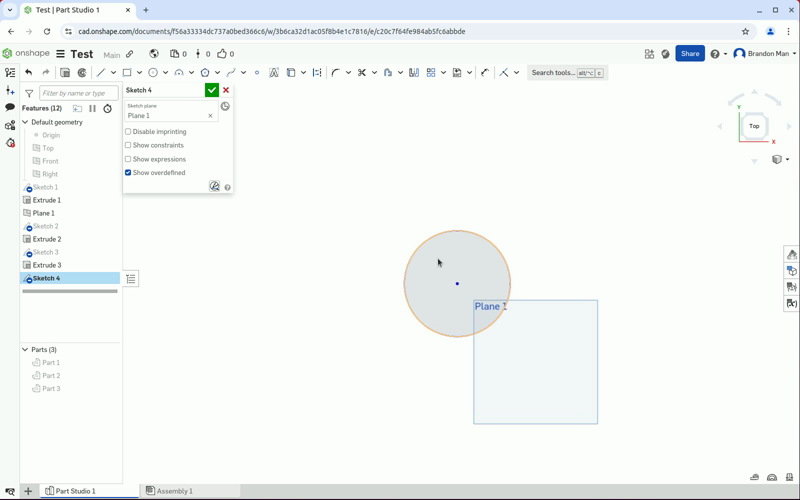
scroll(6)
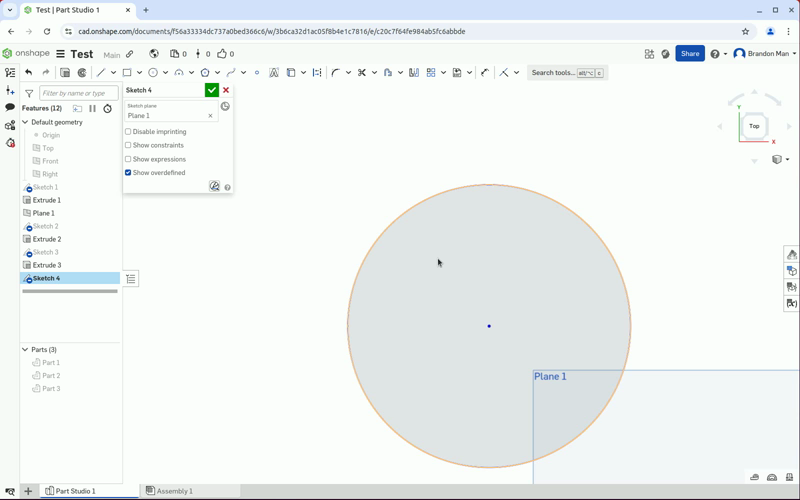
click(438, 258)
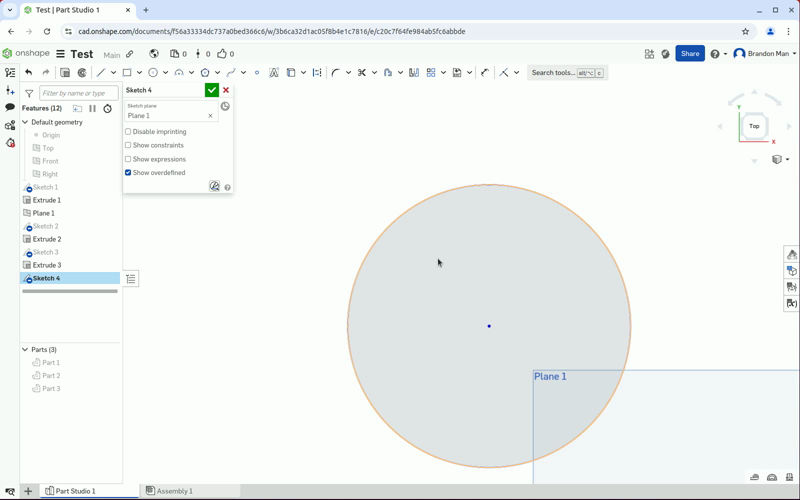
scroll(-6)
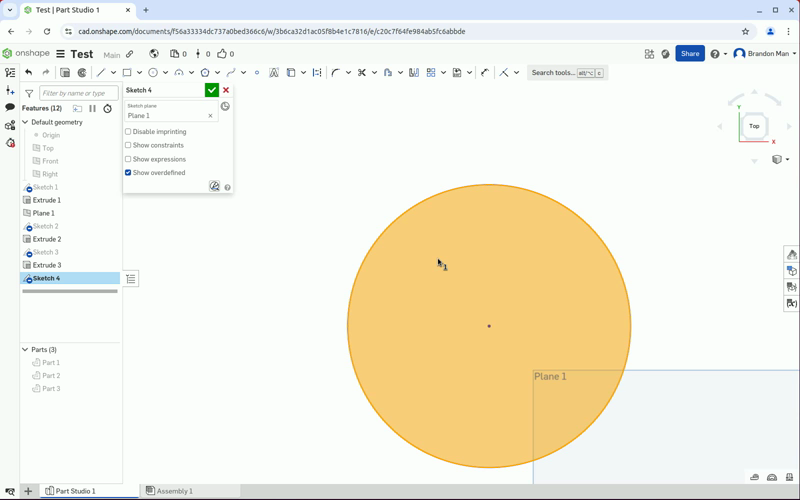
scroll(-6)
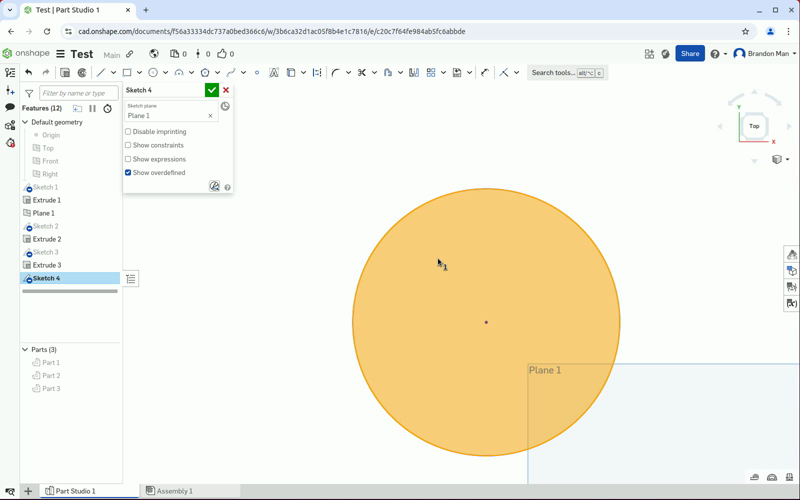
scroll(-6)
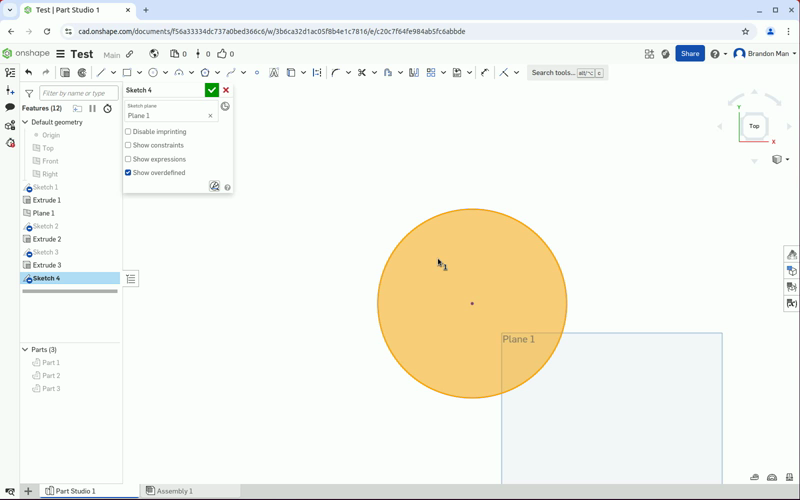
scroll(-6)
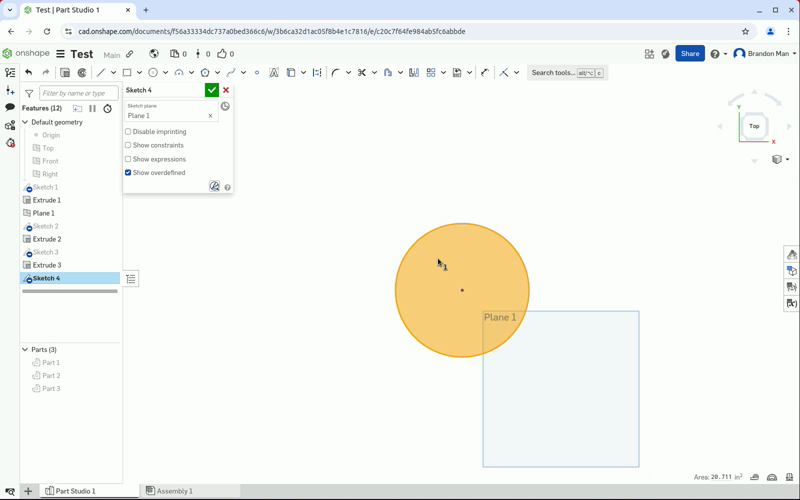
scroll(-6)
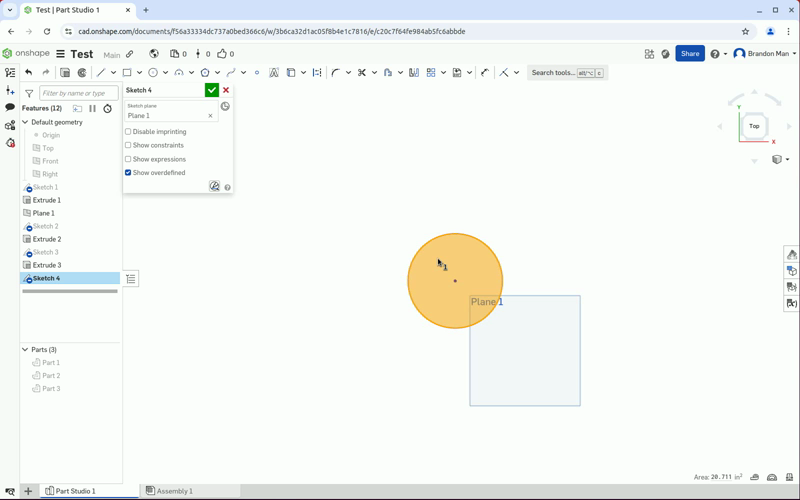
scroll(-6)
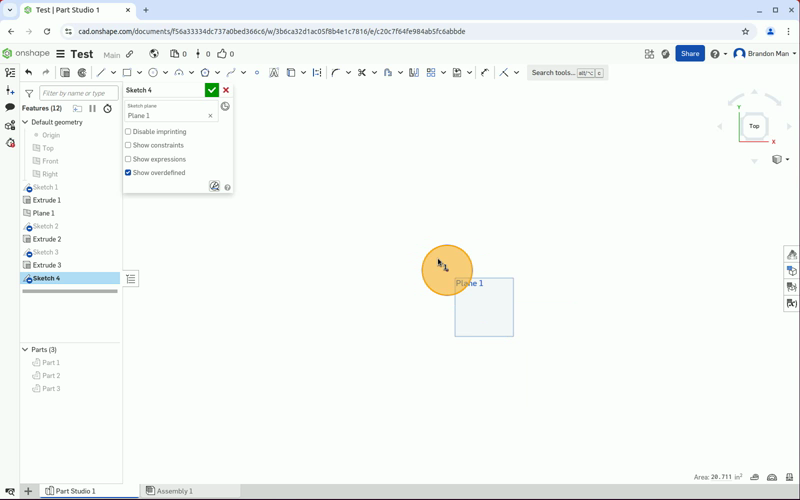
scroll(-6)
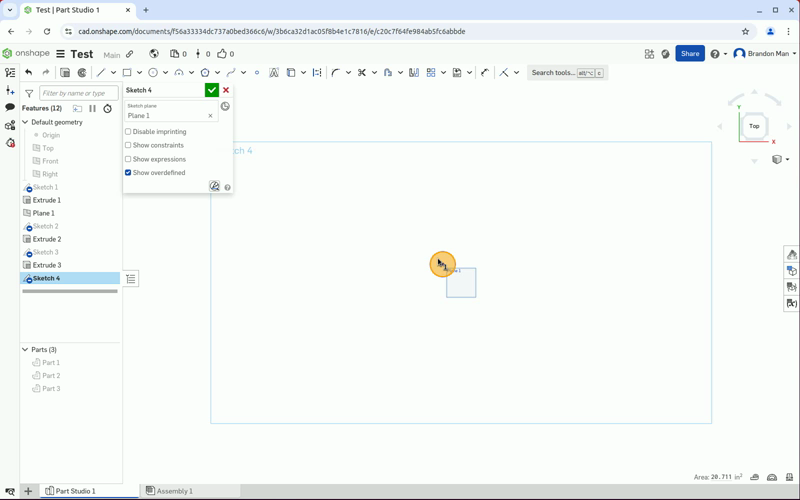
mouse_move(73, 352)
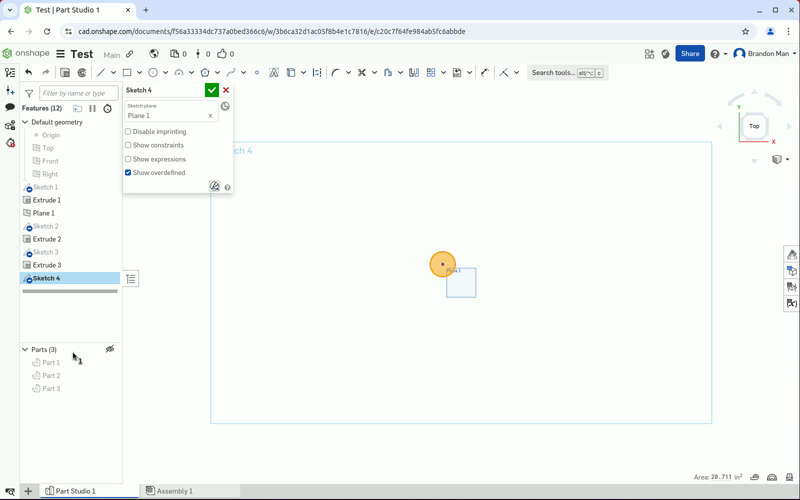
key(shift+y)
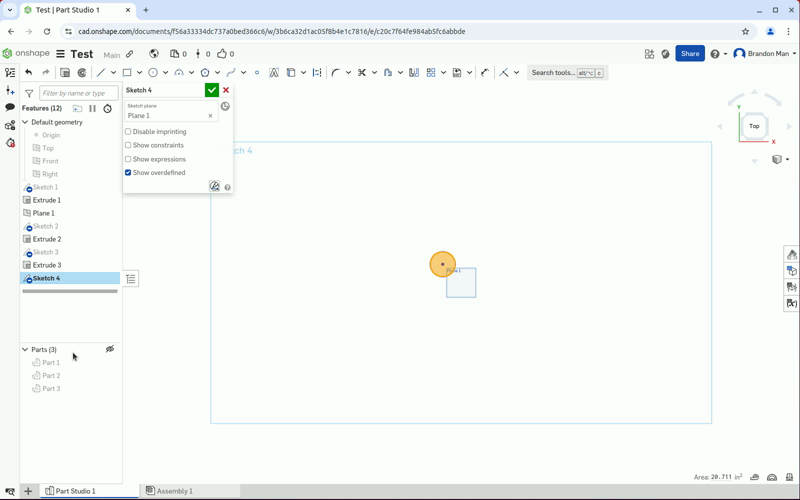
key(shift+e)
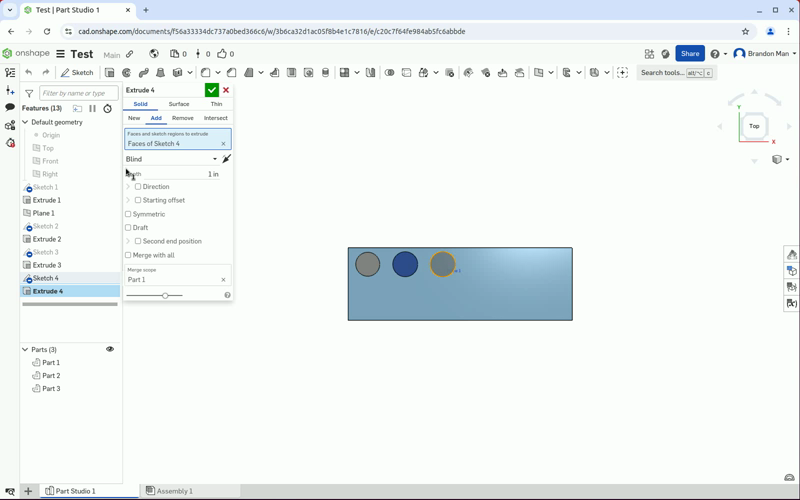
mouse_move(143, 106)
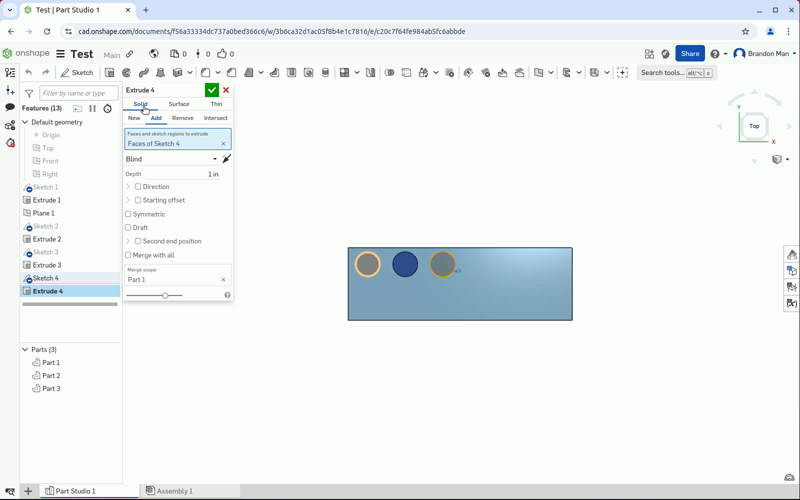
click(143, 106)
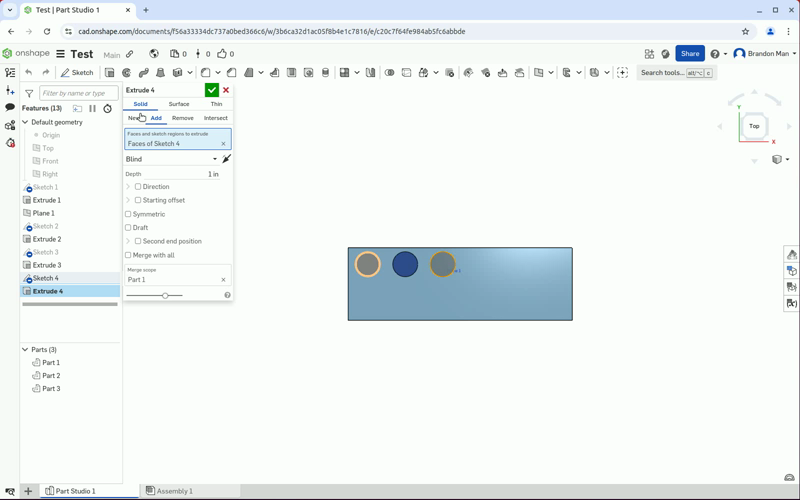
mouse_move(137, 120)
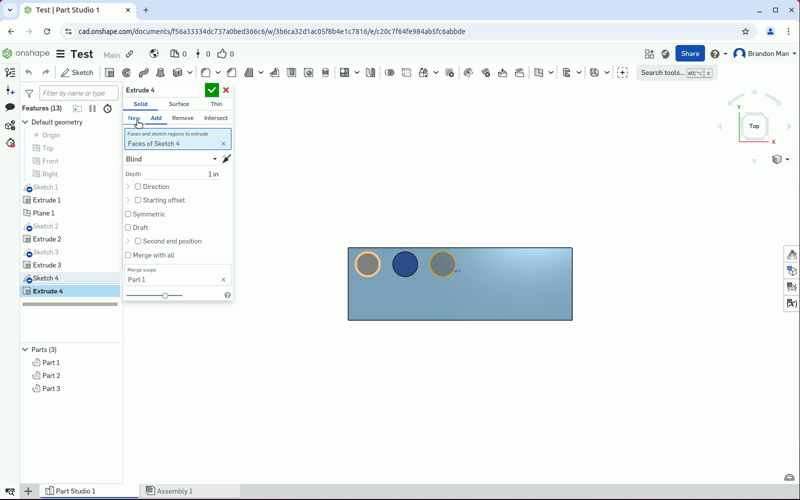
click(137, 120)
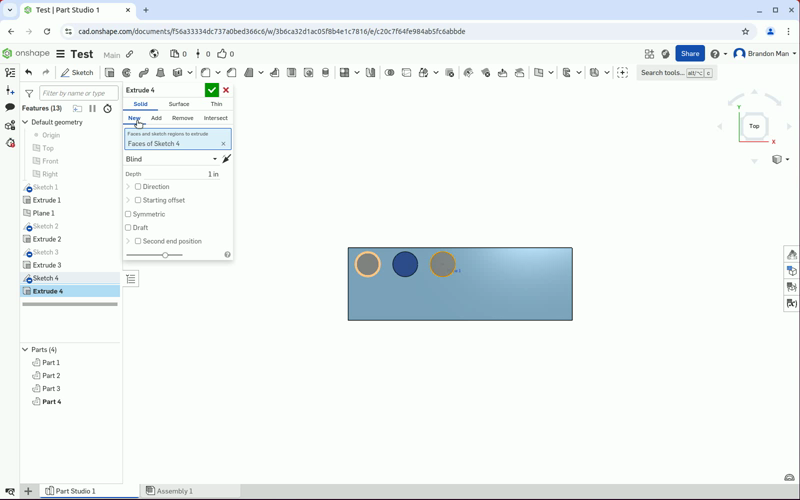
key(tab, 4)
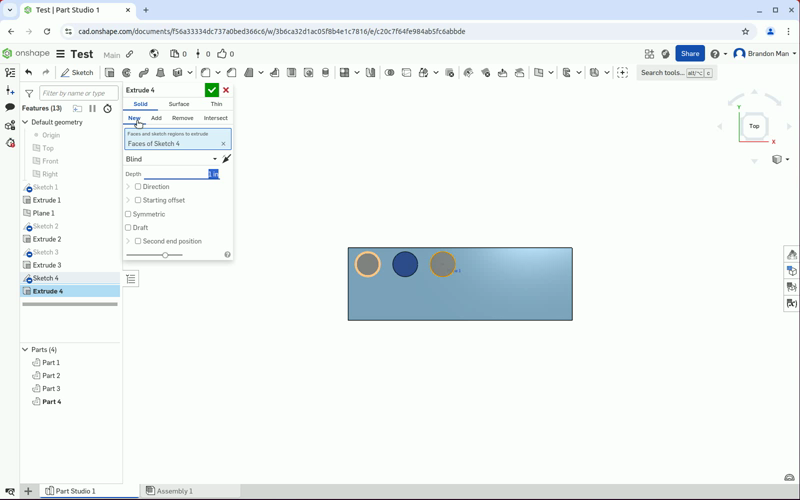
text(1.685)
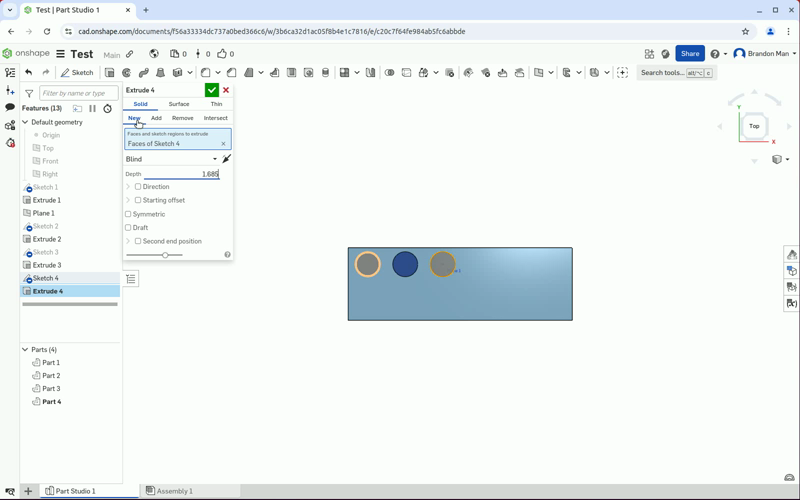
key(enter)
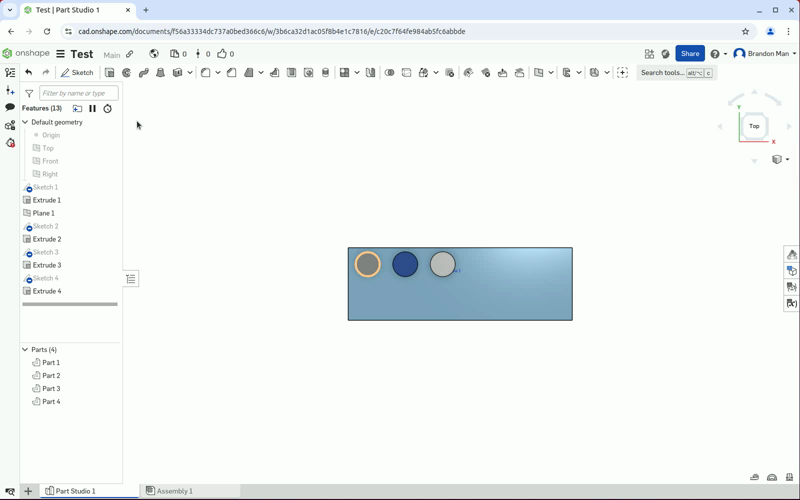
key(shift+h)
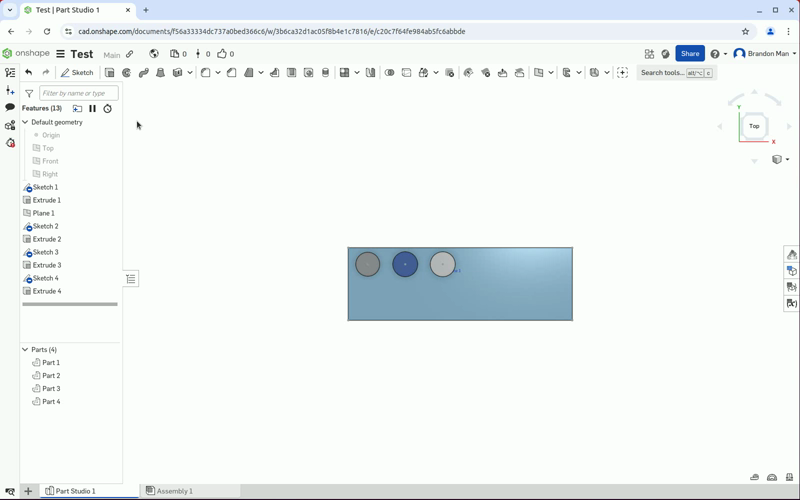
key(shift+h)
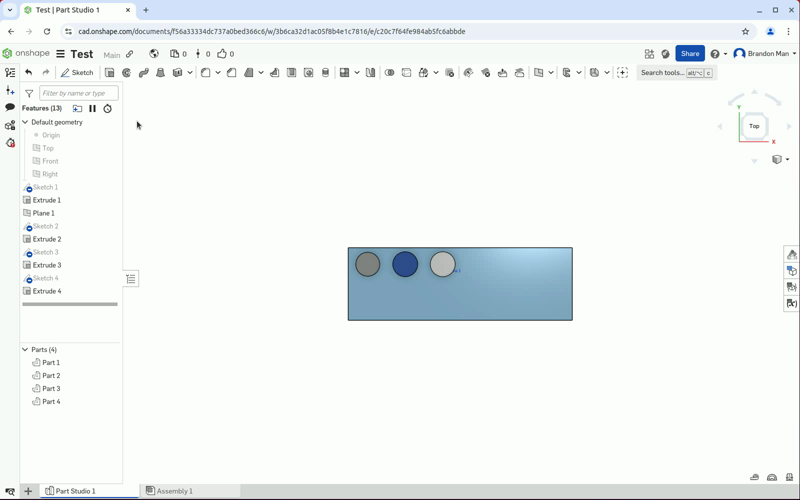
mouse_move(73, 189)
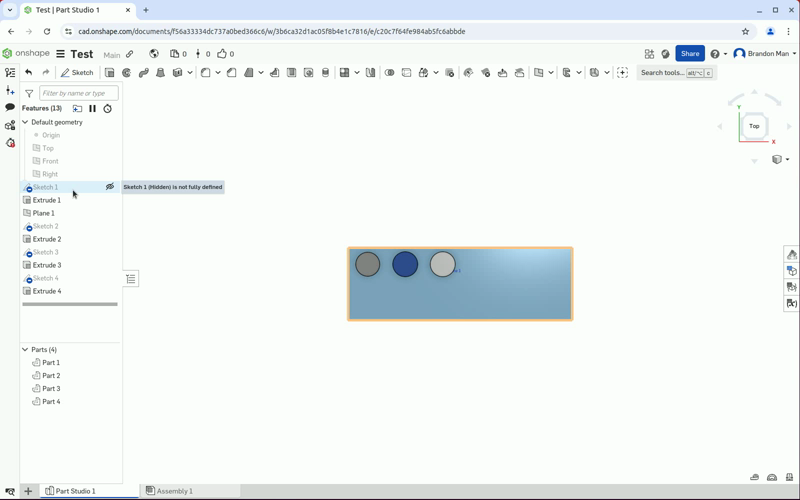
click(73, 189)
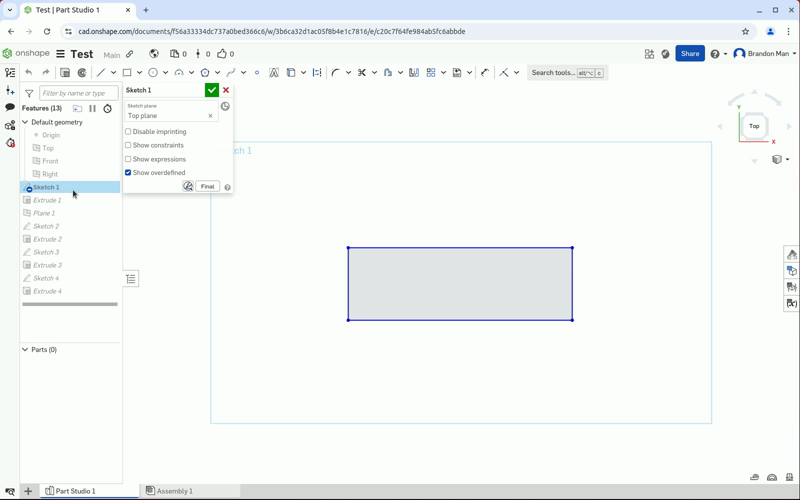
mouse_move(229, 92)
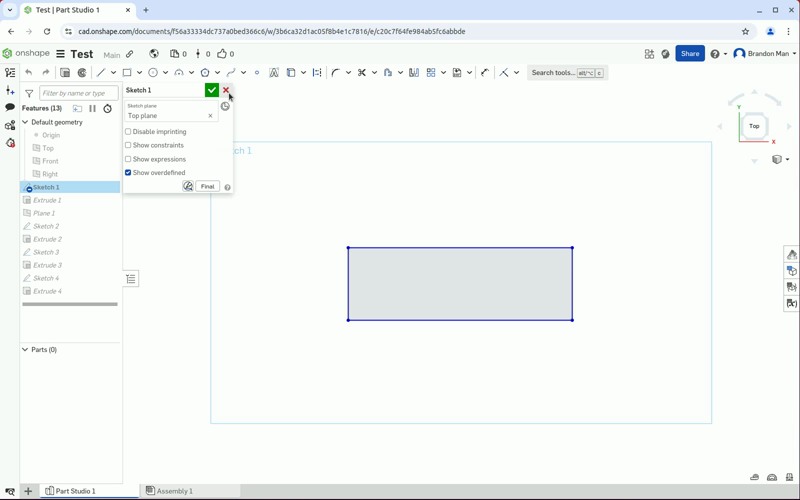
click(229, 92)
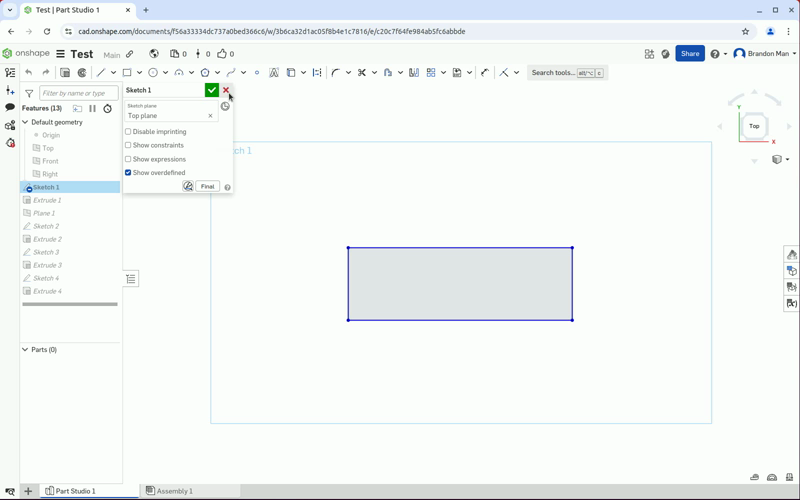
key(shift+s)
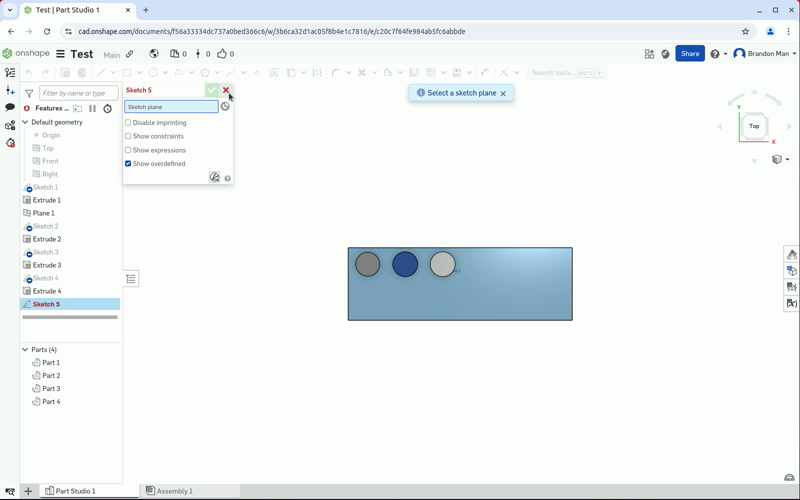
mouse_move(73, 215)
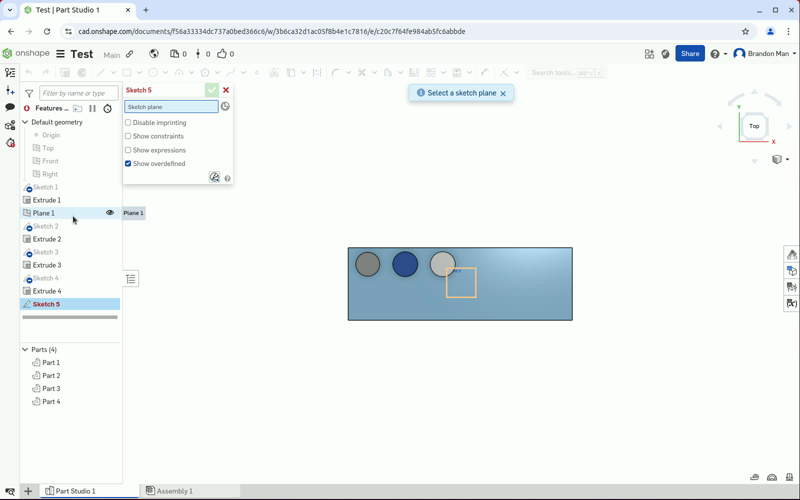
click(73, 215)
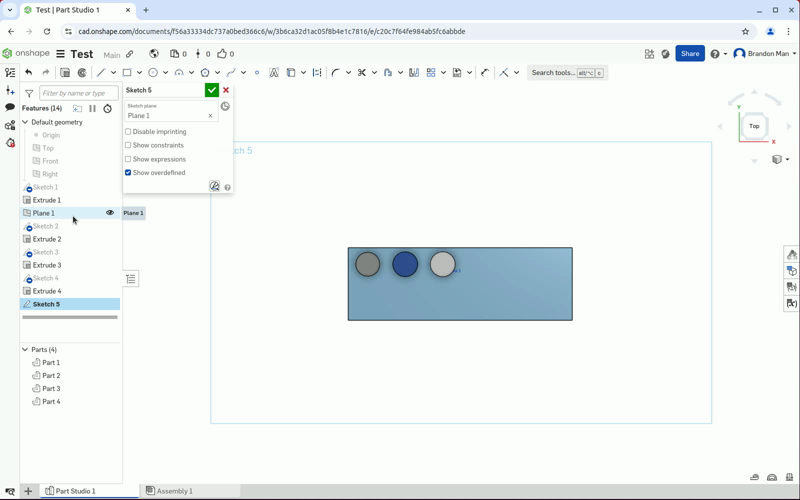
mouse_move(73, 352)
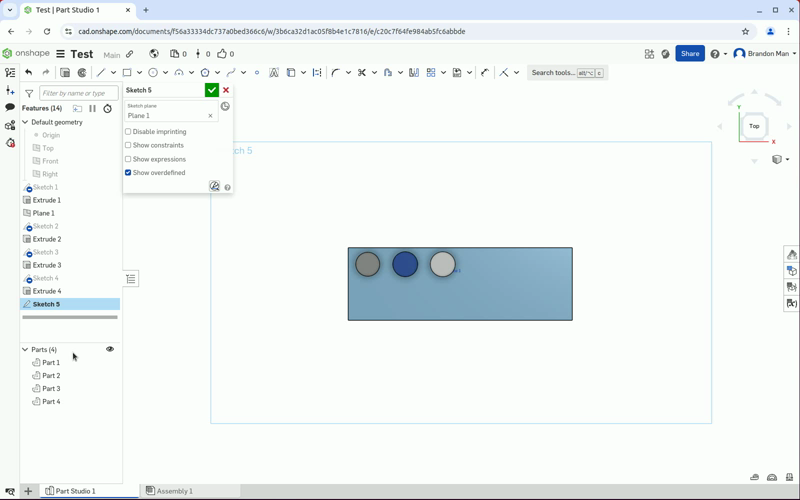
key(y)
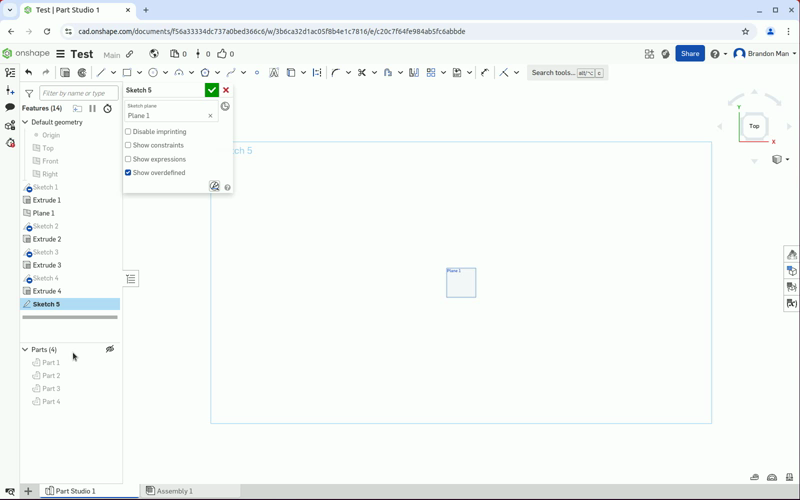
key(c)
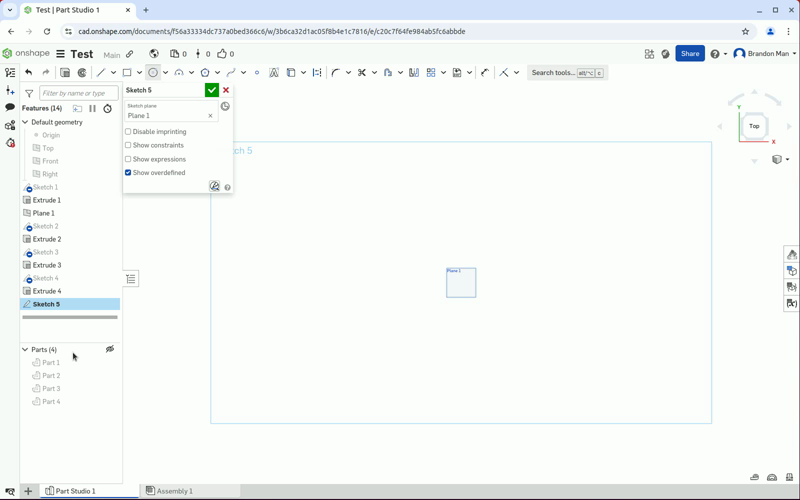
key_down(shift)
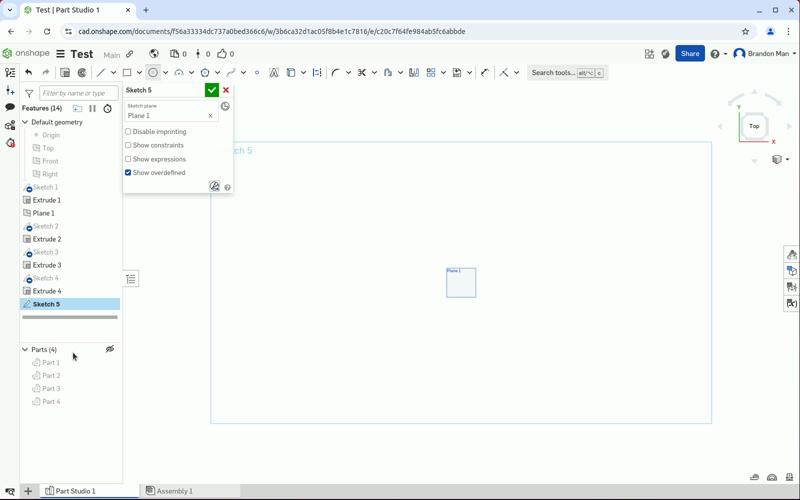
mouse_move(480, 264)
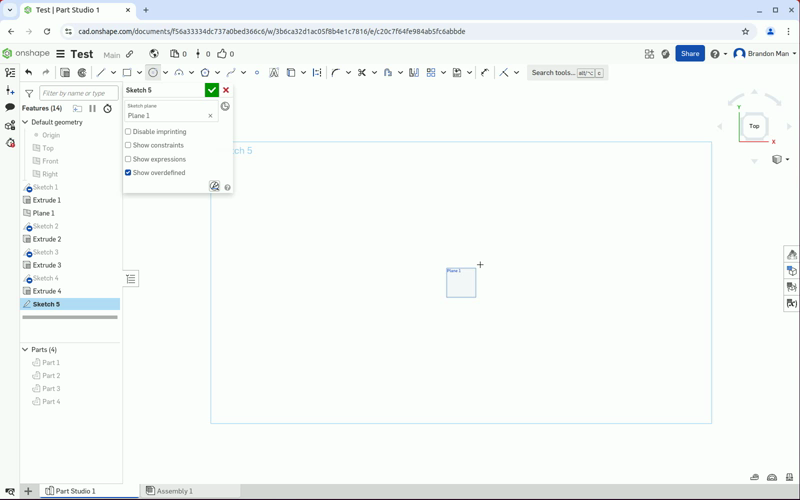
click(480, 264)
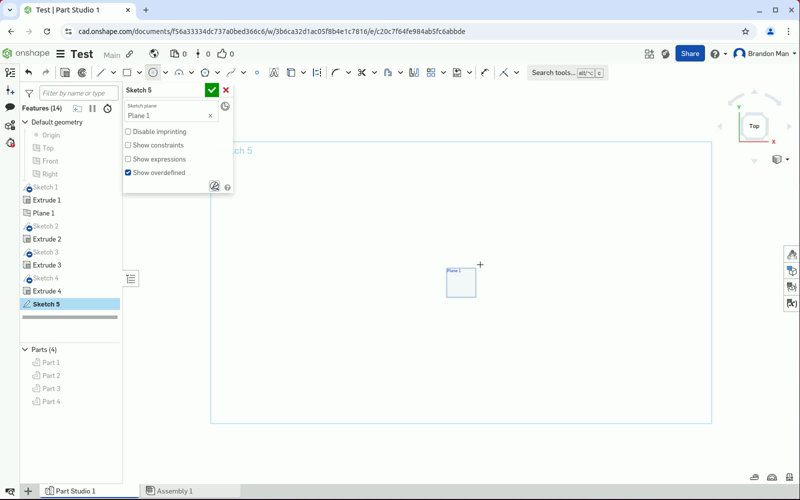
key_up(shift)
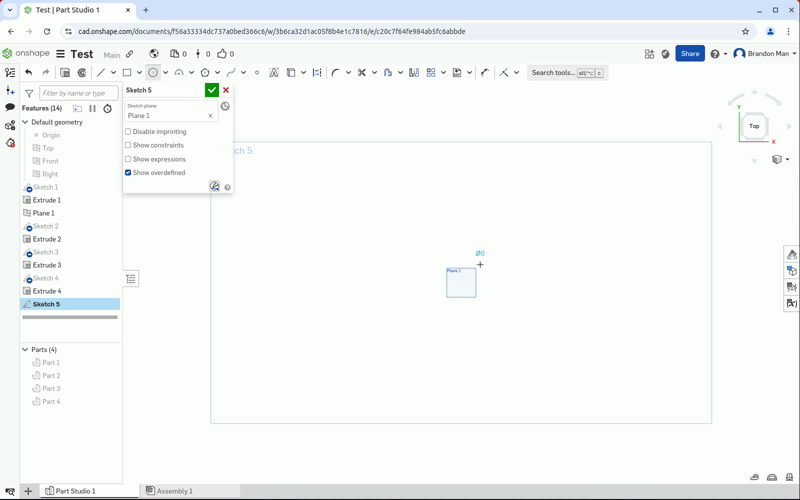
mouse_move(492, 264)
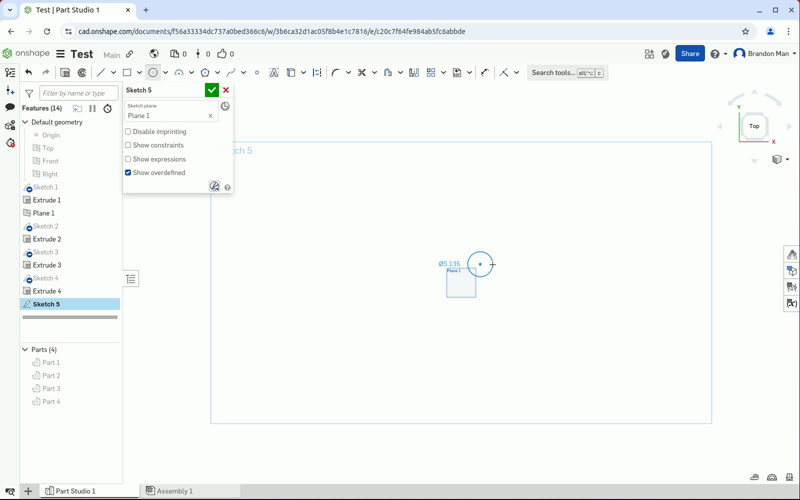
click(492, 264)
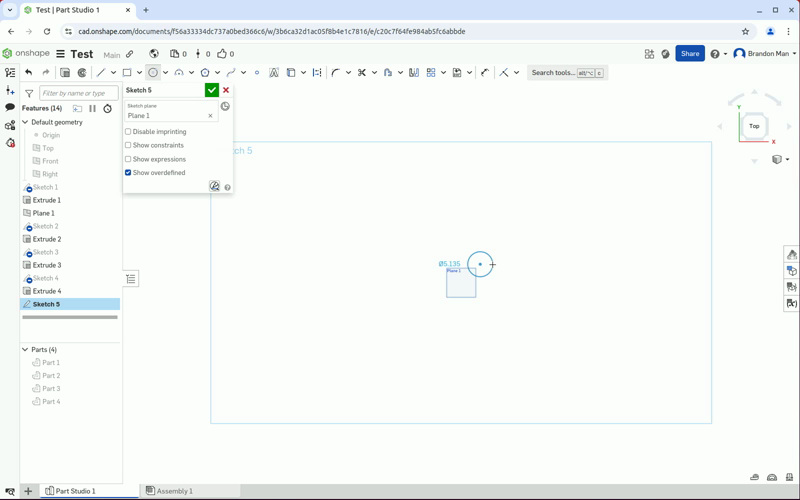
key(esc)
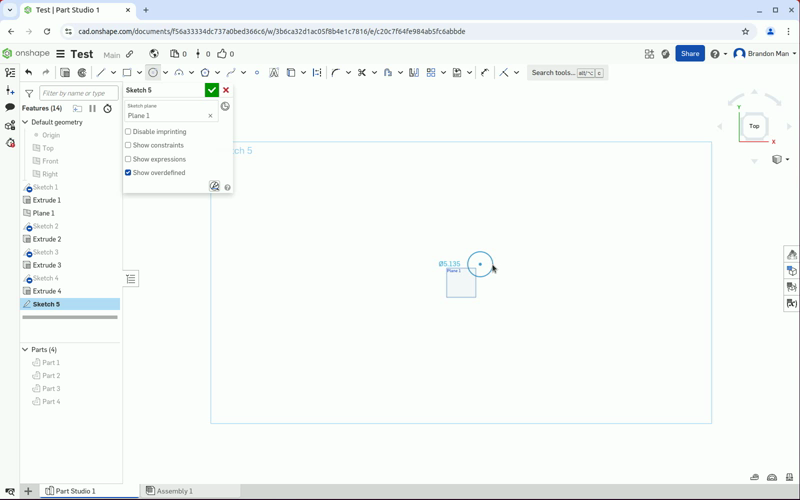
mouse_move(484, 263)
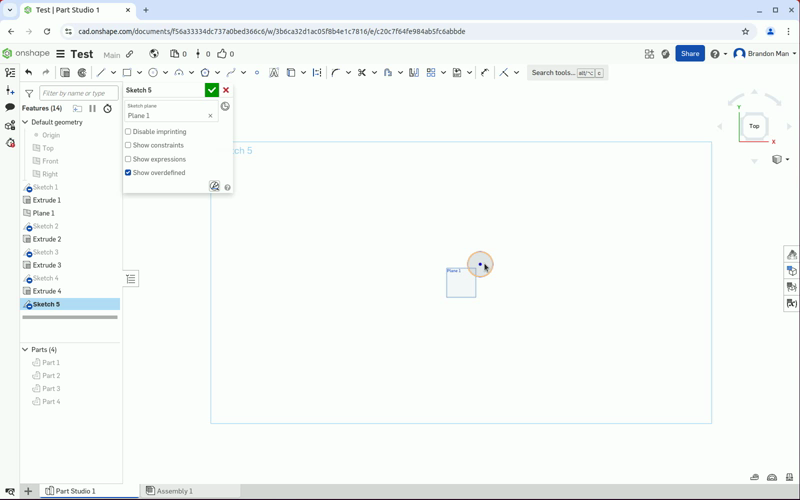
scroll(6)
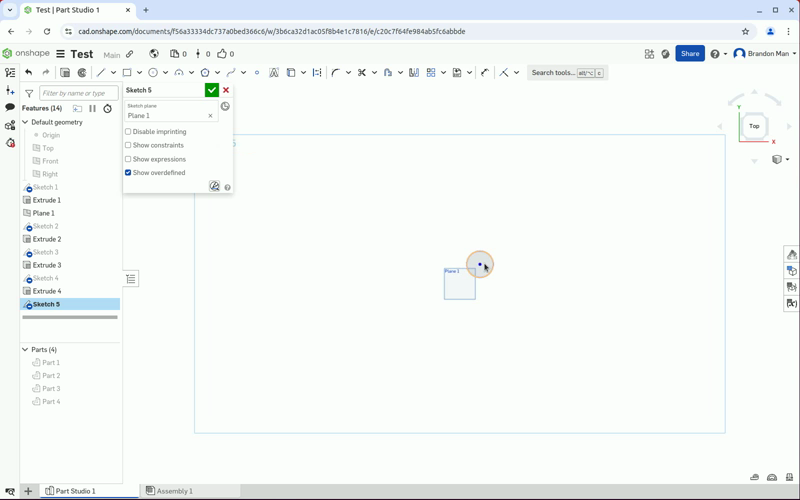
scroll(6)
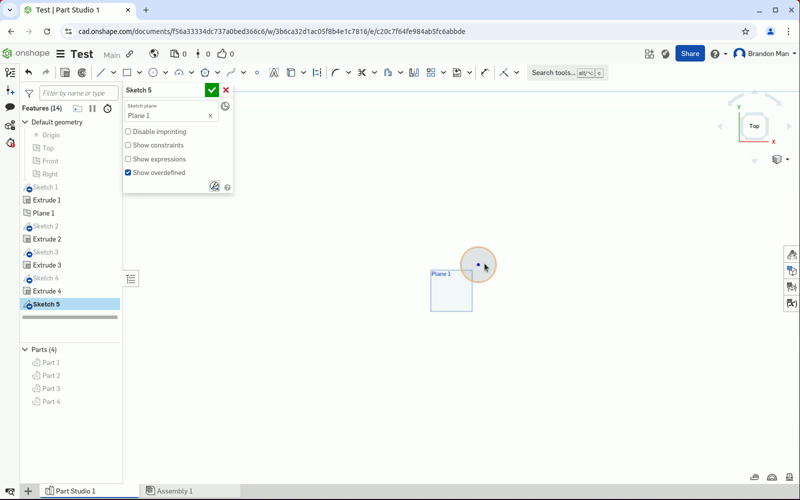
scroll(6)
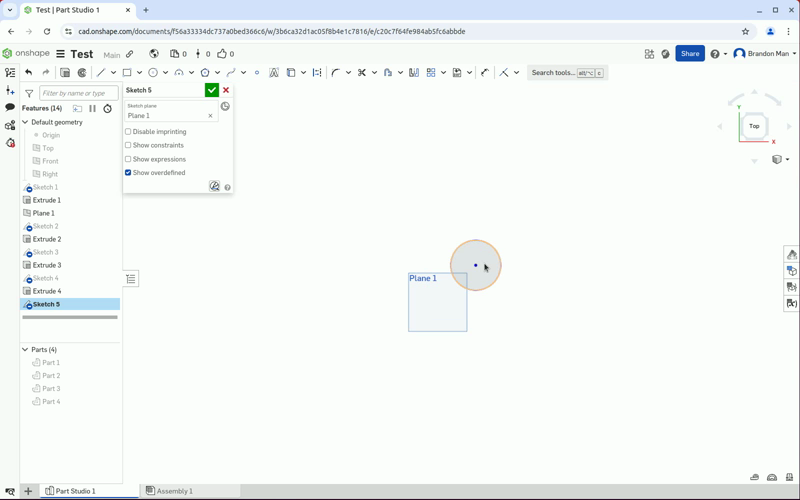
scroll(6)
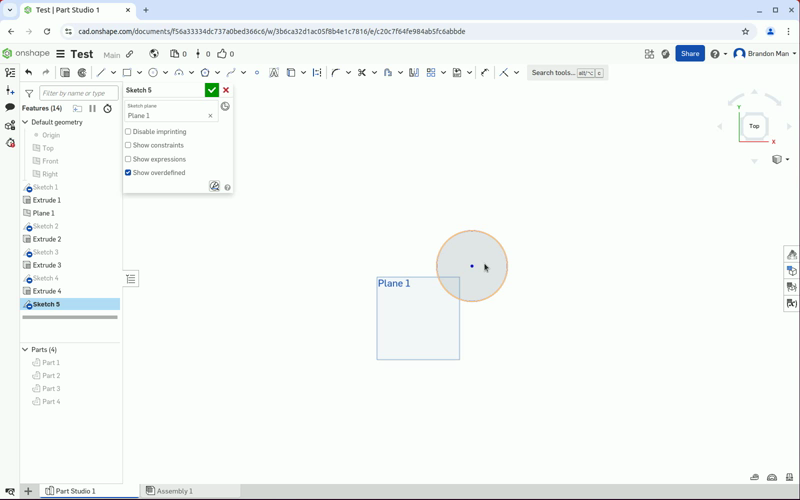
scroll(6)
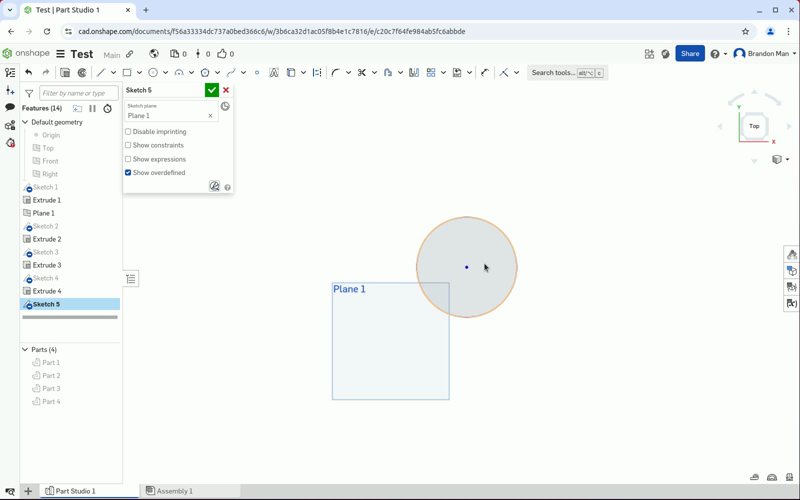
scroll(6)
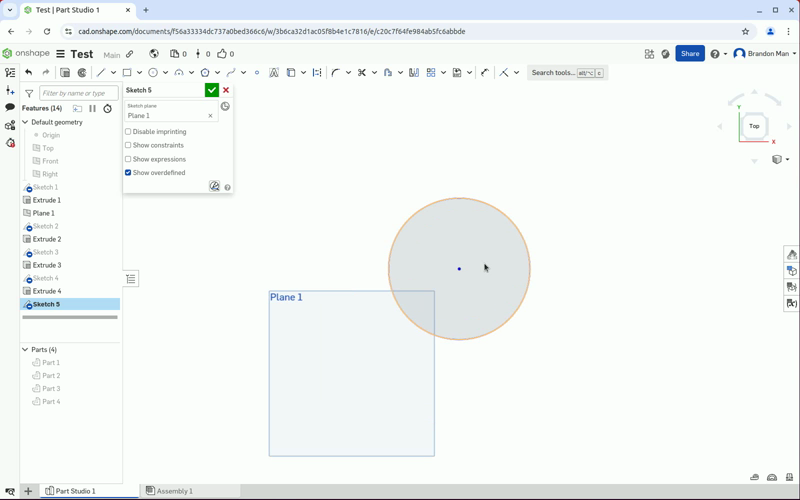
scroll(6)
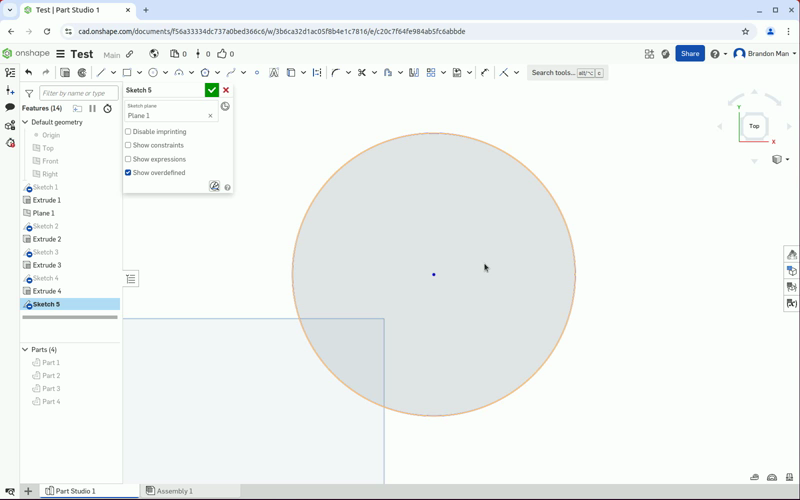
click(484, 263)
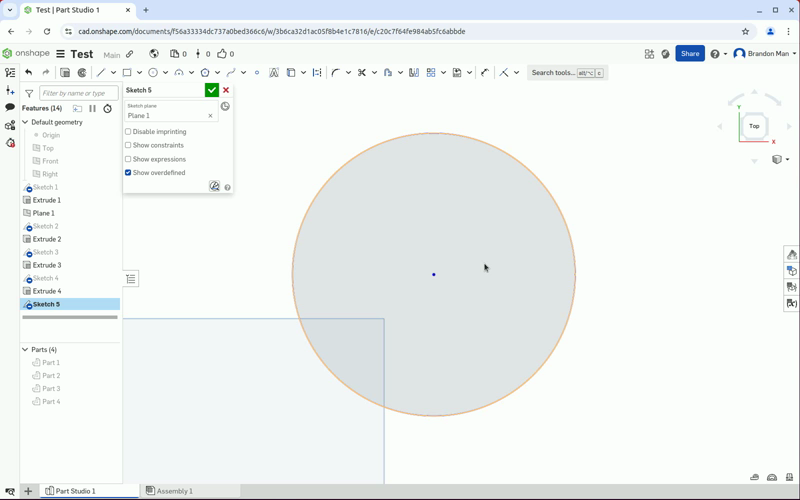
scroll(-6)
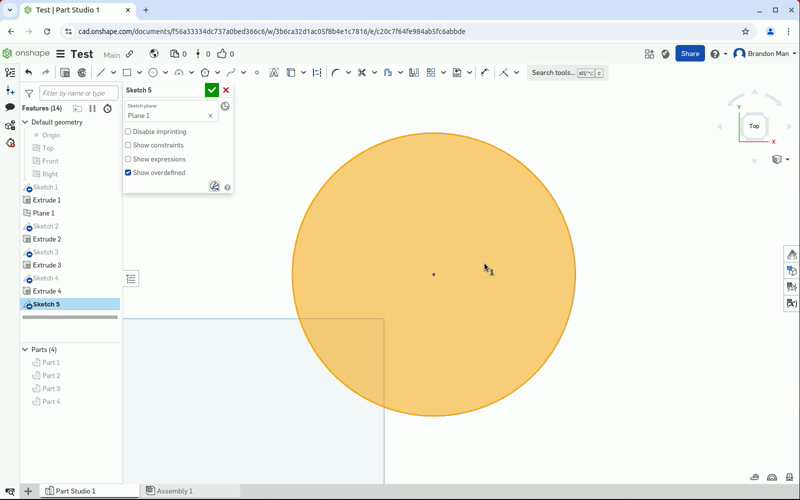
scroll(-6)
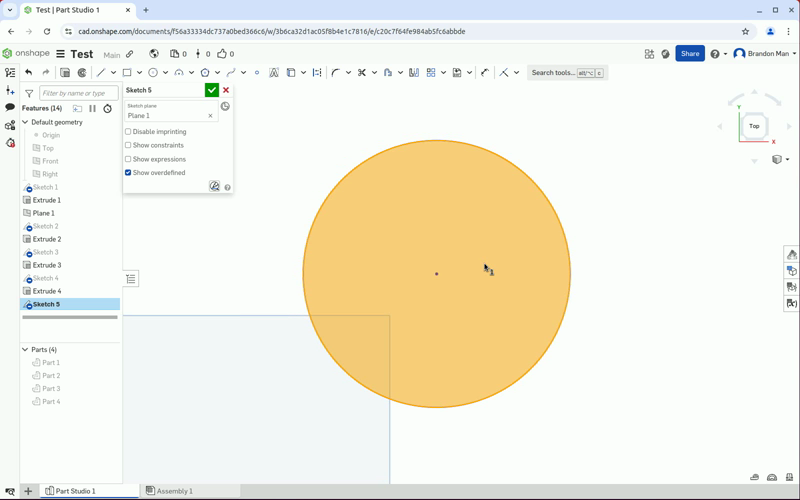
scroll(-6)
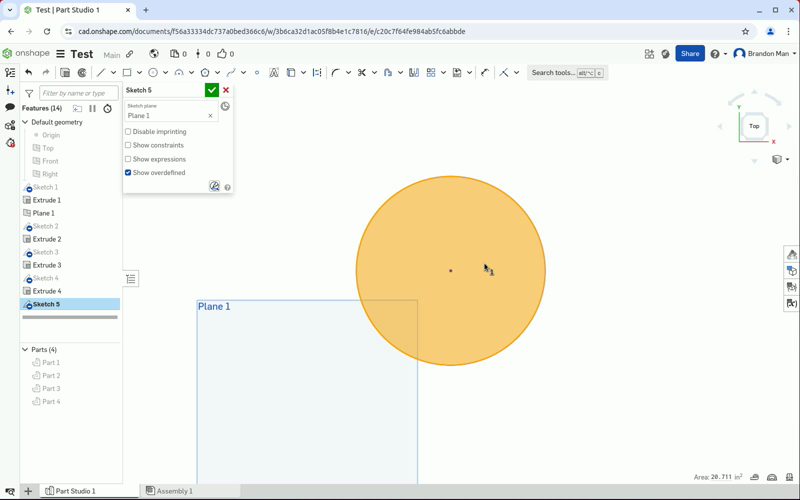
scroll(-6)
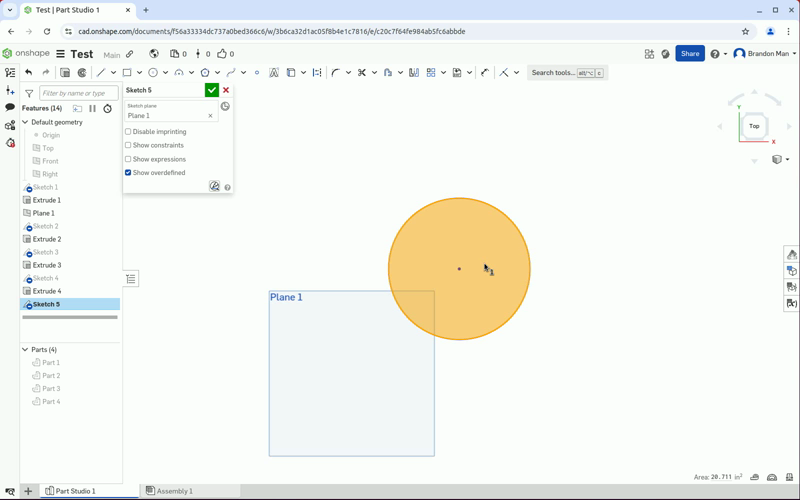
scroll(-6)
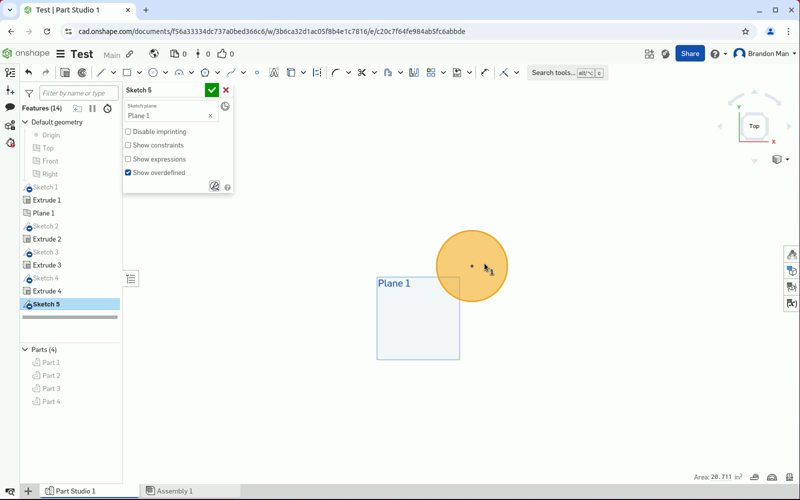
scroll(-6)
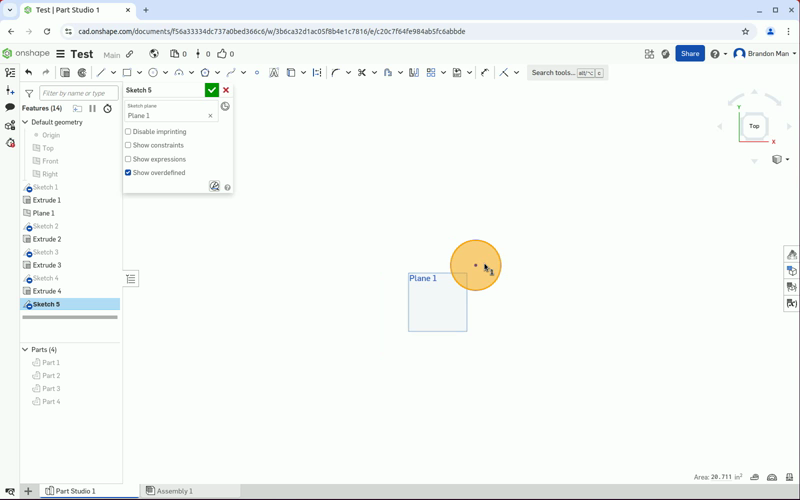
scroll(-6)
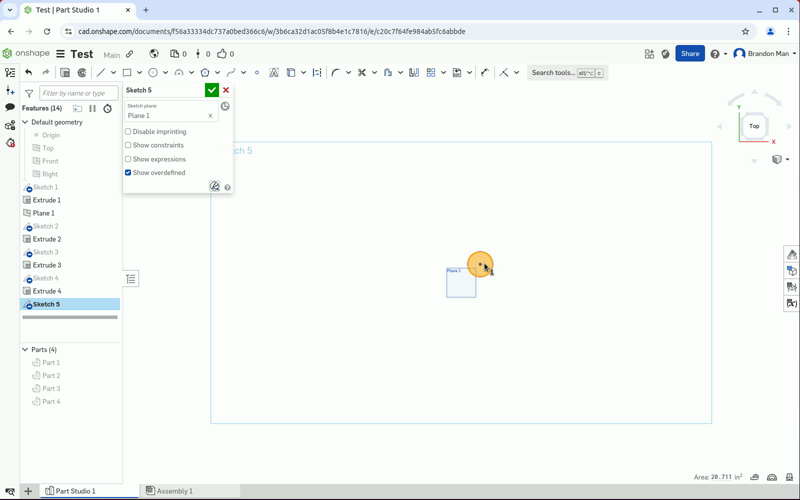
mouse_move(73, 352)
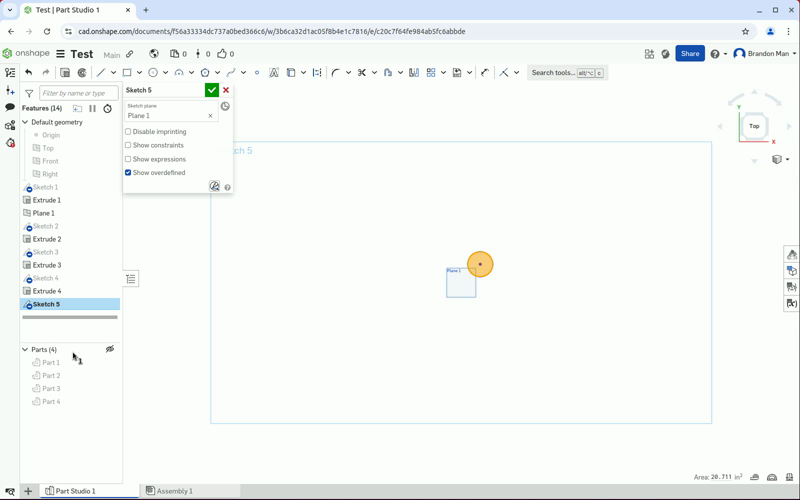
key(shift+y)
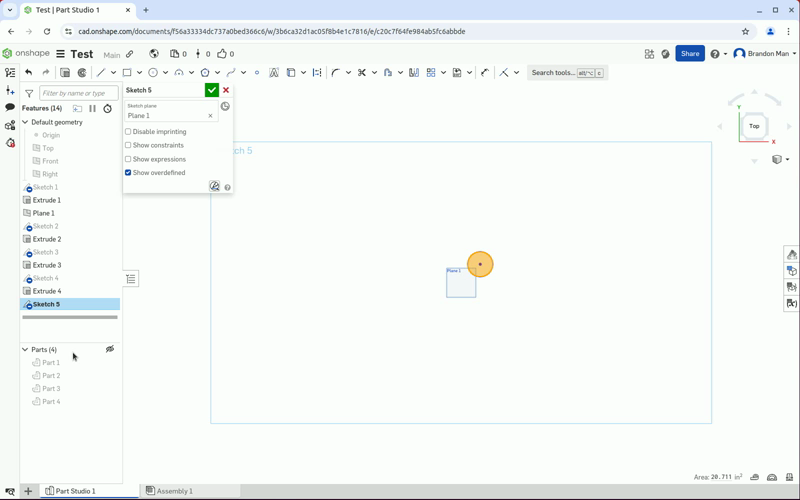
key(shift+e)
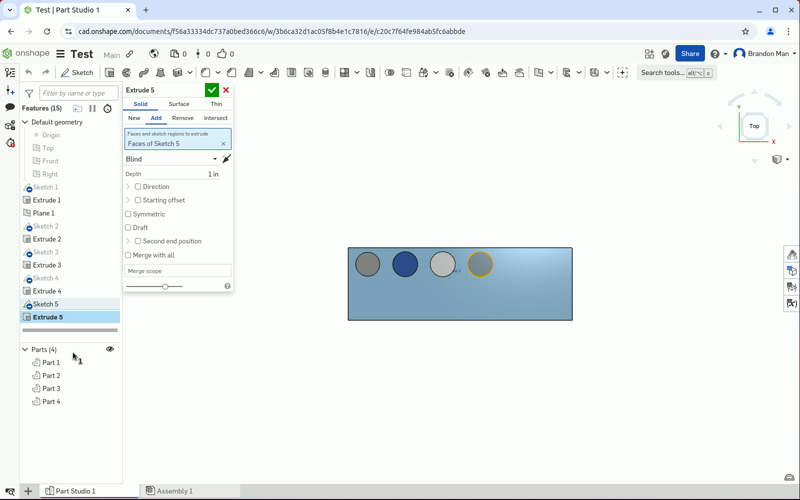
mouse_move(143, 106)
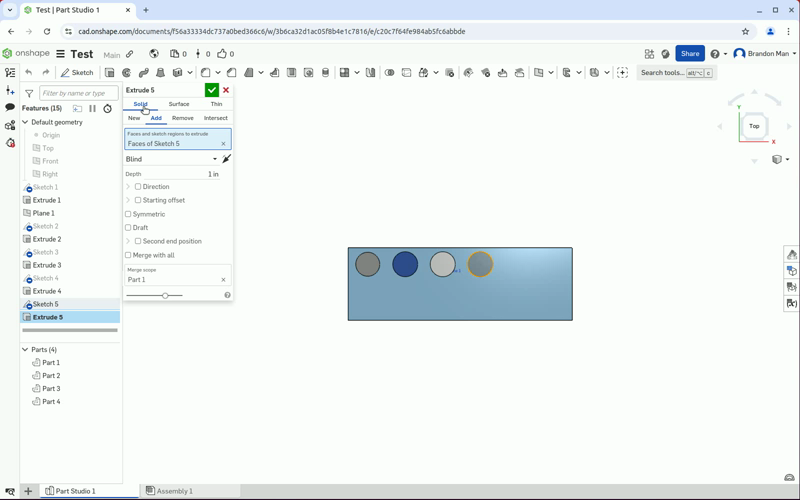
click(143, 106)
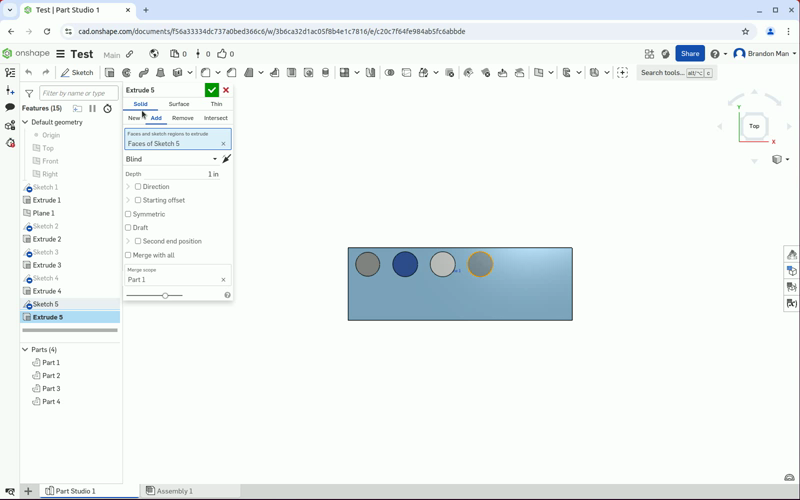
mouse_move(137, 120)
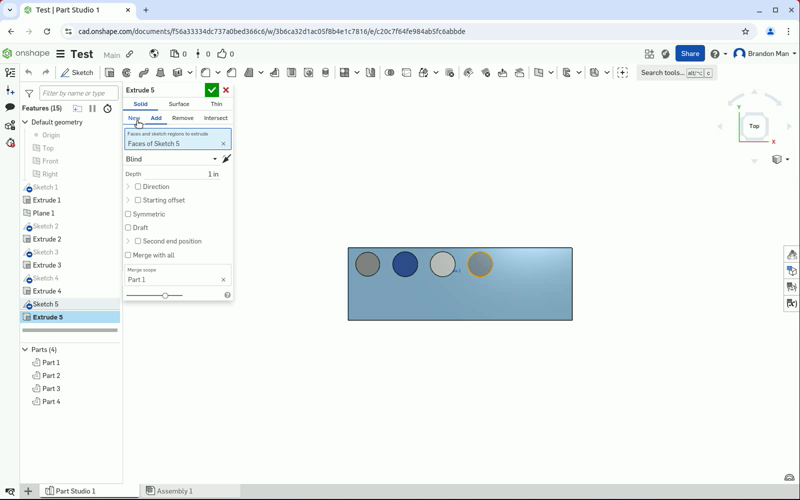
click(137, 120)
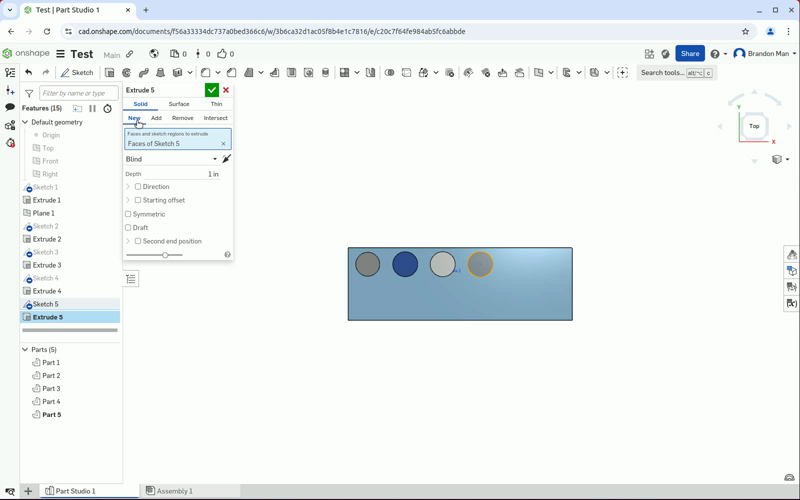
key(tab, 4)
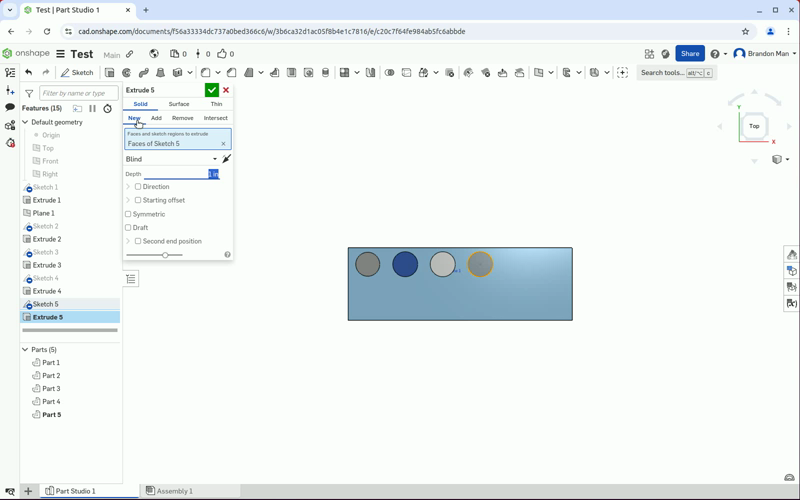
text(1.685)
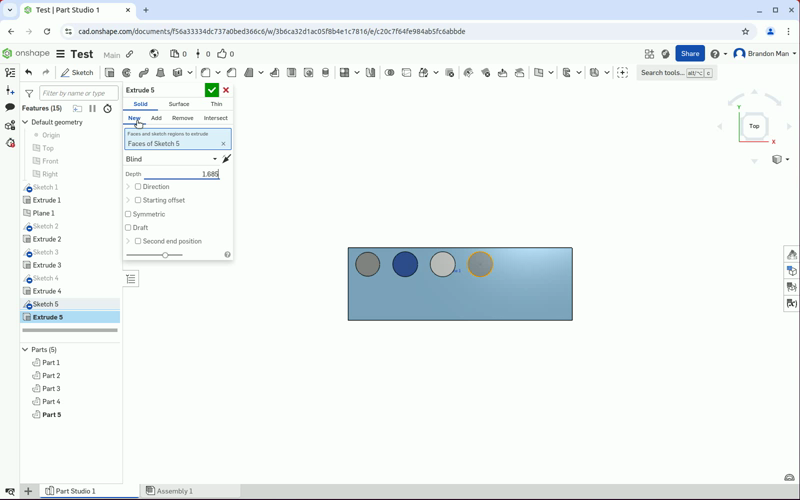
key(enter)
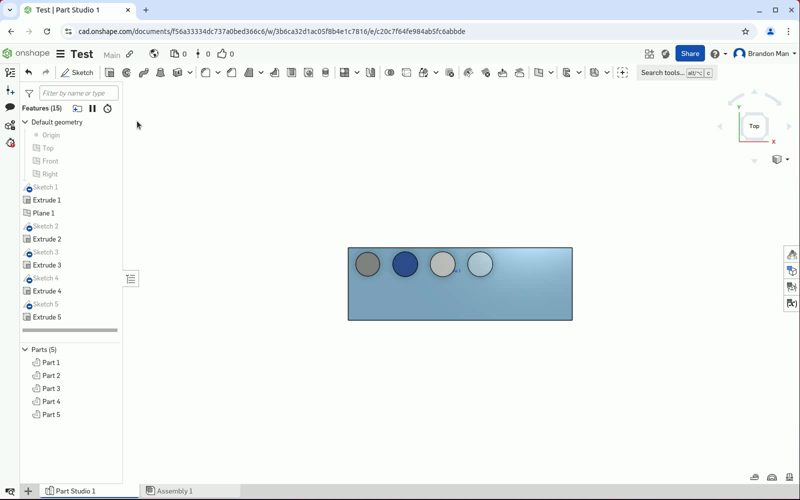
key(shift+h)
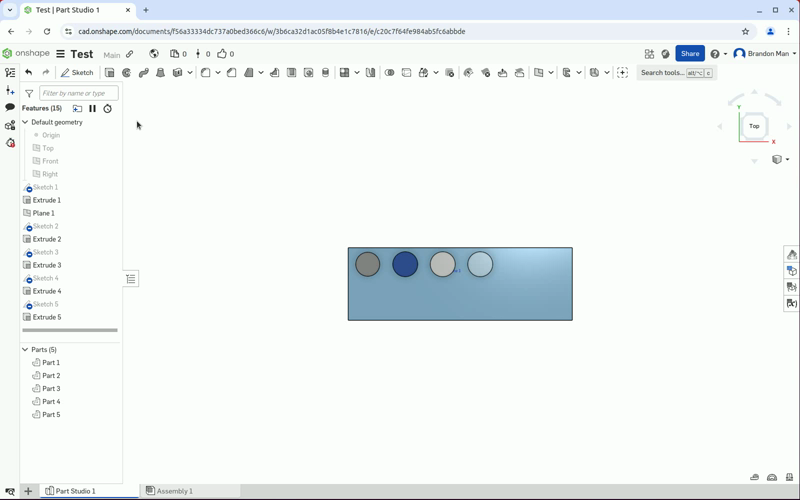
key(shift+h)
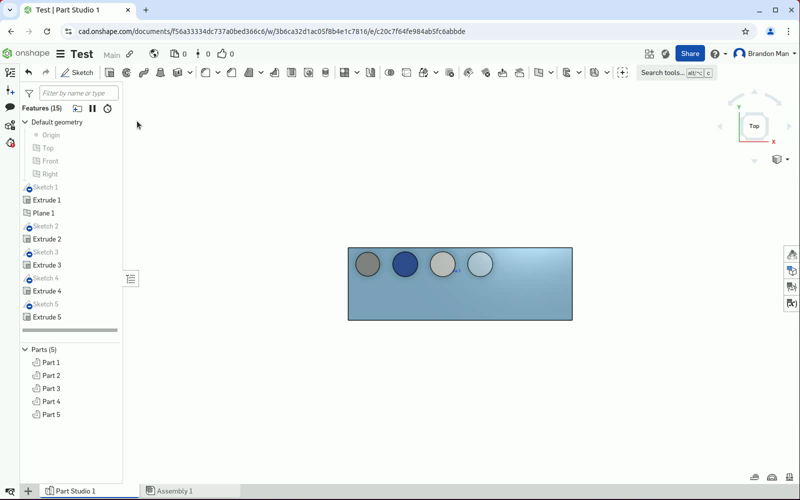
mouse_move(73, 189)
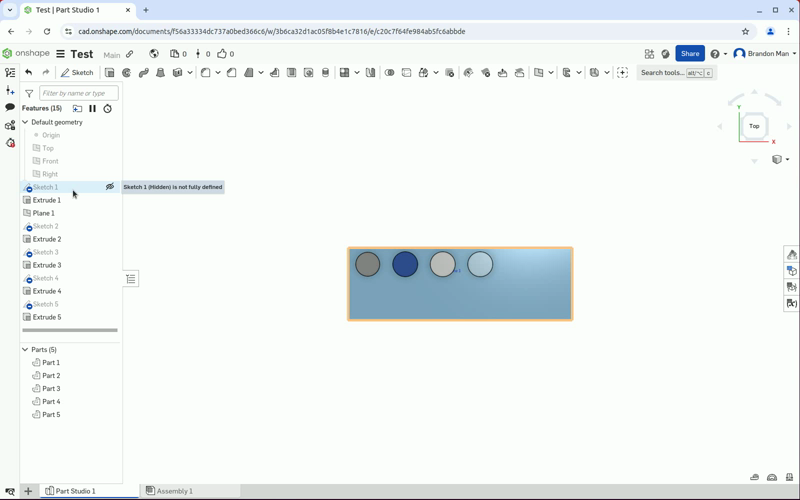
click(73, 189)
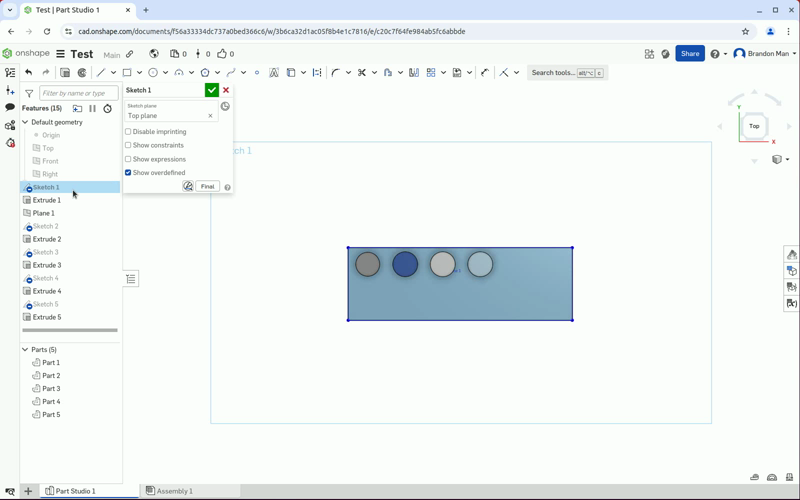
mouse_move(229, 92)
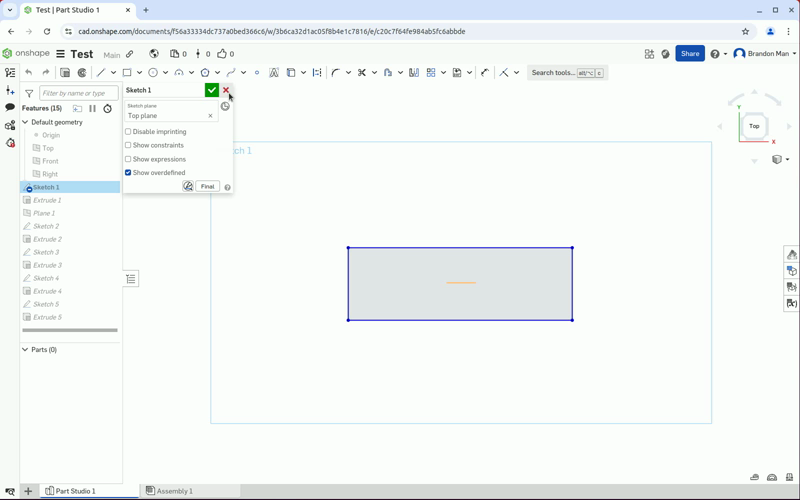
click(229, 92)
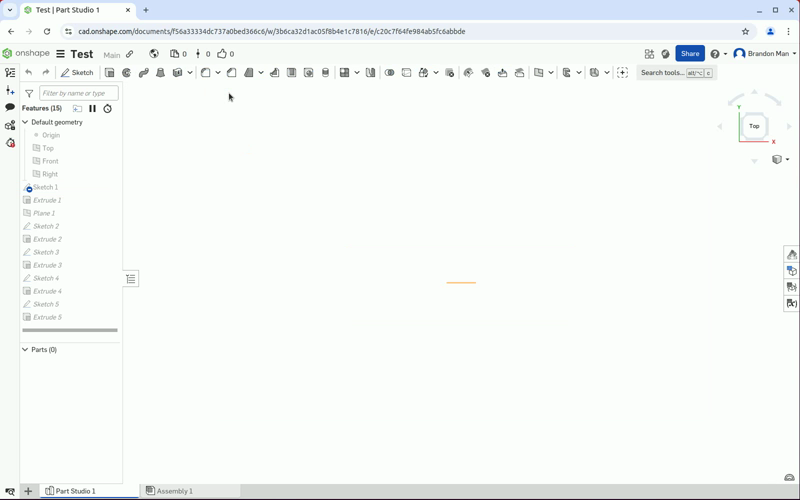
key(shift+s)
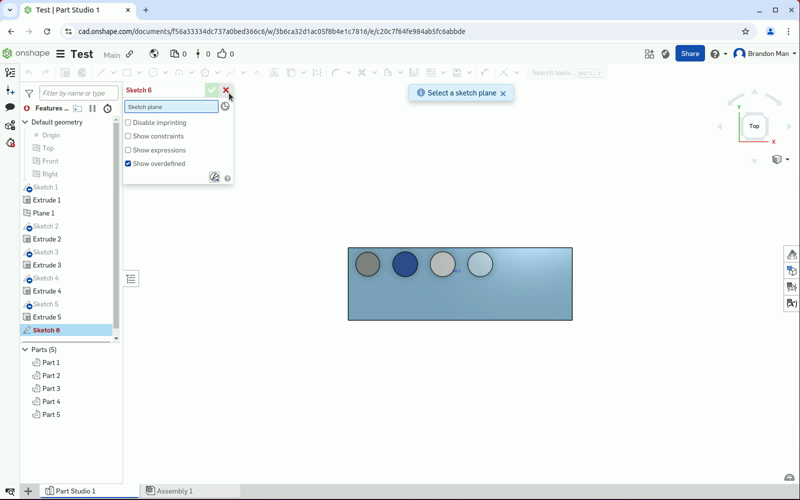
mouse_move(69, 215)
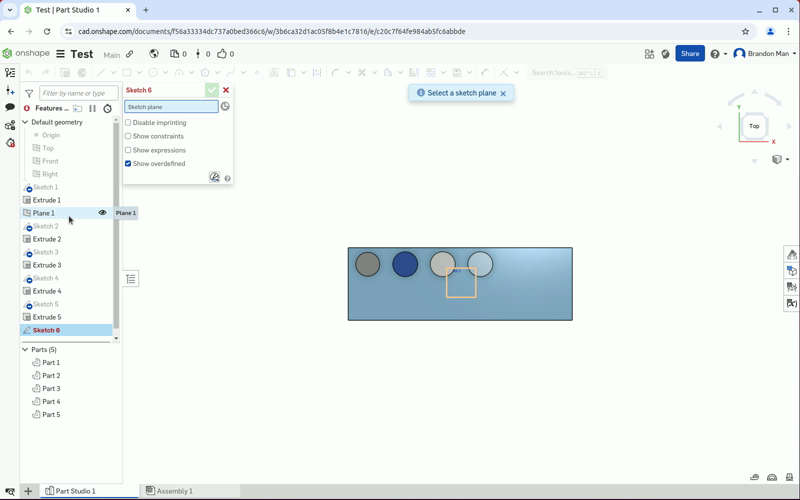
click(69, 215)
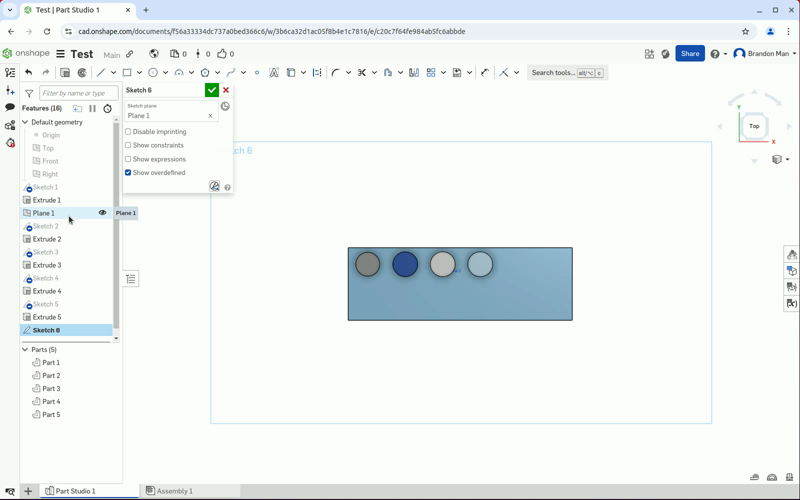
mouse_move(73, 352)
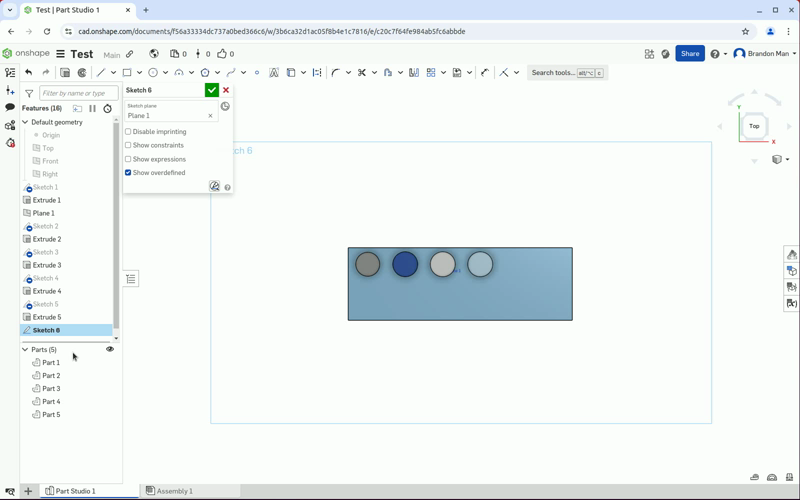
key(y)
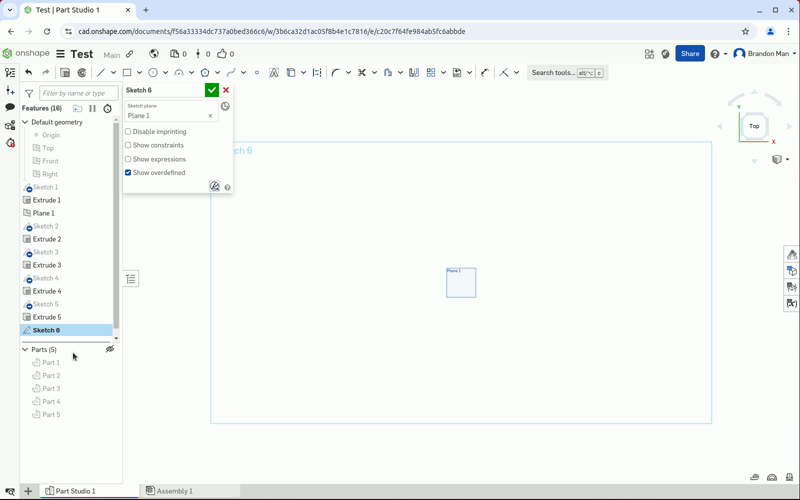
key(c)
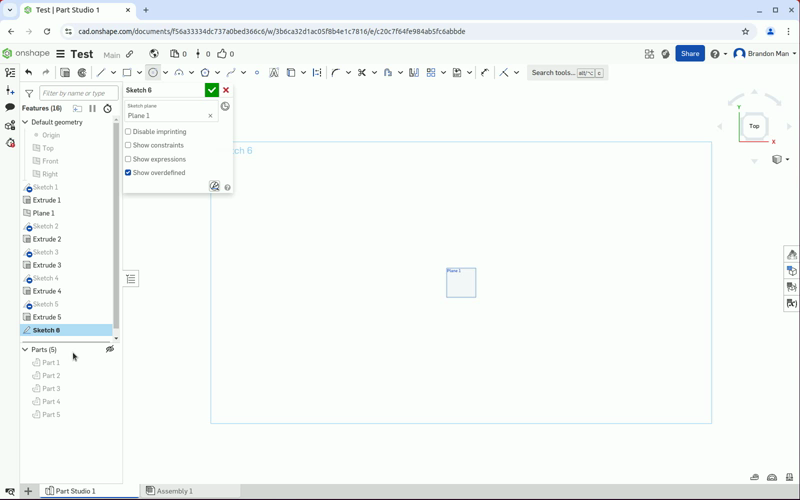
key_down(shift)
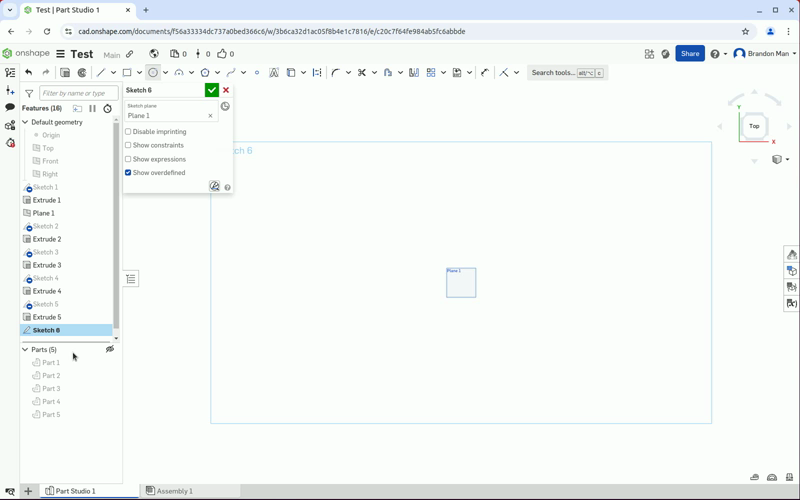
mouse_move(519, 264)
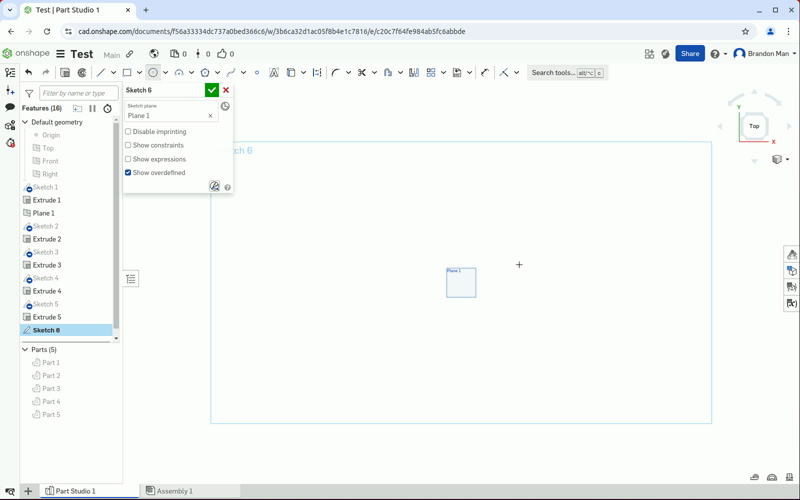
click(519, 264)
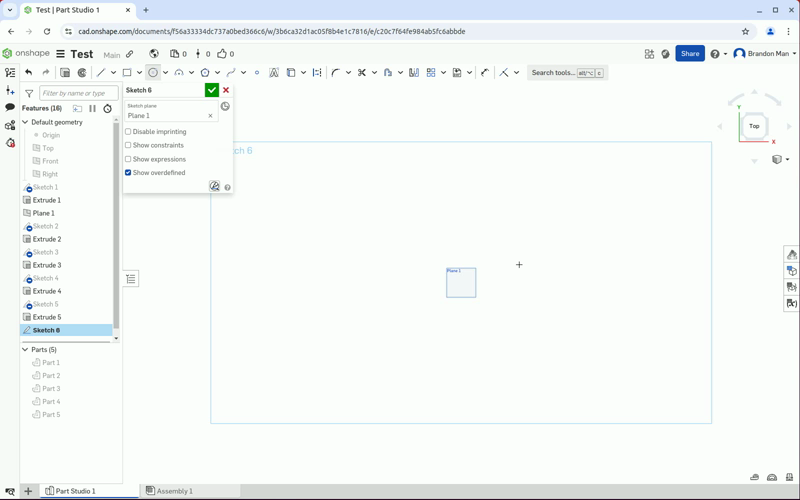
key_up(shift)
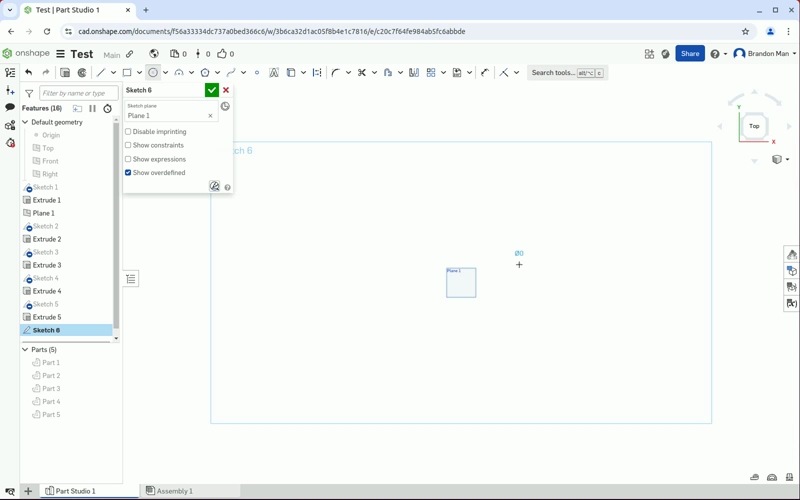
mouse_move(531, 264)
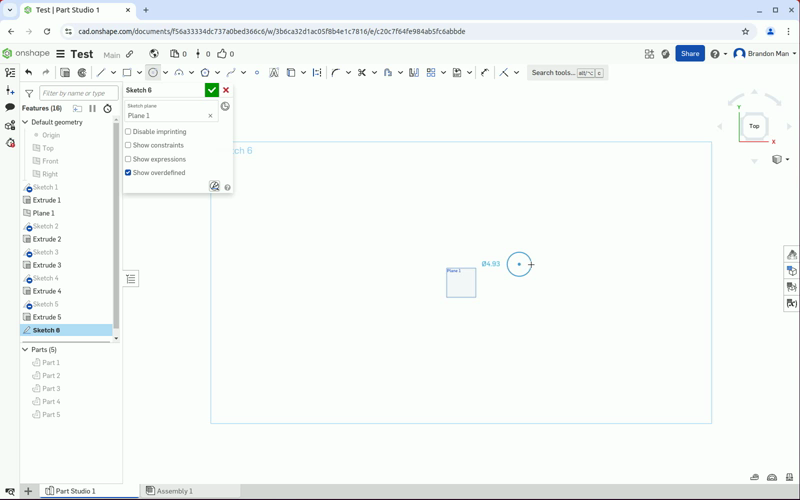
click(531, 264)
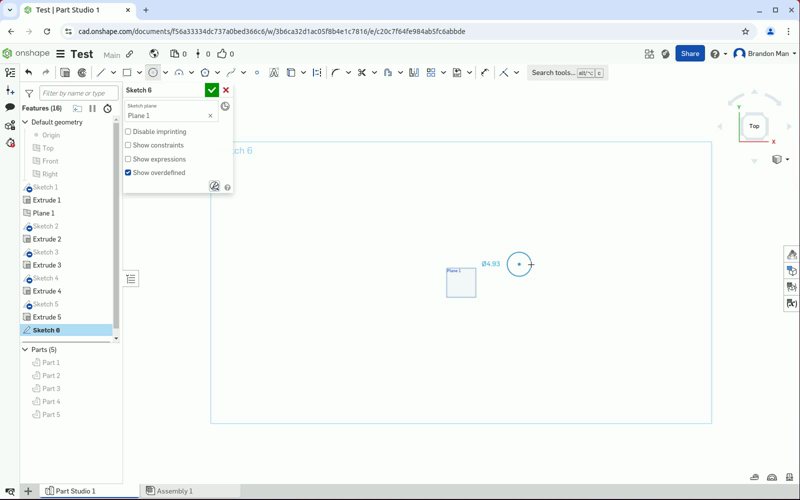
key(esc)
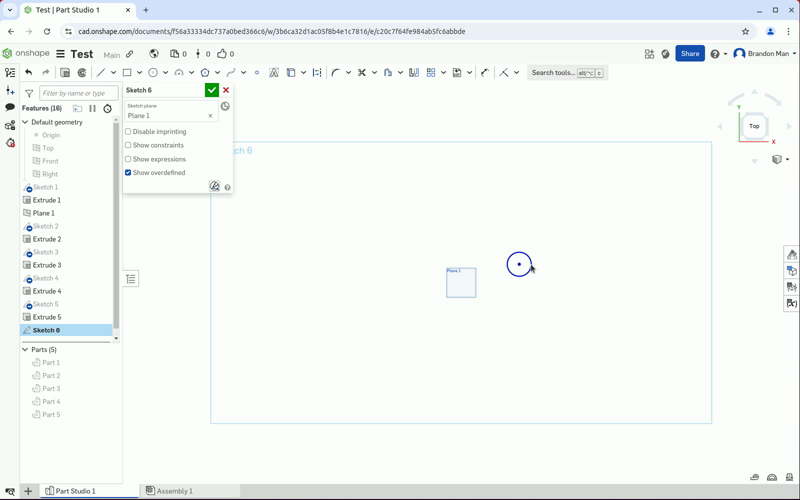
mouse_move(511, 257)
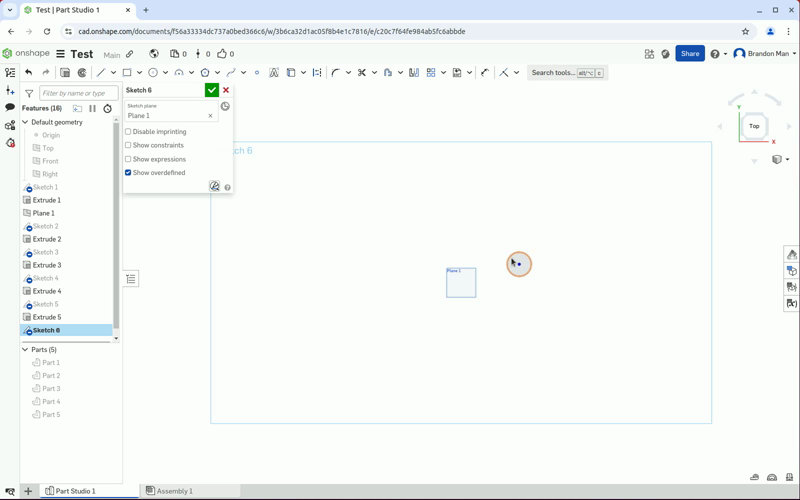
scroll(6)
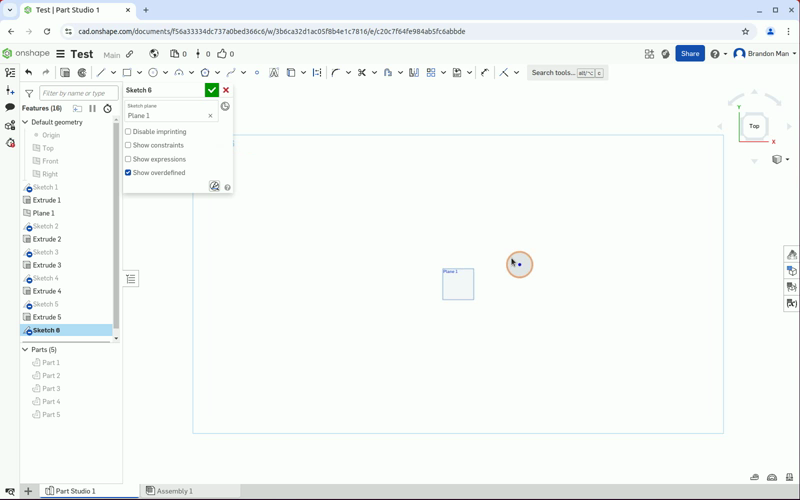
scroll(6)
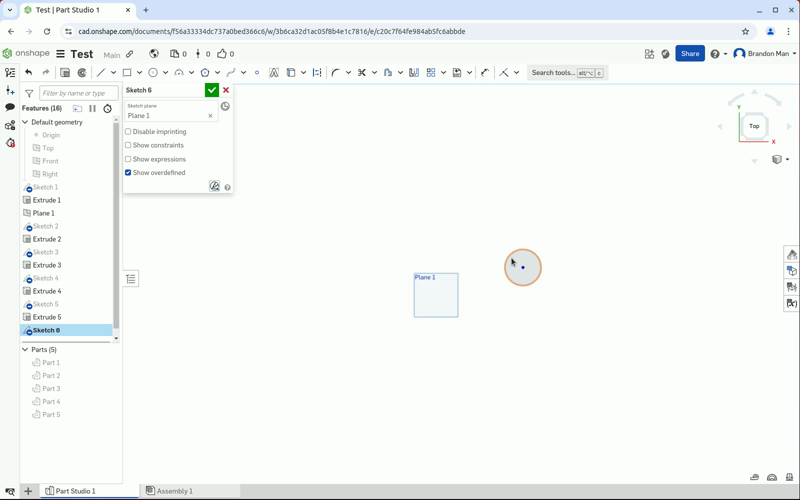
scroll(6)
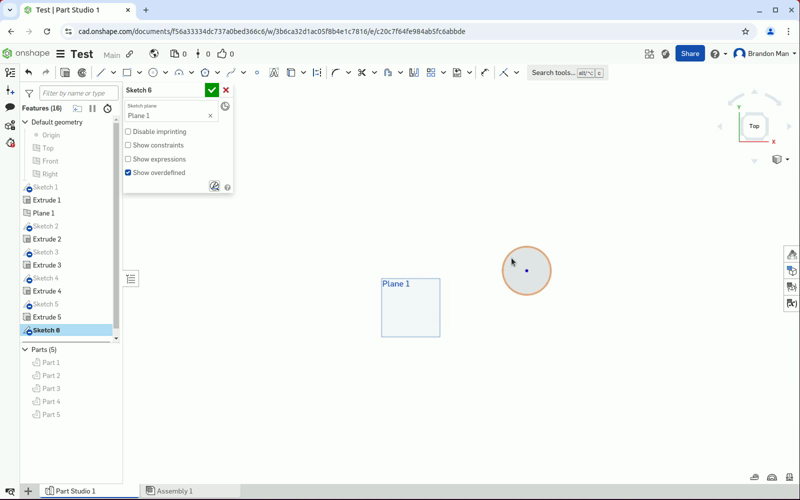
scroll(6)
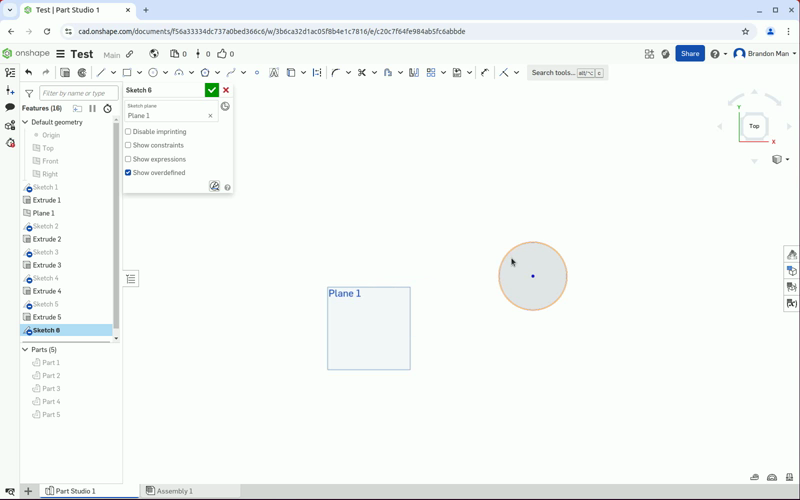
scroll(6)
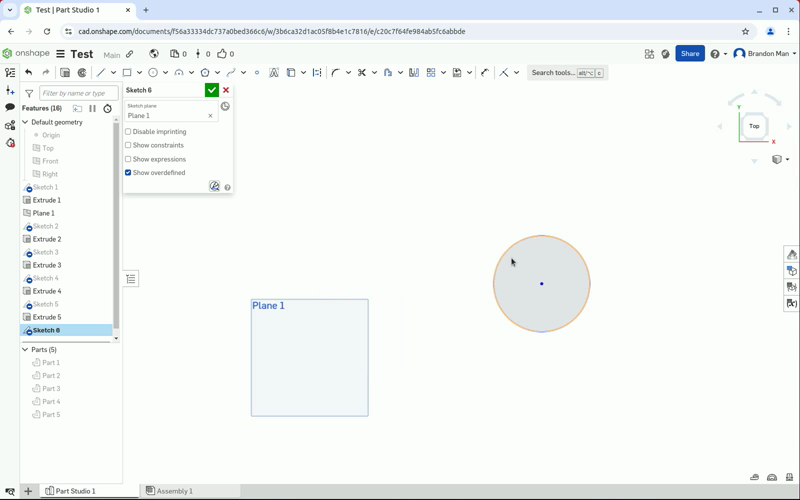
scroll(6)
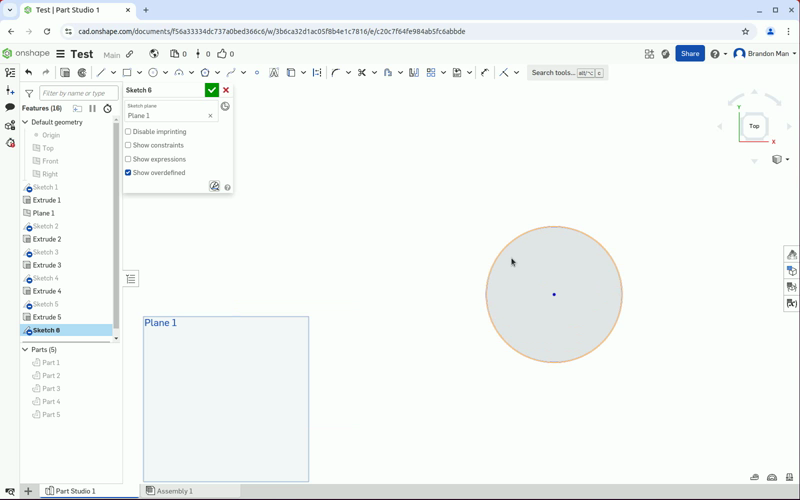
scroll(6)
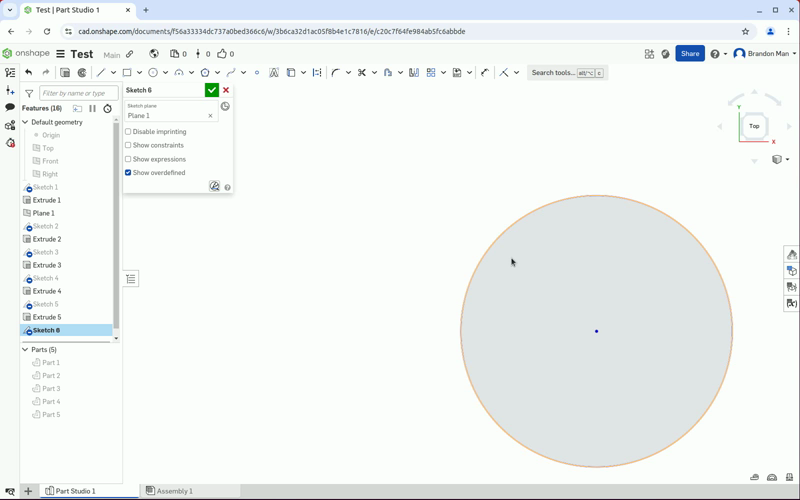
click(511, 257)
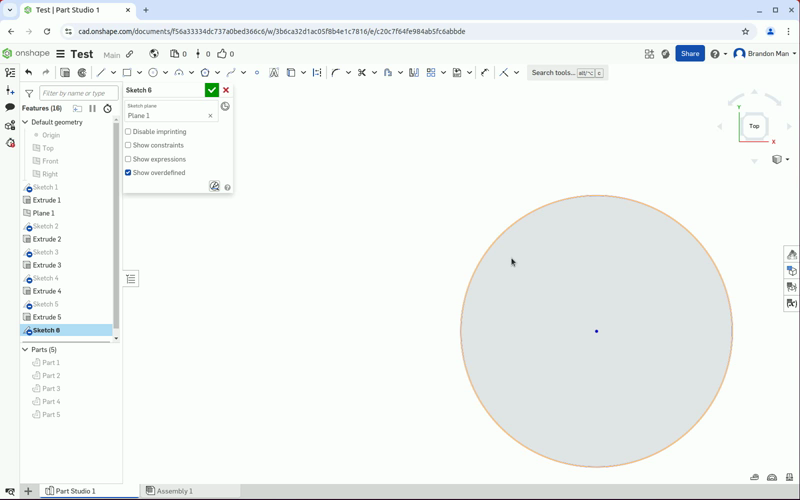
scroll(-6)
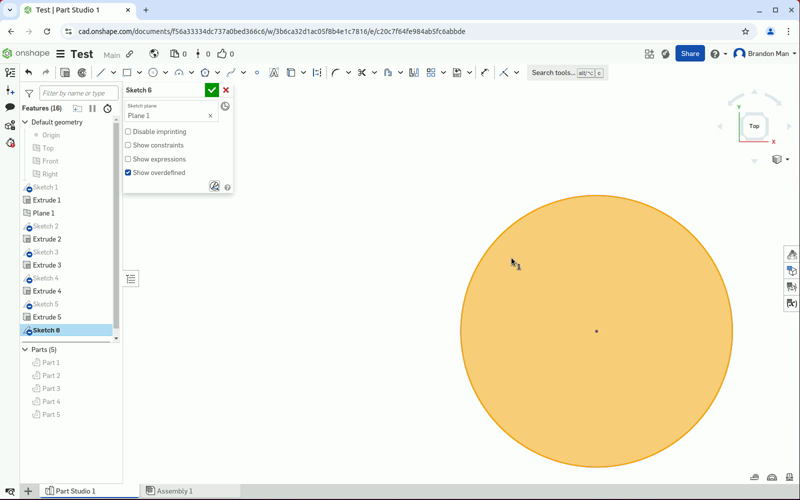
scroll(-6)
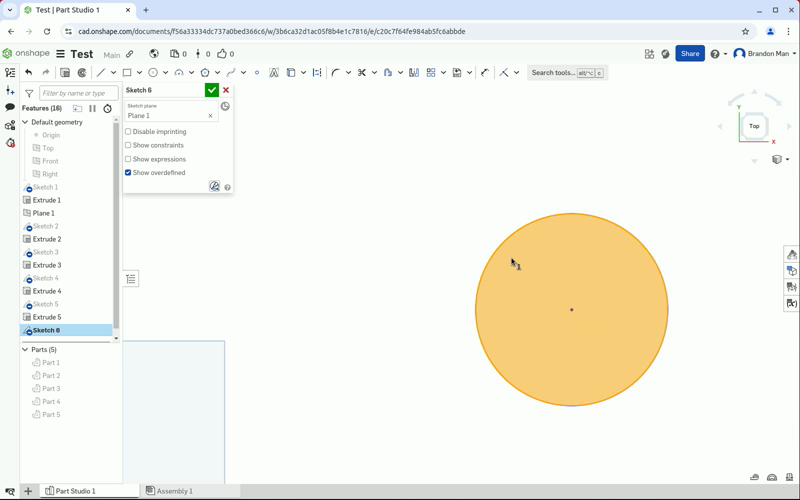
scroll(-6)
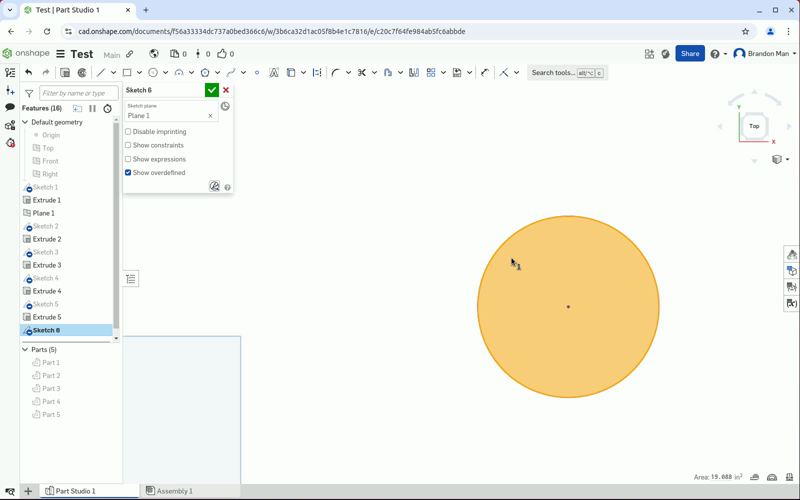
scroll(-6)
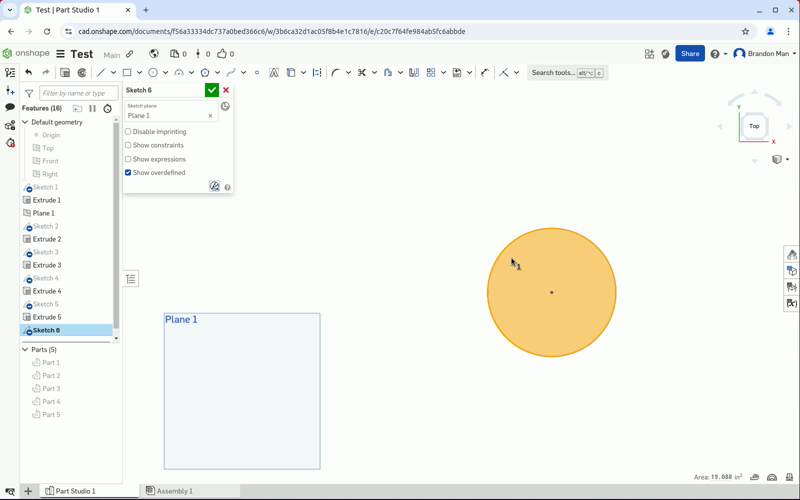
scroll(-6)
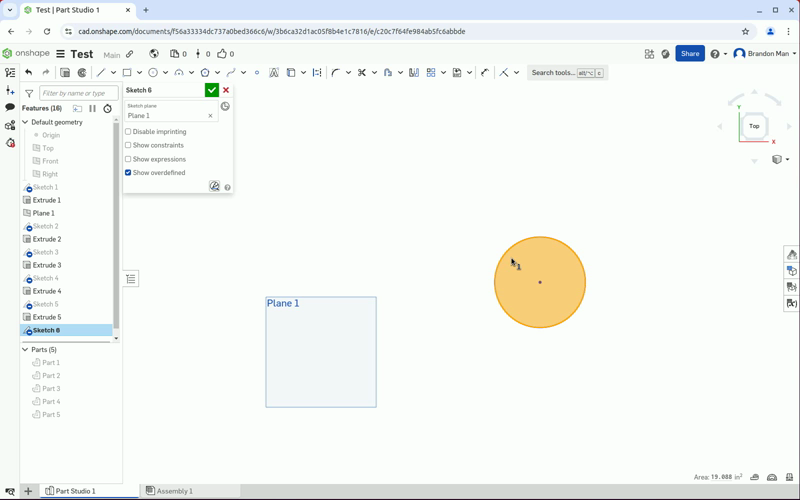
scroll(-6)
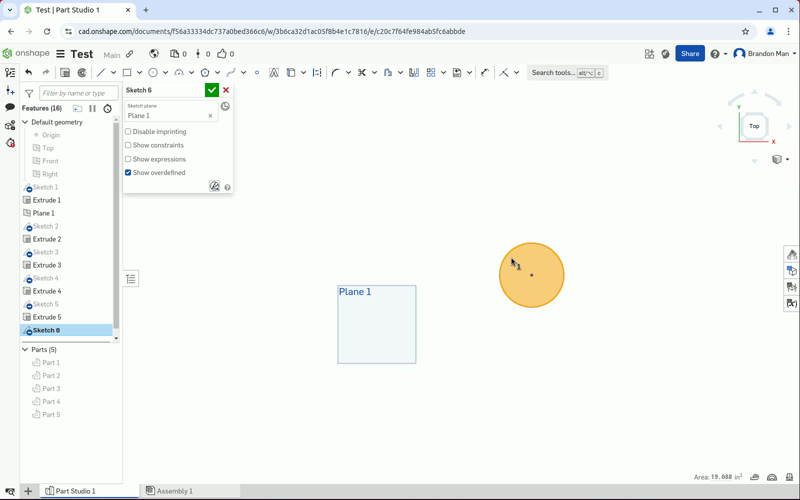
scroll(-6)
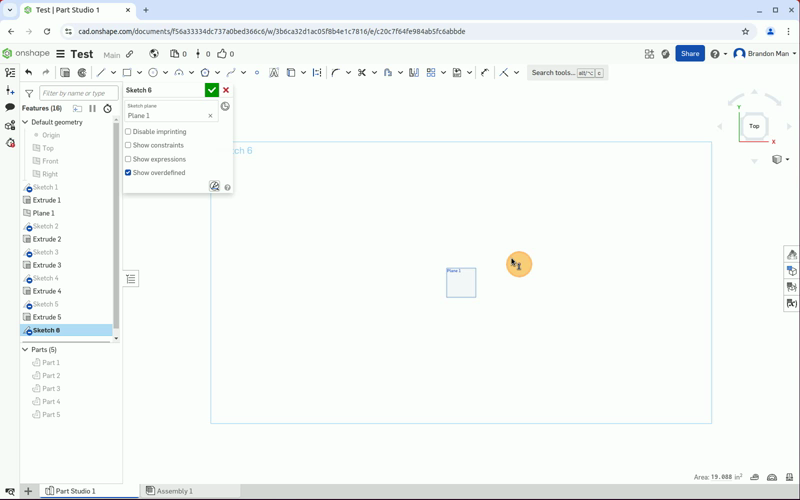
mouse_move(73, 352)
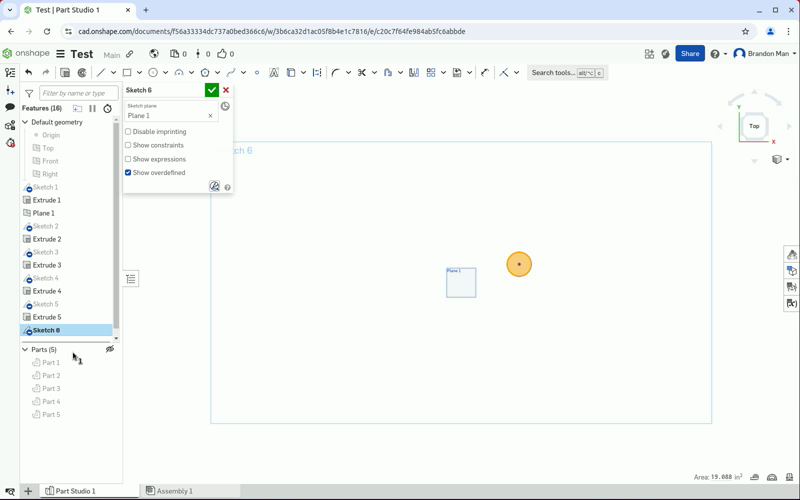
key(shift+y)
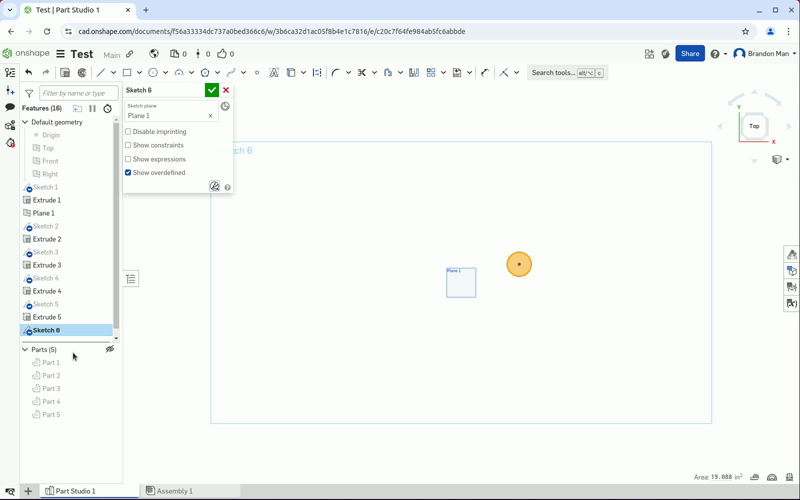
key(shift+e)
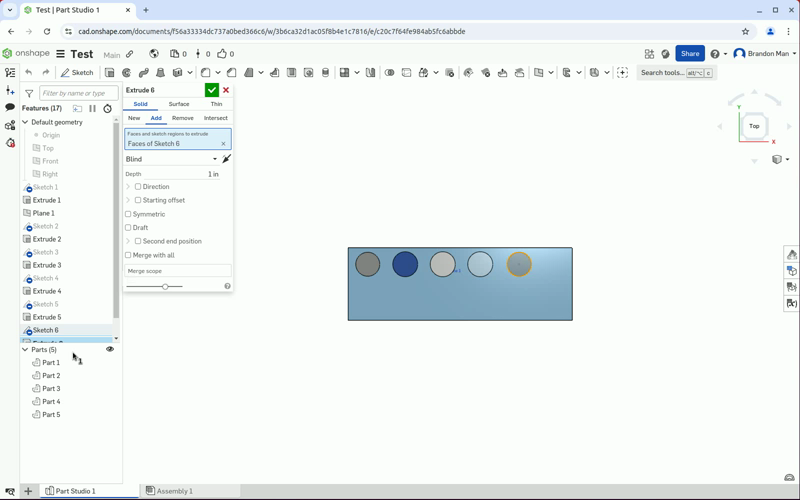
mouse_move(143, 106)
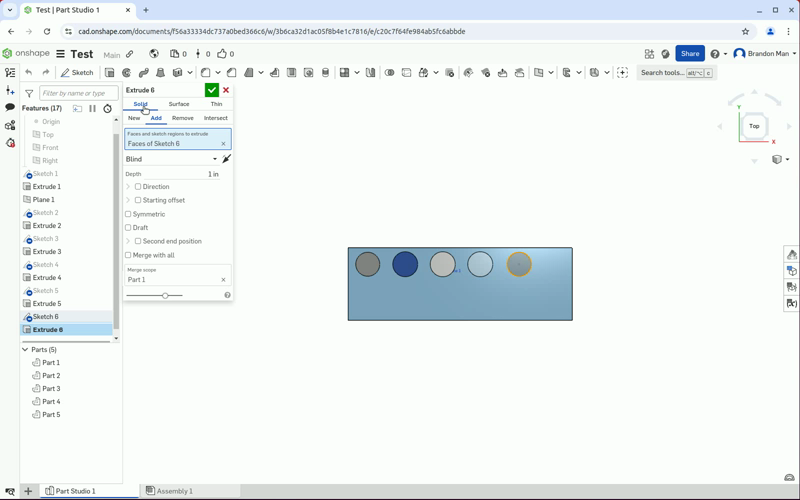
click(143, 106)
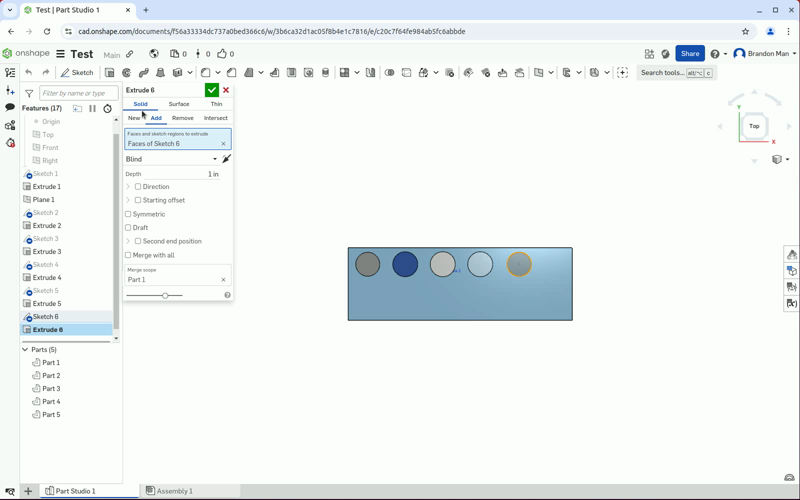
mouse_move(137, 120)
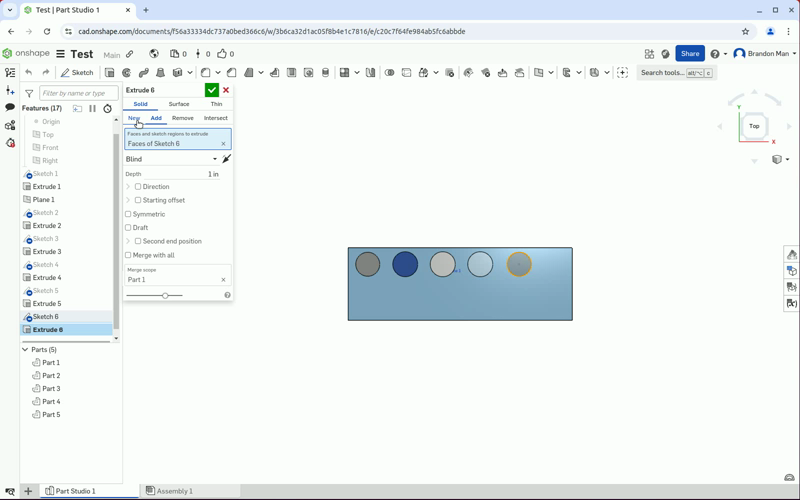
click(137, 120)
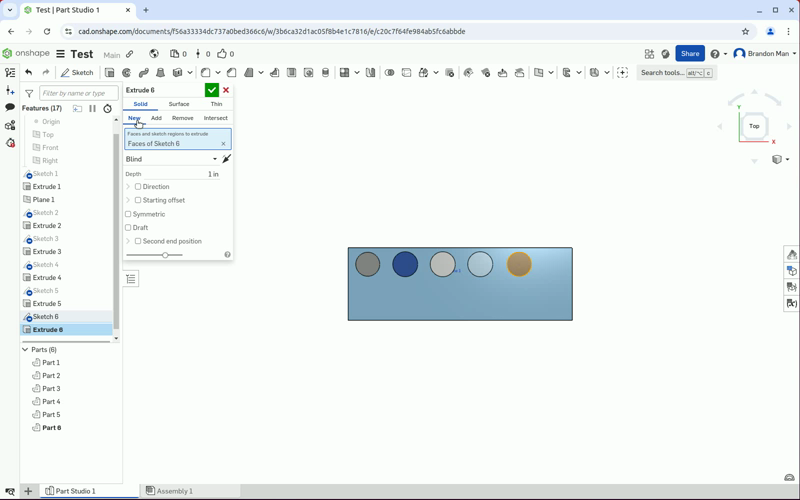
key(tab, 4)
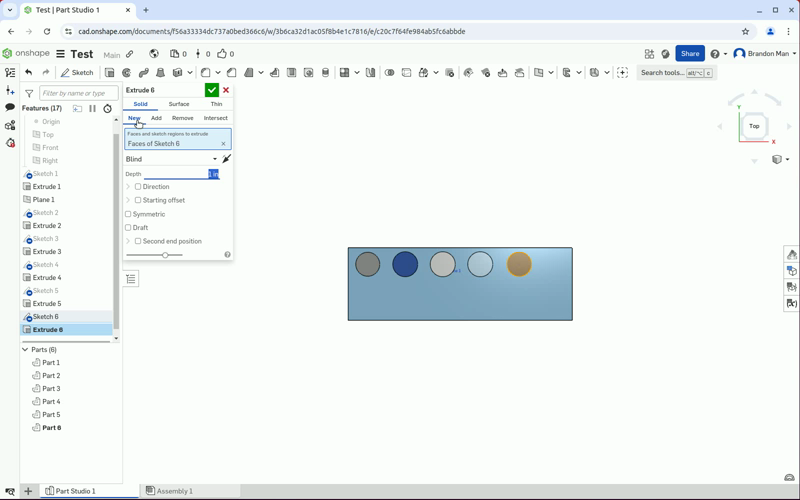
text(1.685)
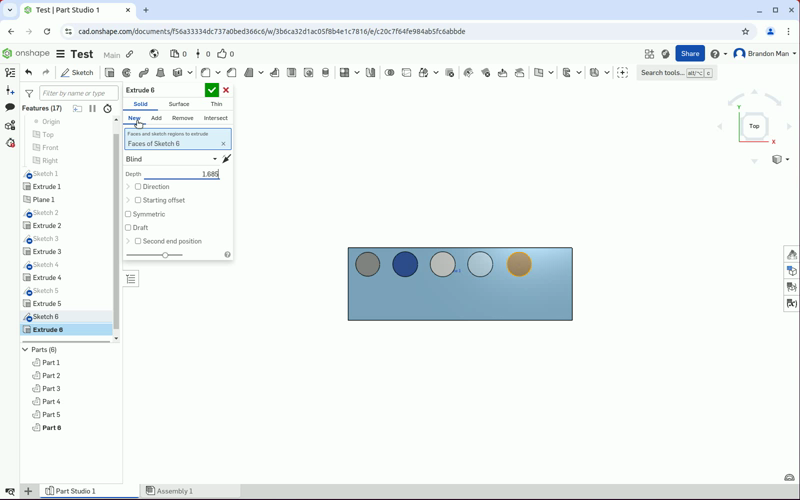
key(enter)
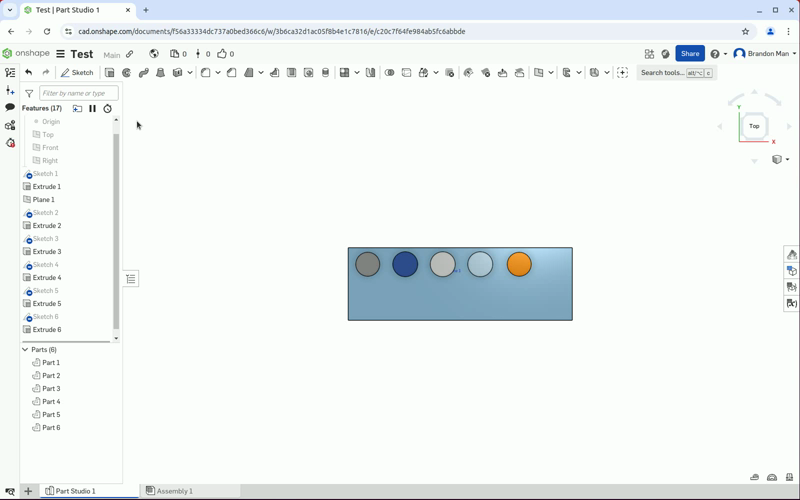
key(shift+h)
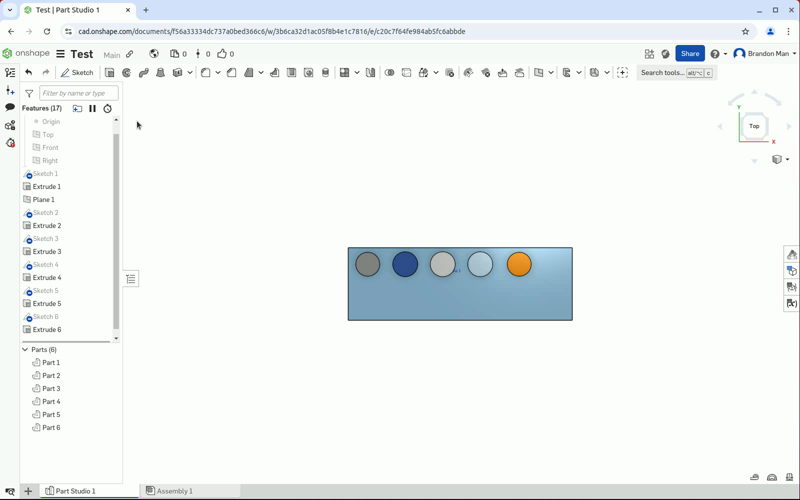
key(shift+h)
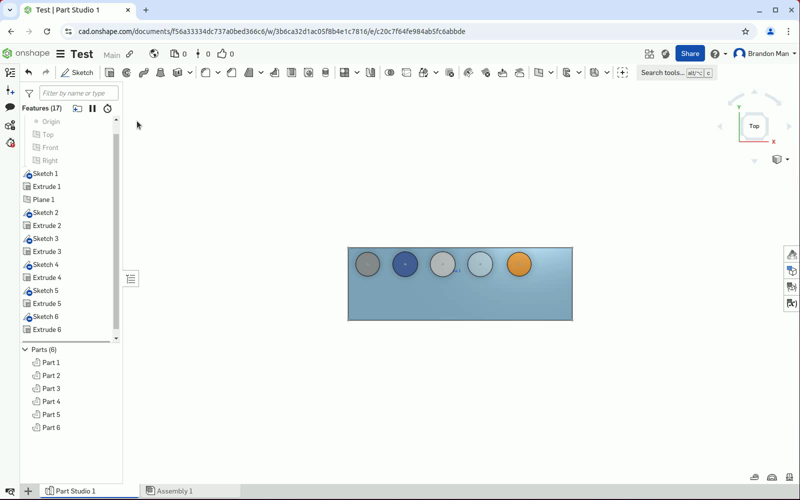
key(shift+7)
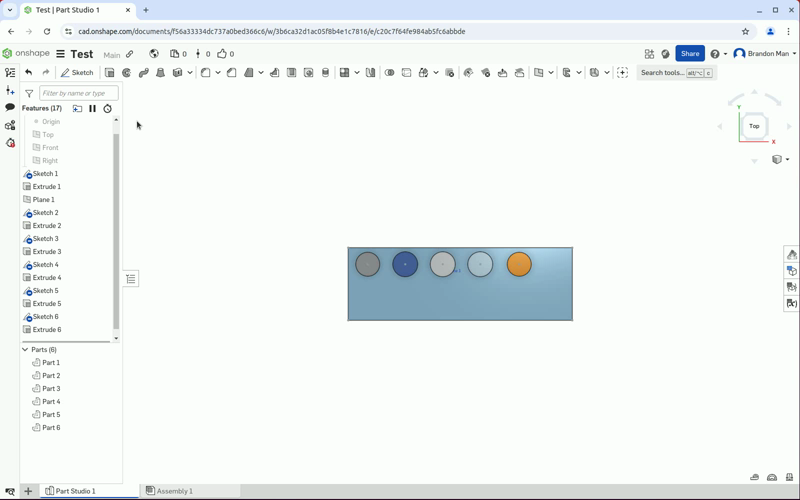
key(up, 3)
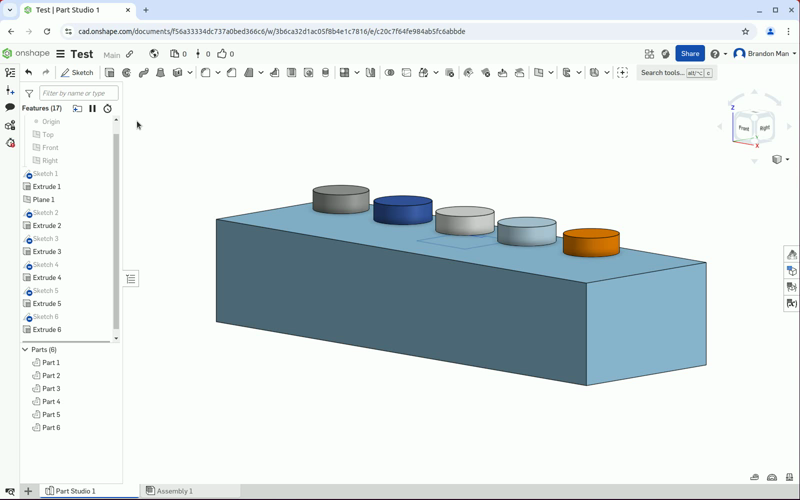
key(left, 3)
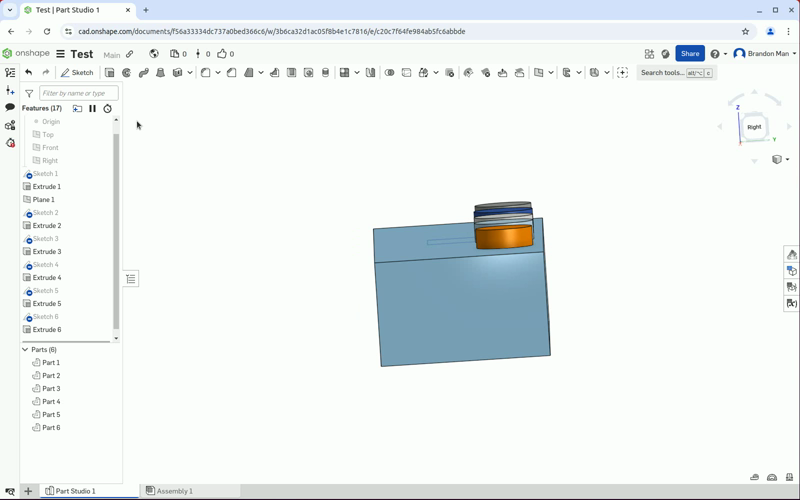
key(right, 3)
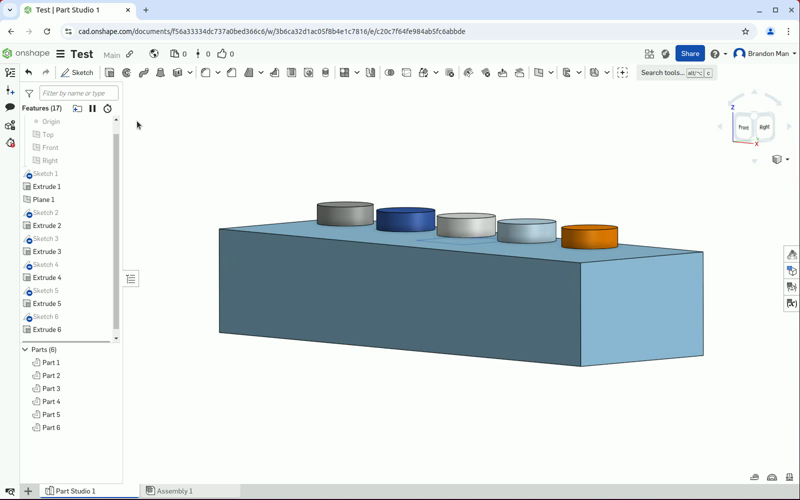
key(down, 3)
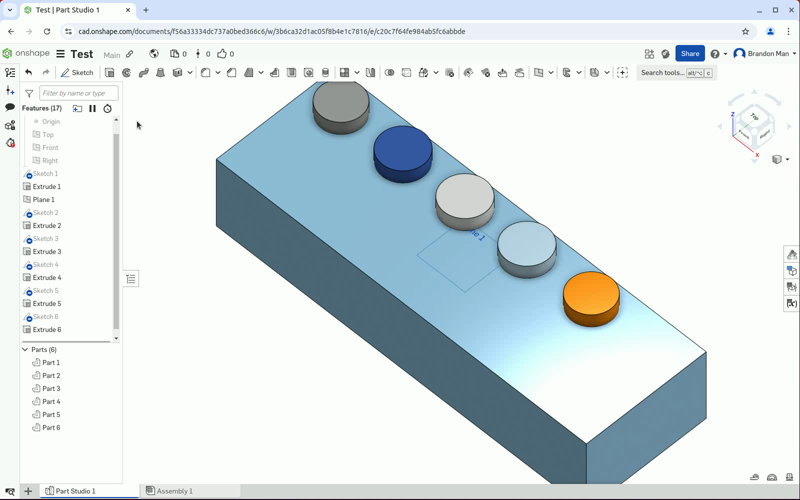
mouse_move(69, 176)
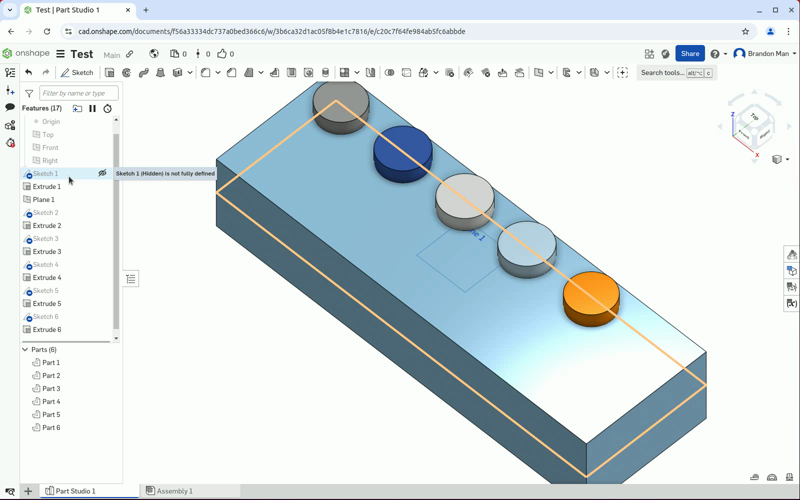
click(69, 176)